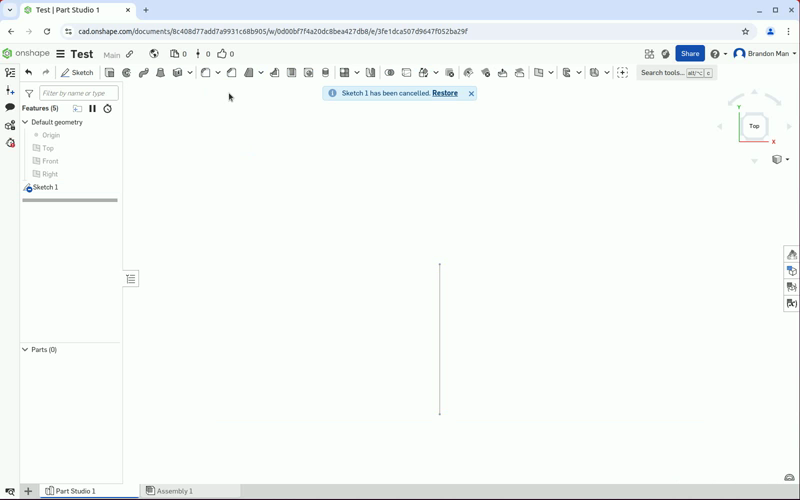
key(shift+h)
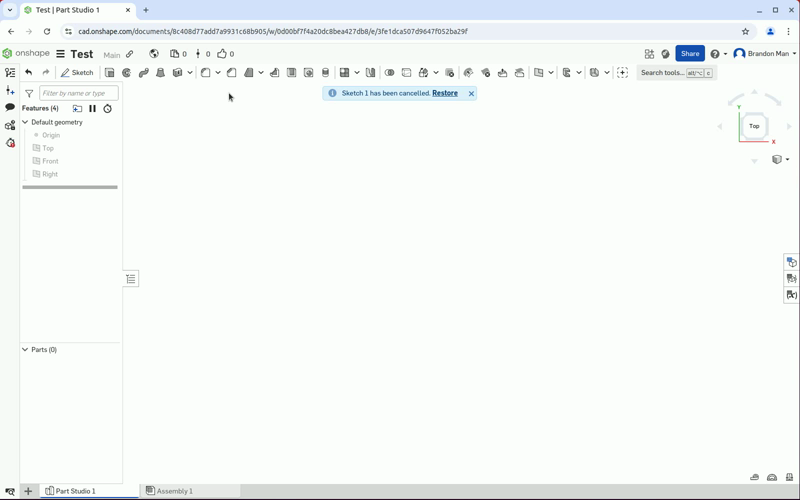
mouse_move(73, 352)
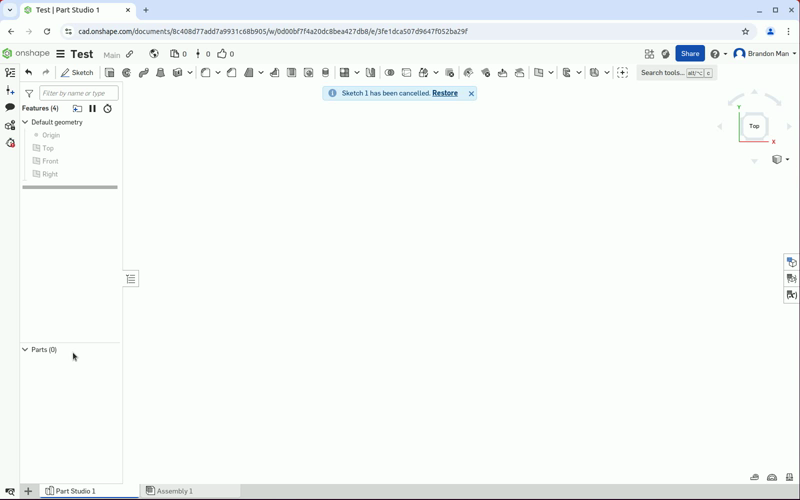
key(y)
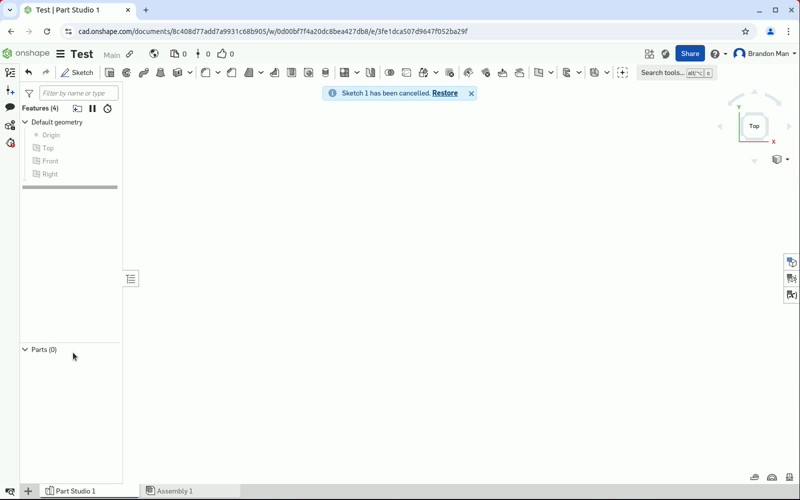
key(shift+p)
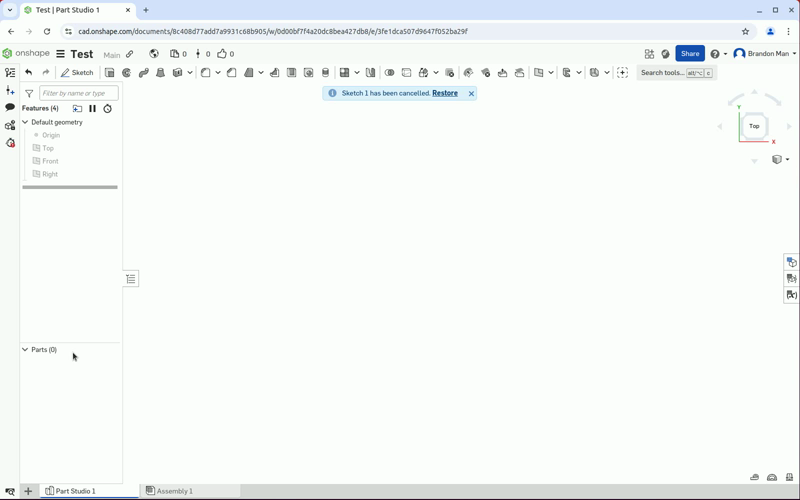
key(space)
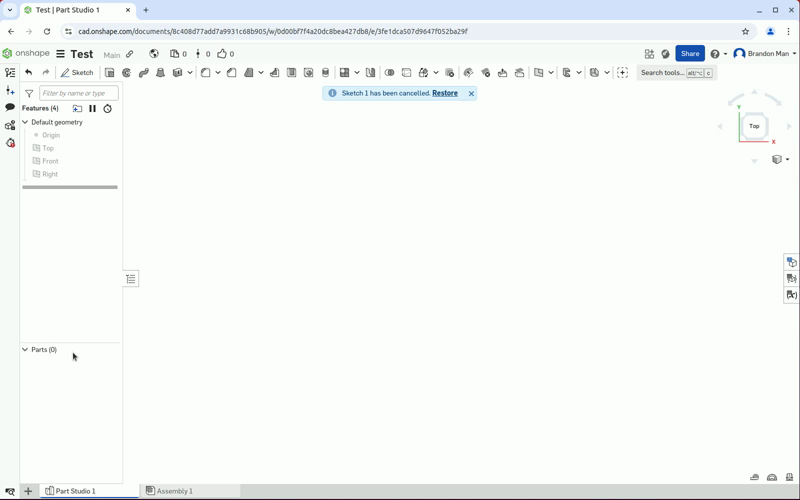
key_down(shift)
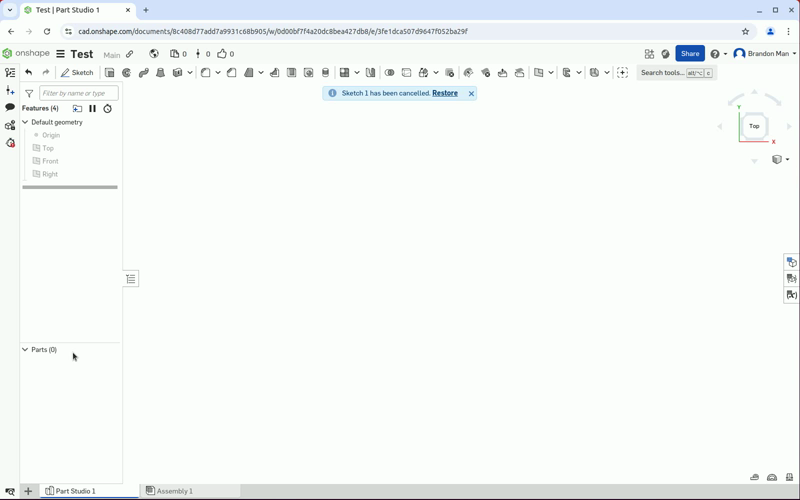
key(up)
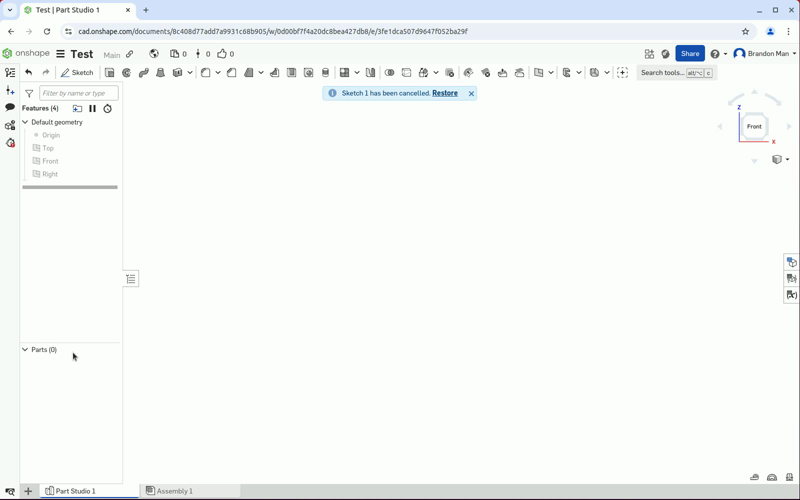
key_up(shift)
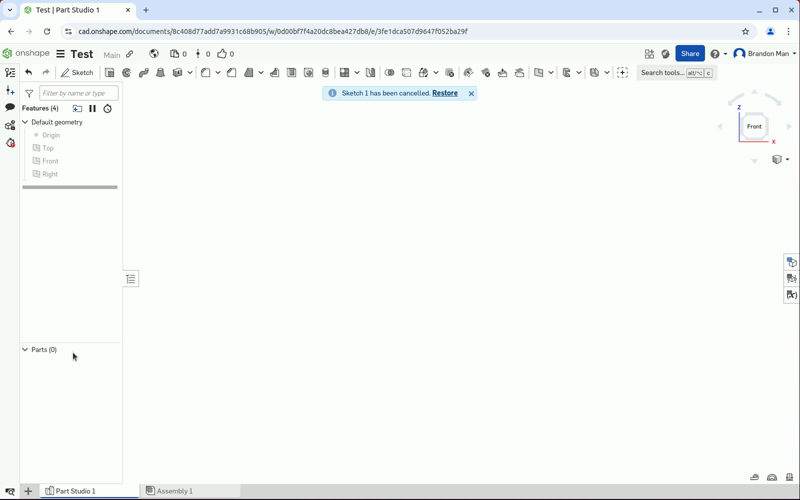
mouse_move(73, 352)
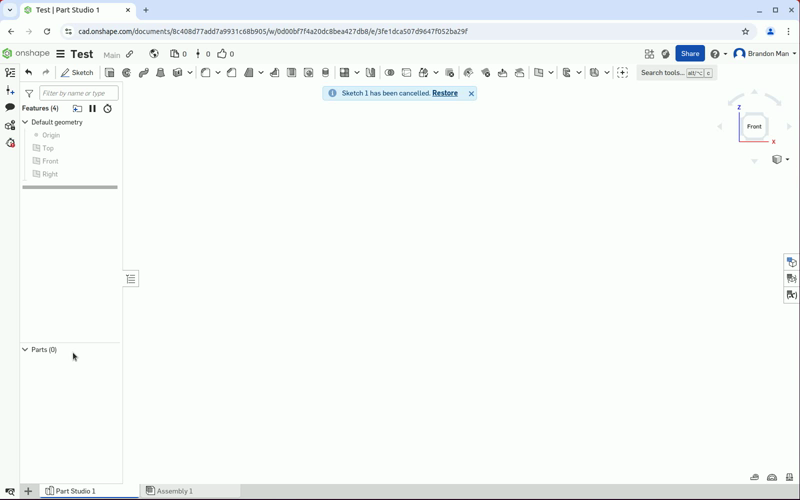
key(shift+y)
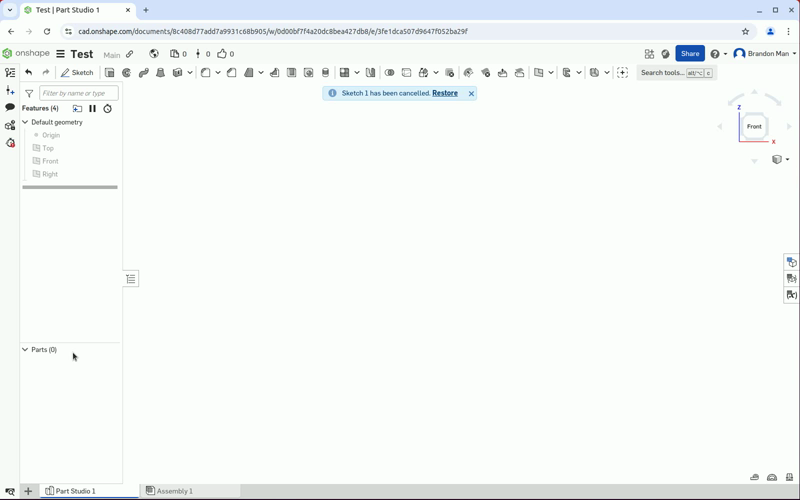
key(shift+s)
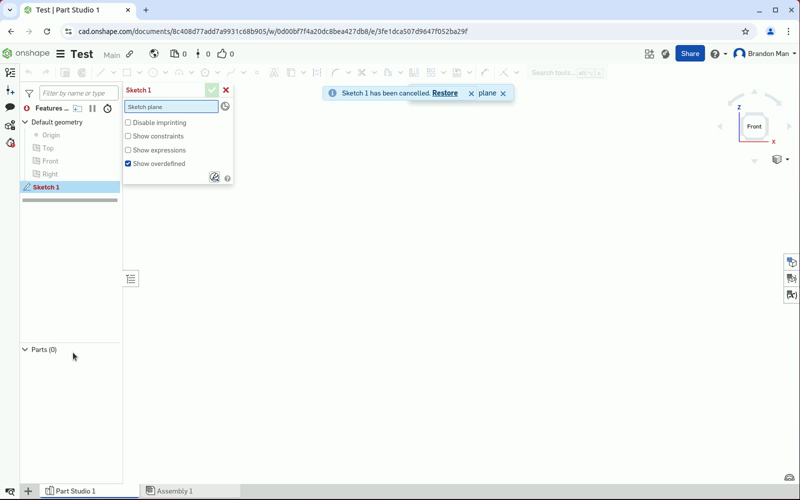
mouse_move(73, 163)
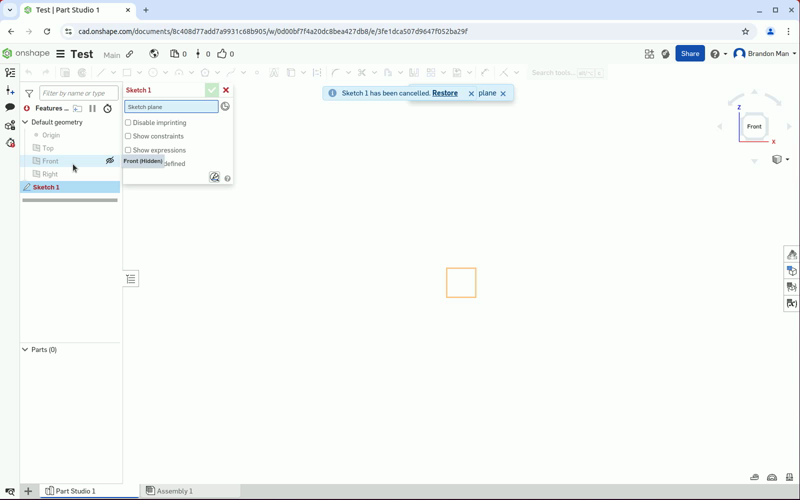
click(73, 163)
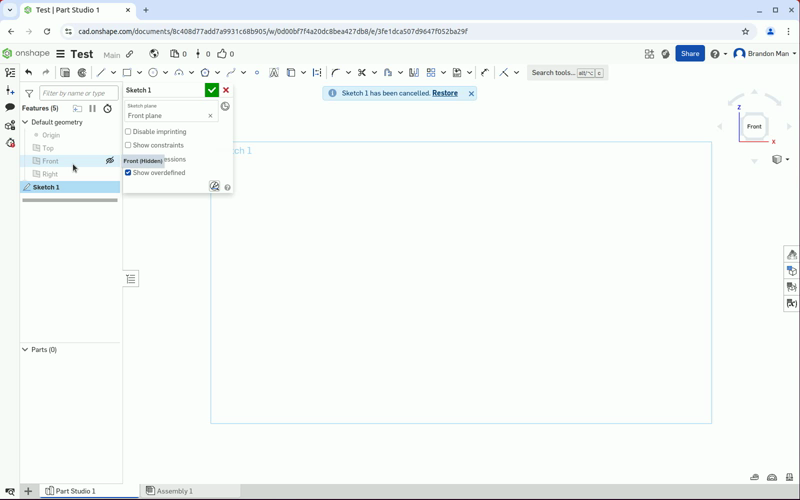
mouse_move(73, 352)
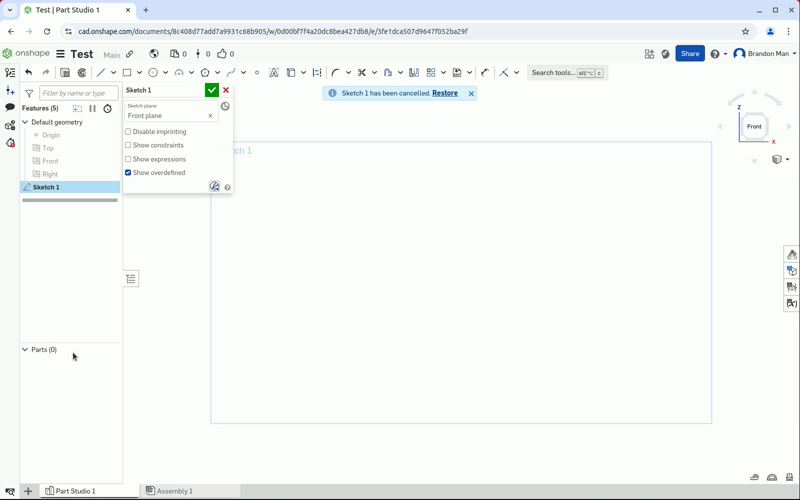
key(y)
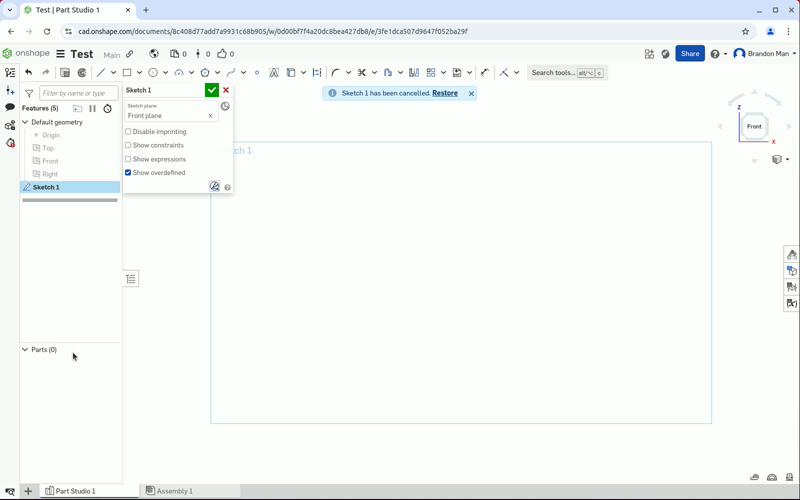
key(l)
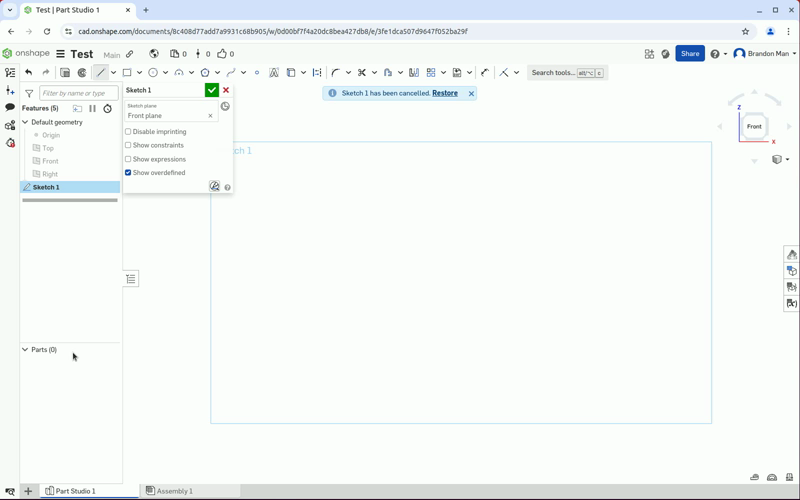
key_down(shift)
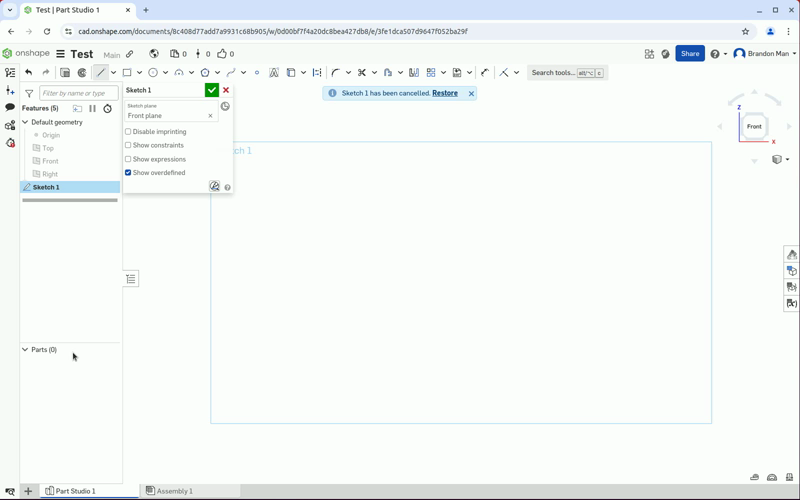
mouse_move(460, 282)
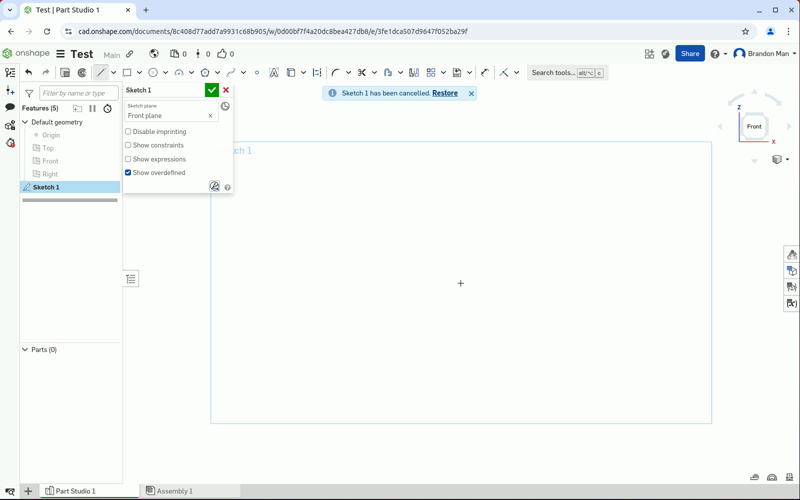
click(460, 282)
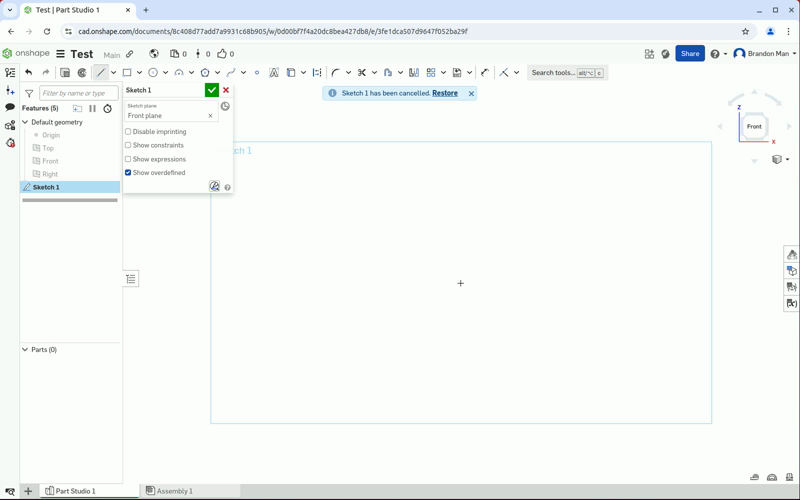
key_up(shift)
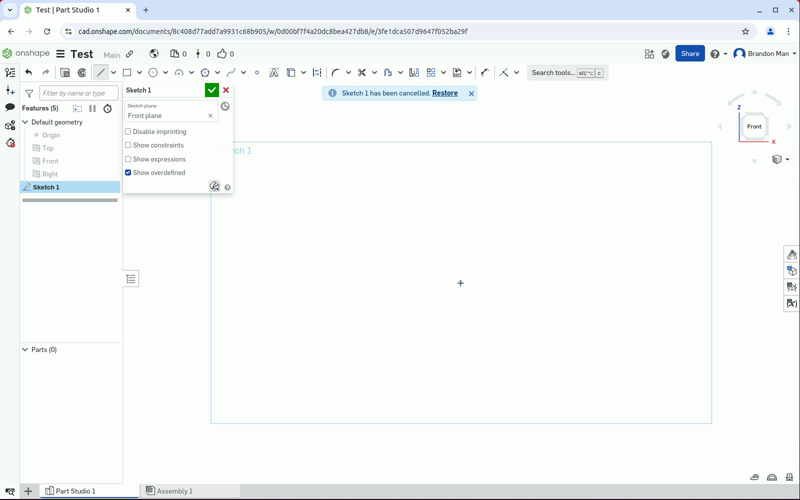
key_down(shift)
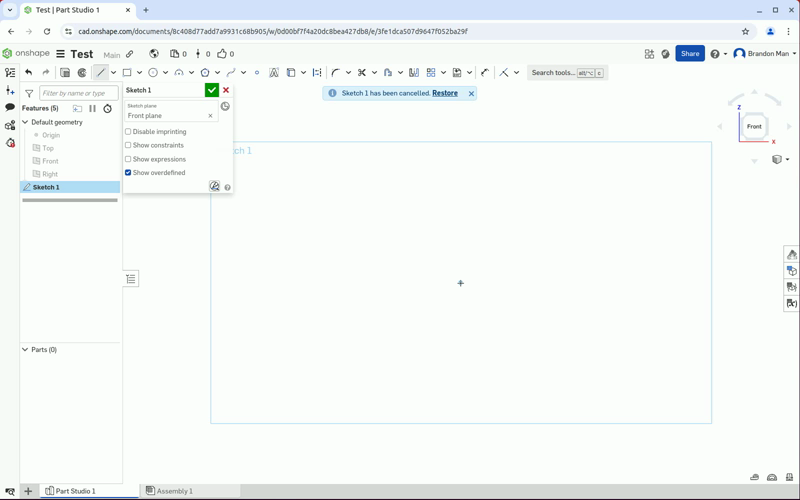
mouse_move(573, 282)
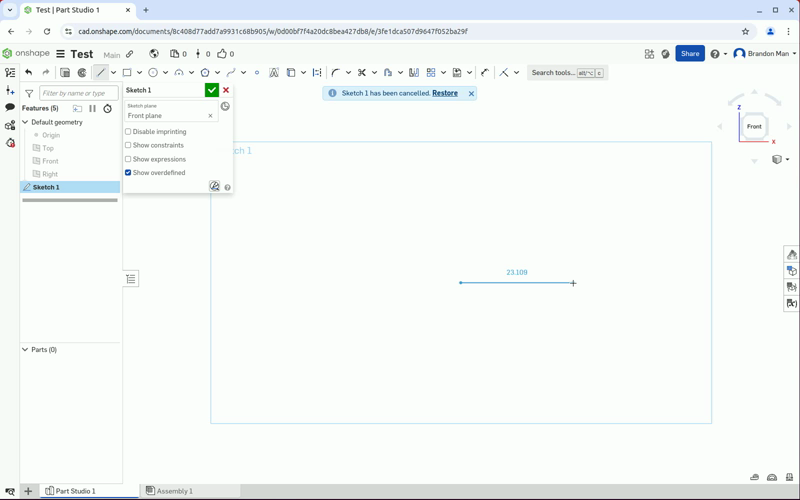
click(573, 282)
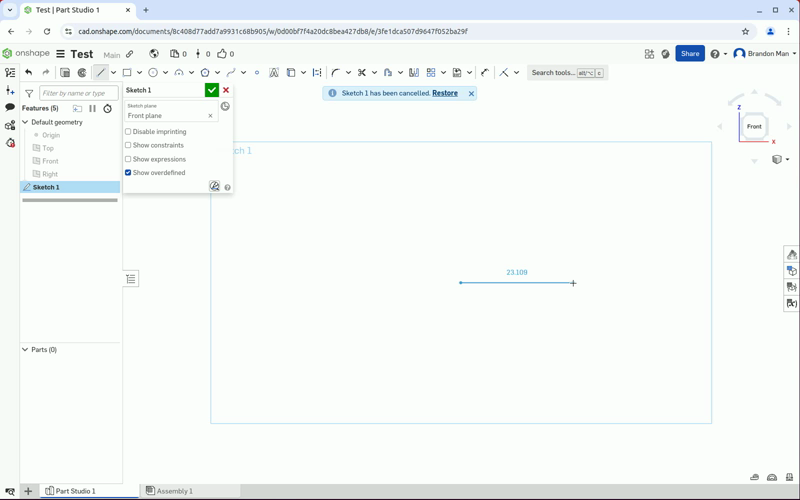
key_up(shift)
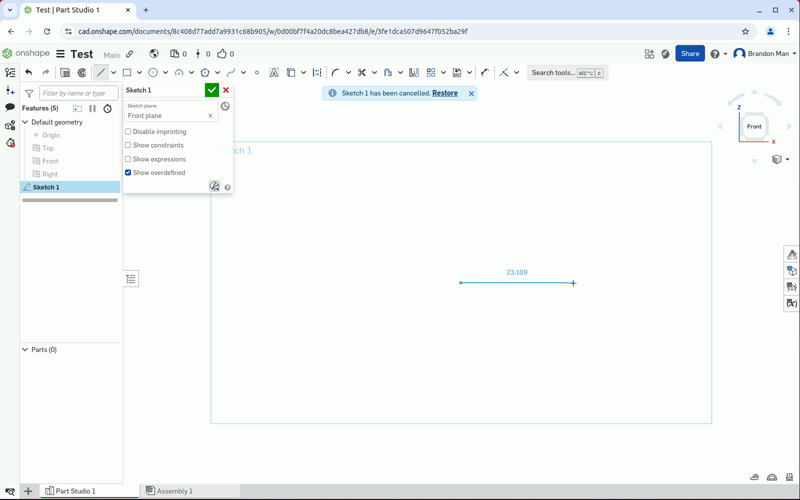
key_down(shift)
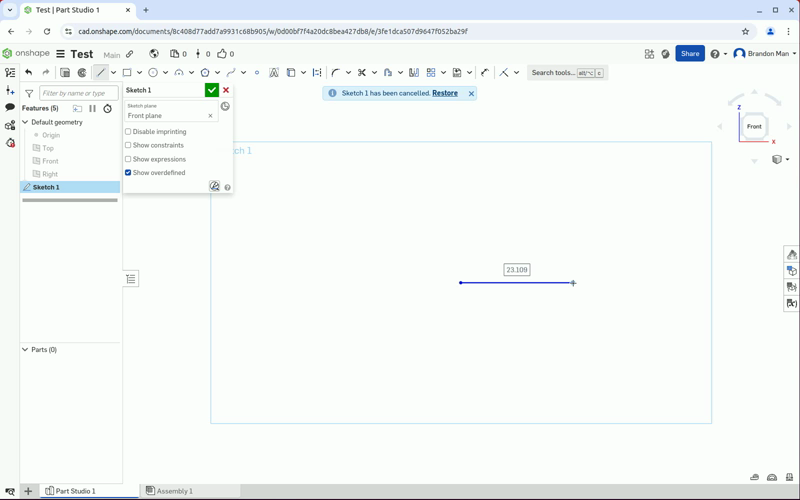
mouse_move(589, 282)
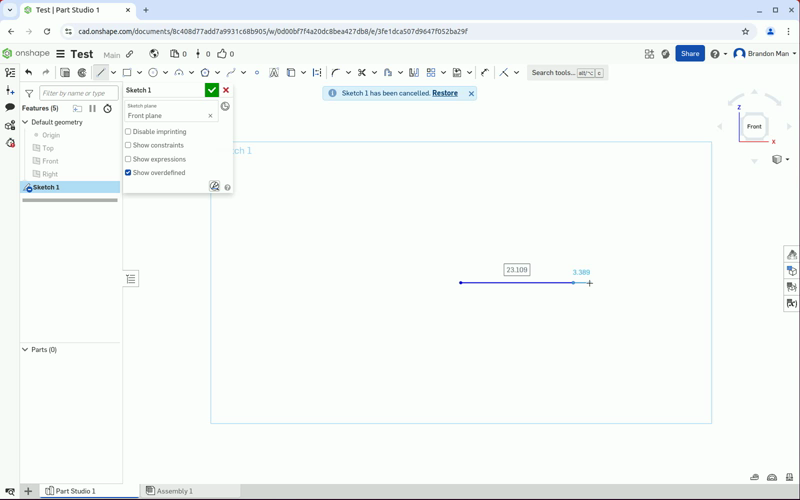
mouse_move(573, 226)
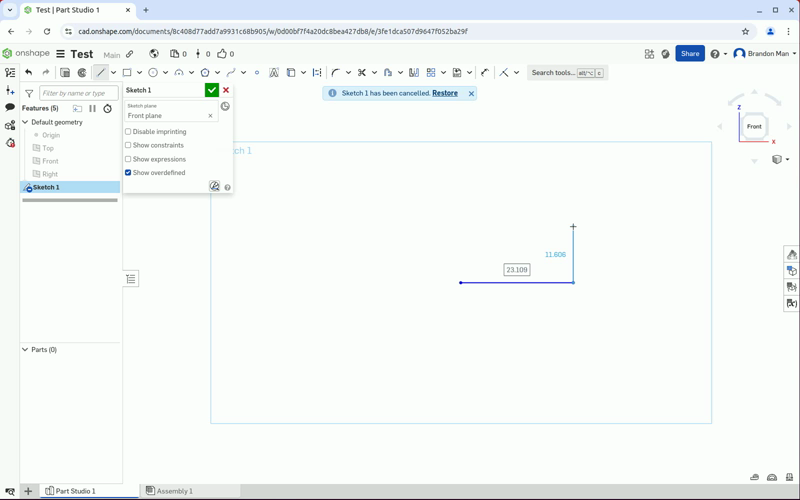
click(573, 226)
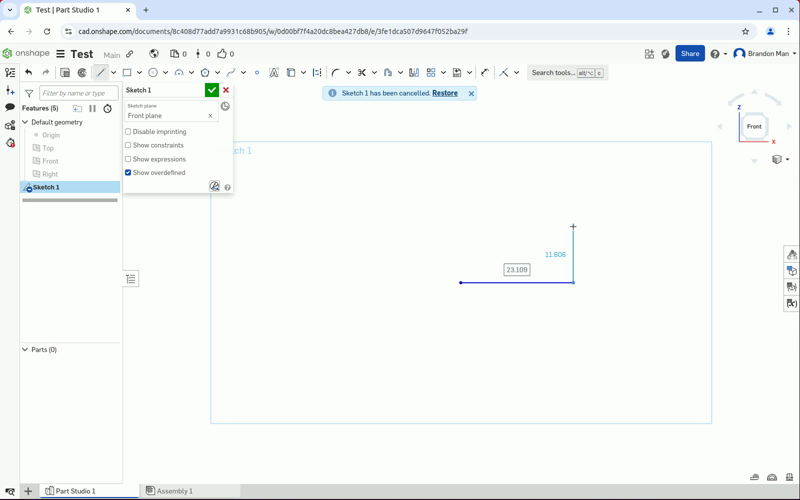
key_up(shift)
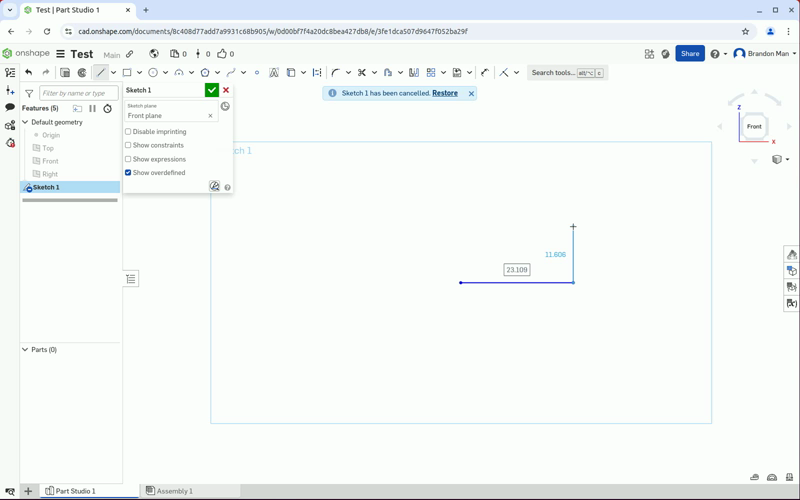
key_down(shift)
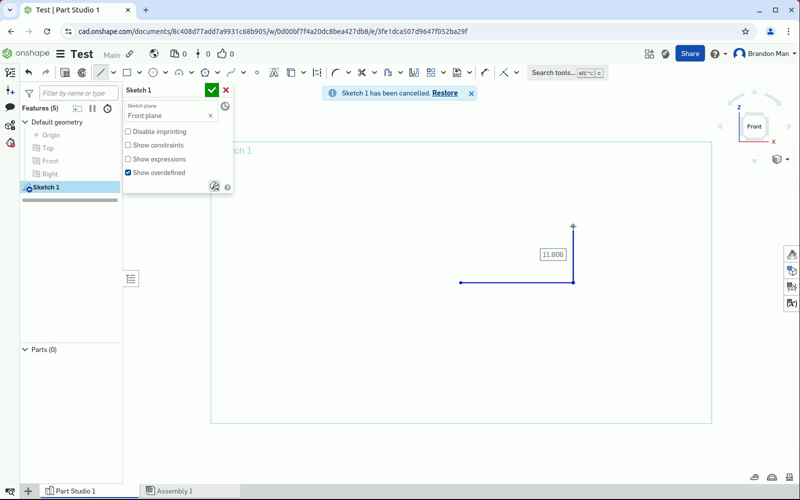
mouse_move(460, 226)
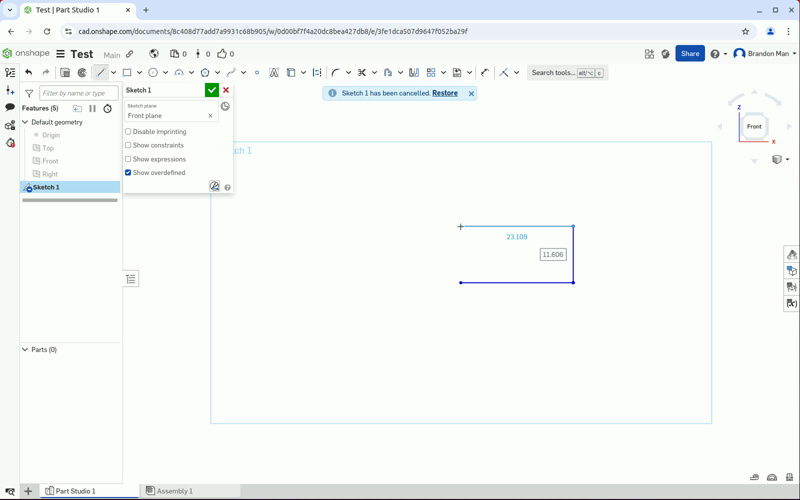
click(460, 226)
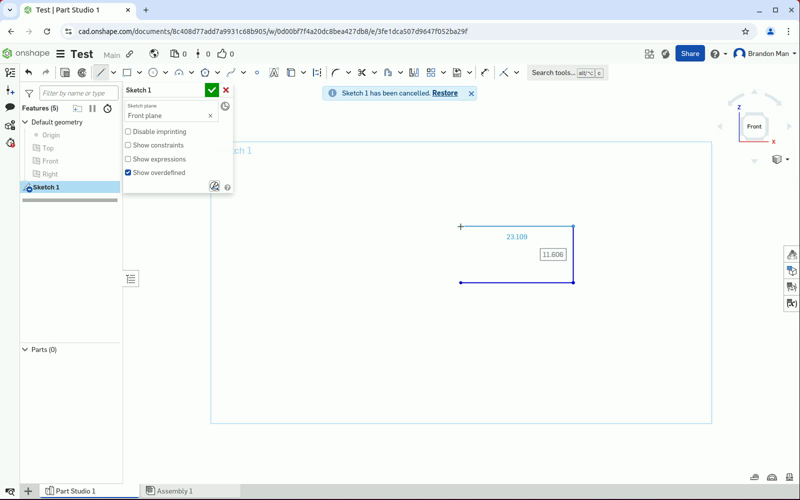
key_up(shift)
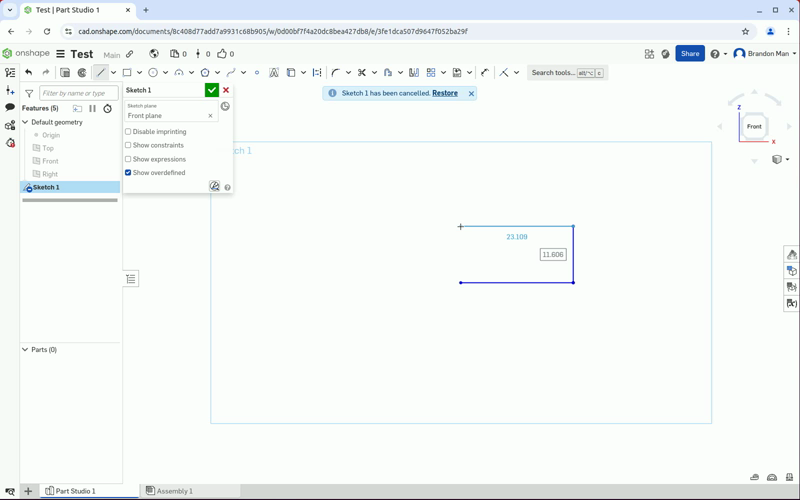
mouse_move(490, 226)
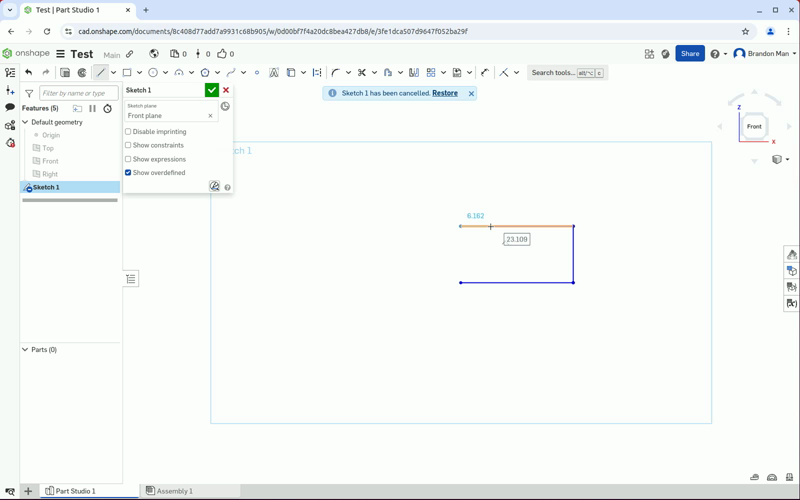
key_down(shift)
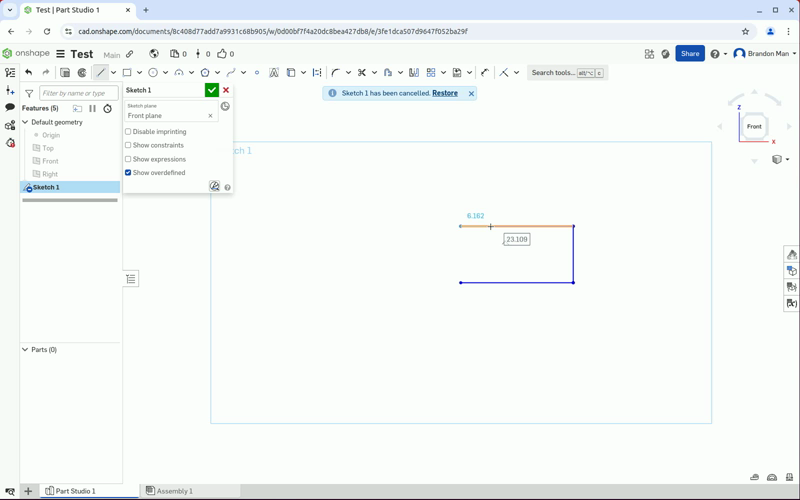
mouse_move(460, 282)
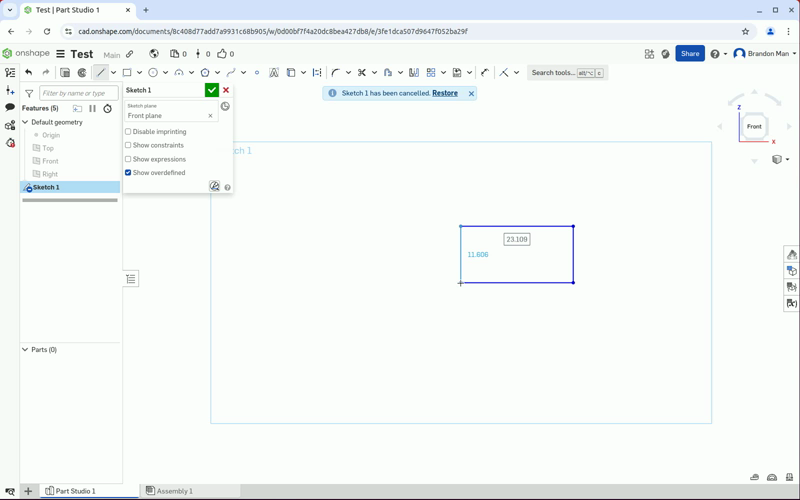
key_up(shift)
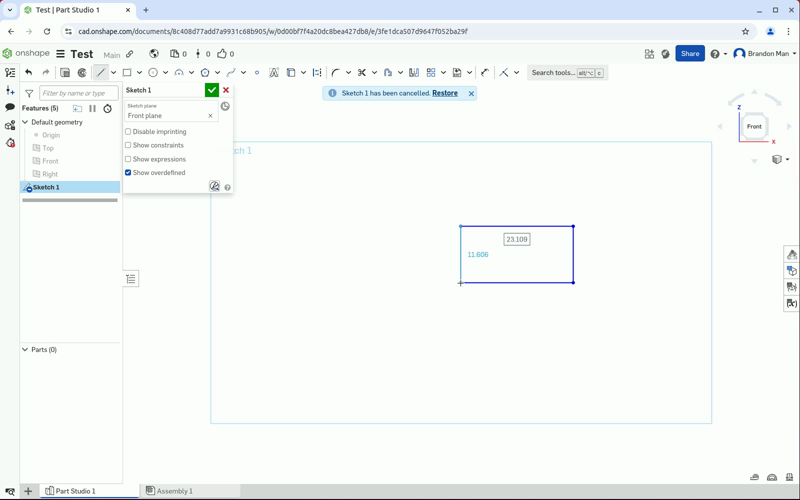
click(460, 282)
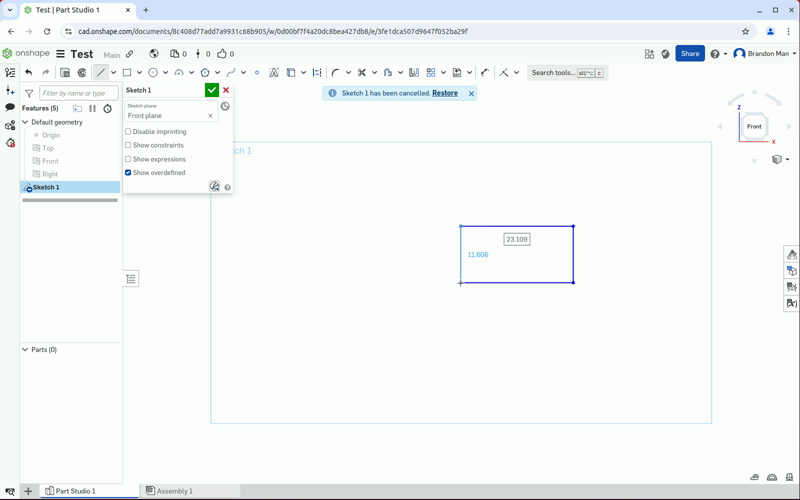
key(esc)
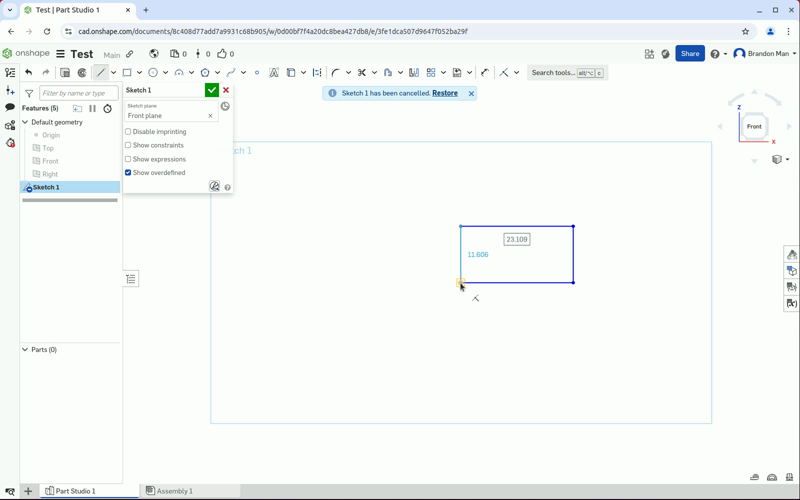
mouse_move(506, 270)
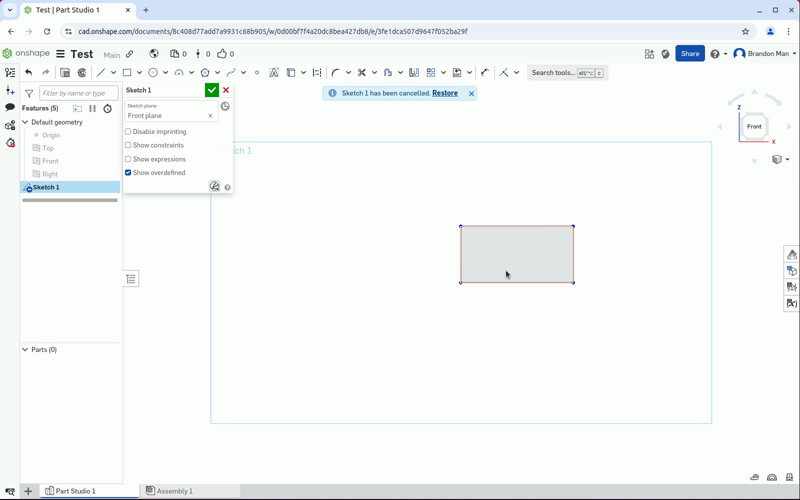
click(506, 270)
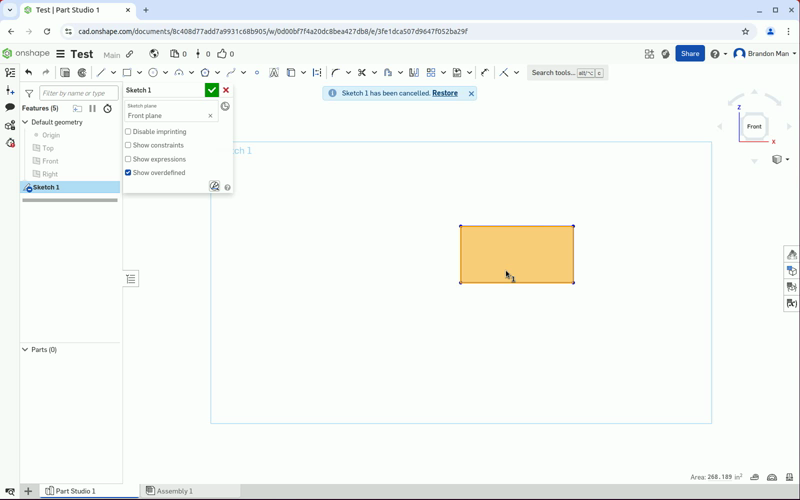
mouse_move(73, 352)
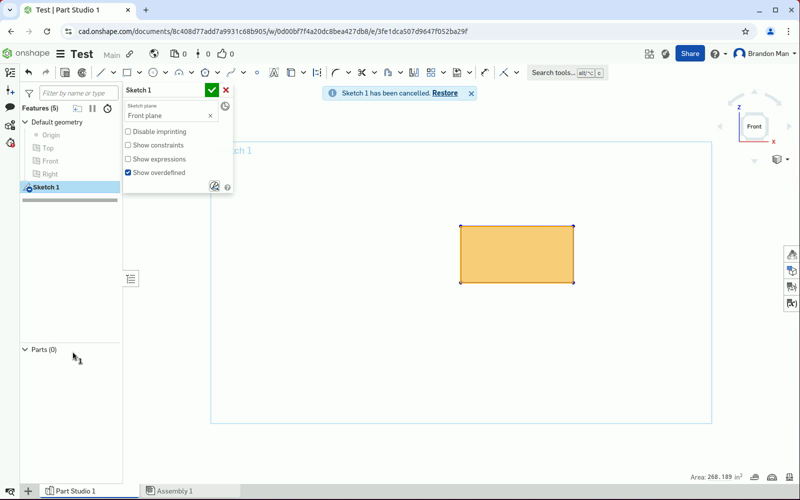
key(shift+y)
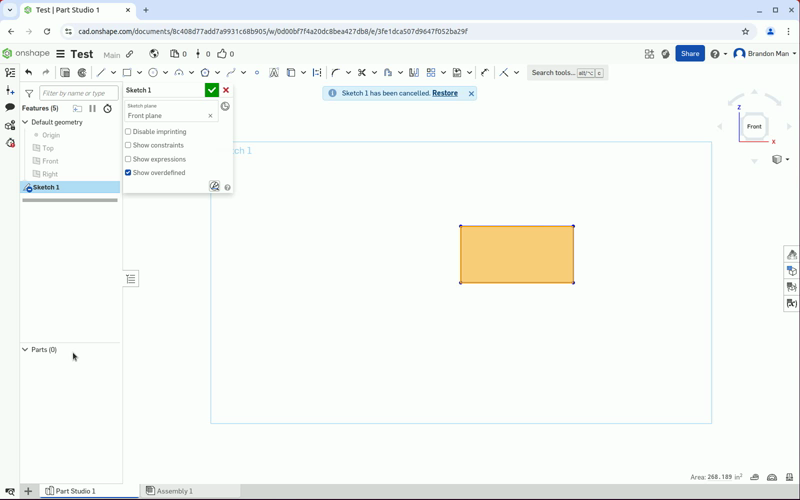
key(shift+e)
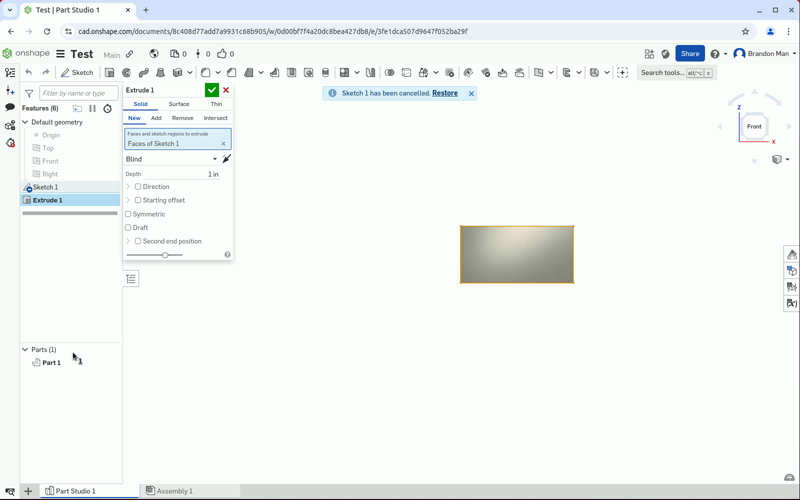
mouse_move(143, 106)
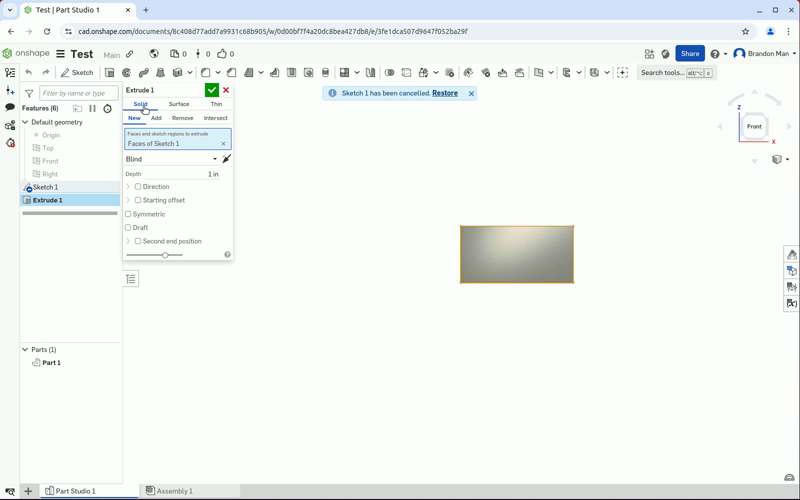
click(143, 106)
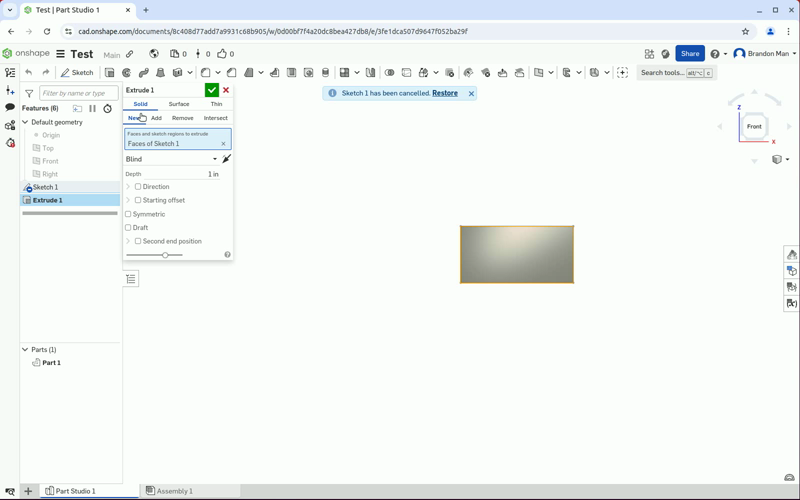
mouse_move(137, 120)
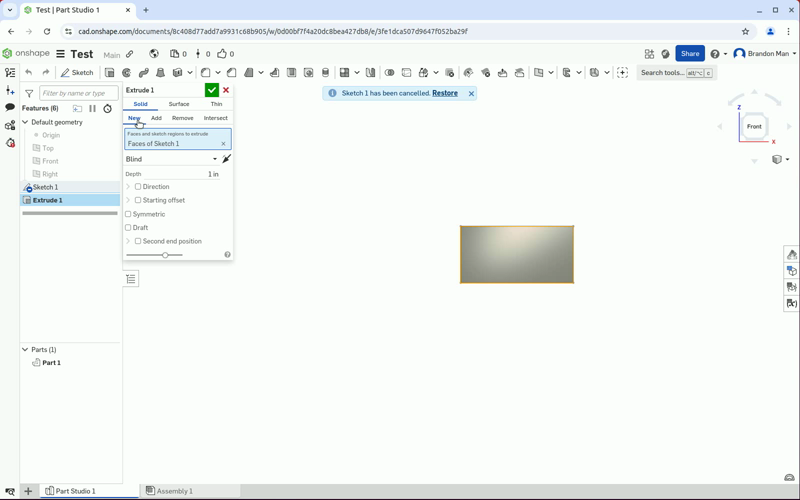
click(137, 120)
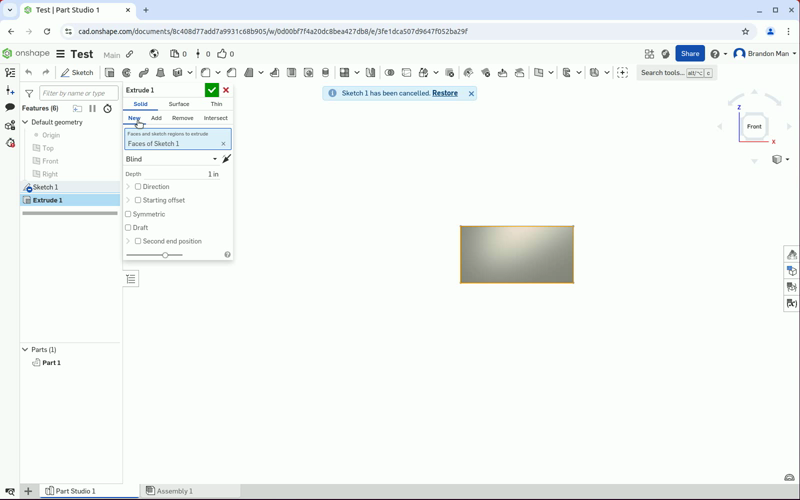
key(tab, 4)
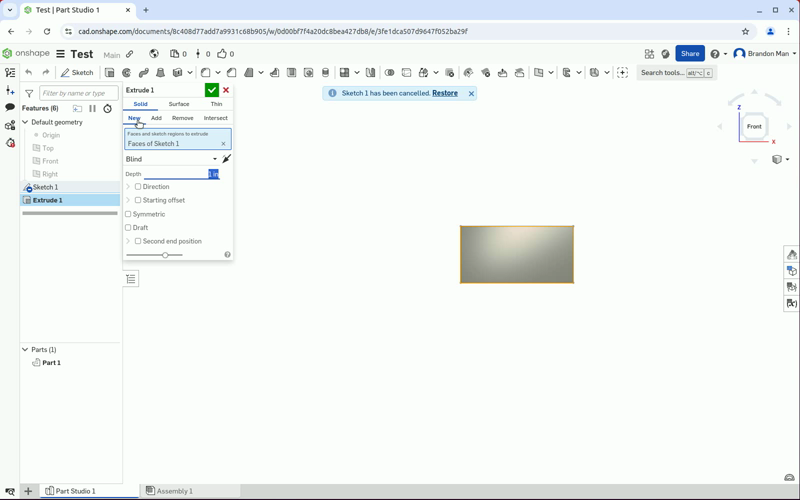
text(0.963)
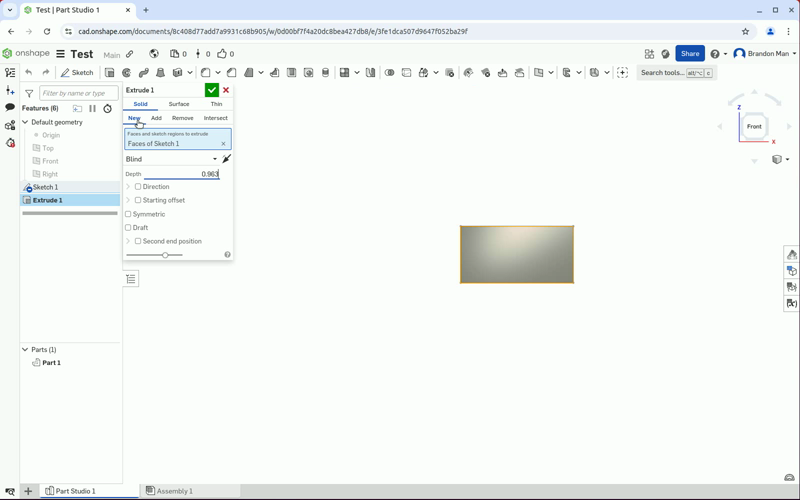
key(enter)
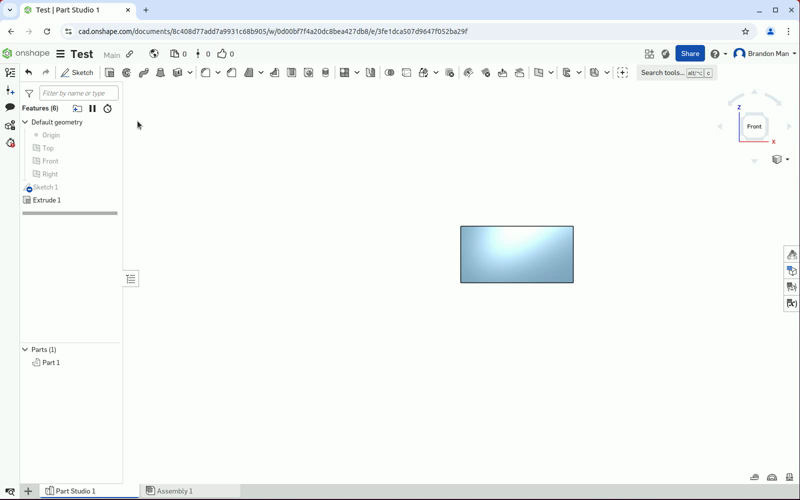
key(shift+h)
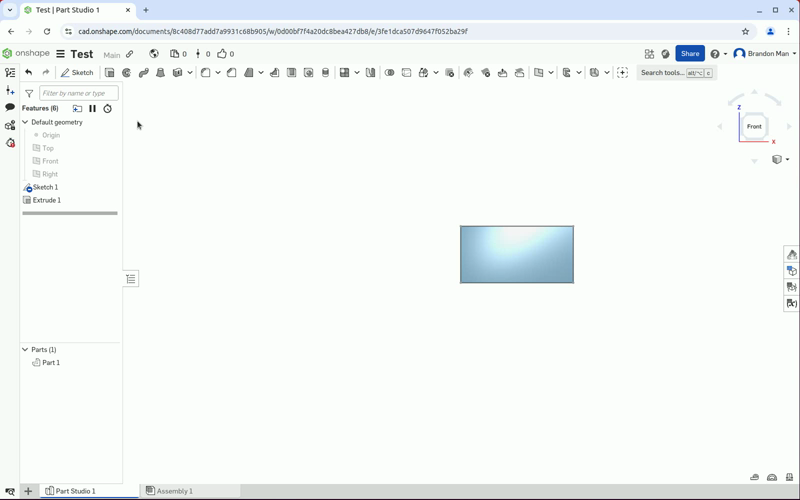
key(shift+h)
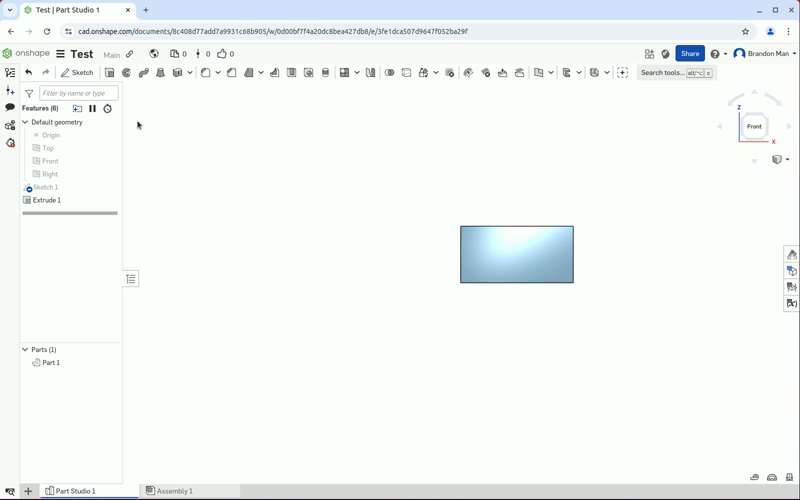
mouse_move(73, 189)
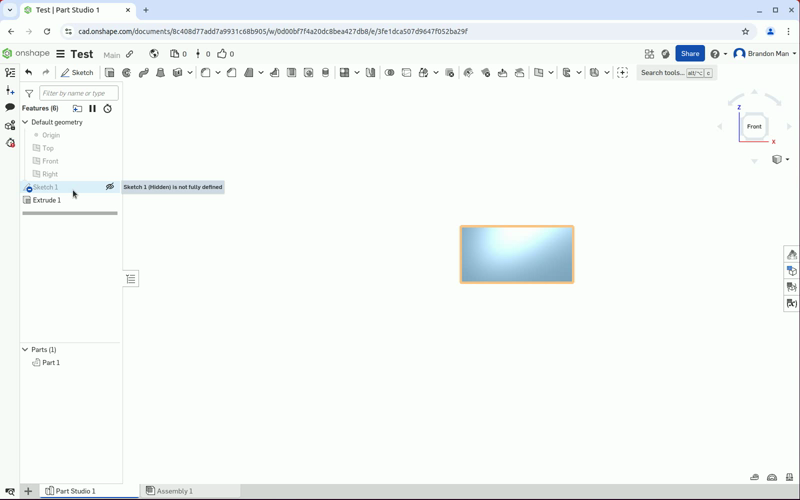
click(73, 189)
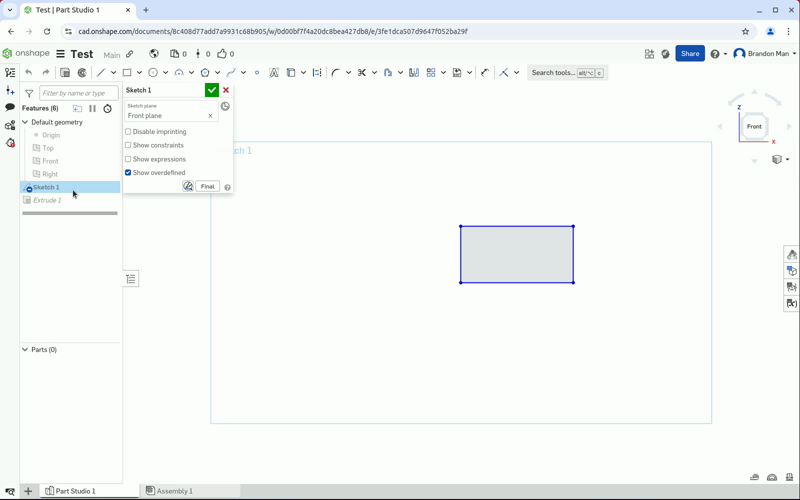
mouse_move(229, 92)
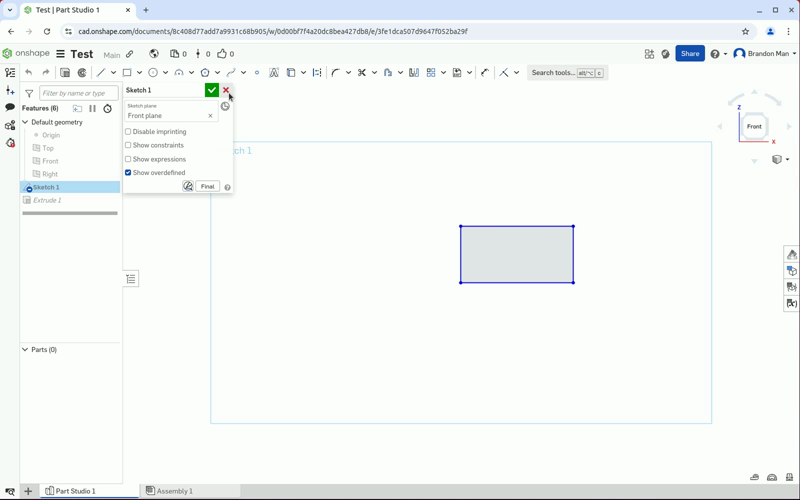
click(229, 92)
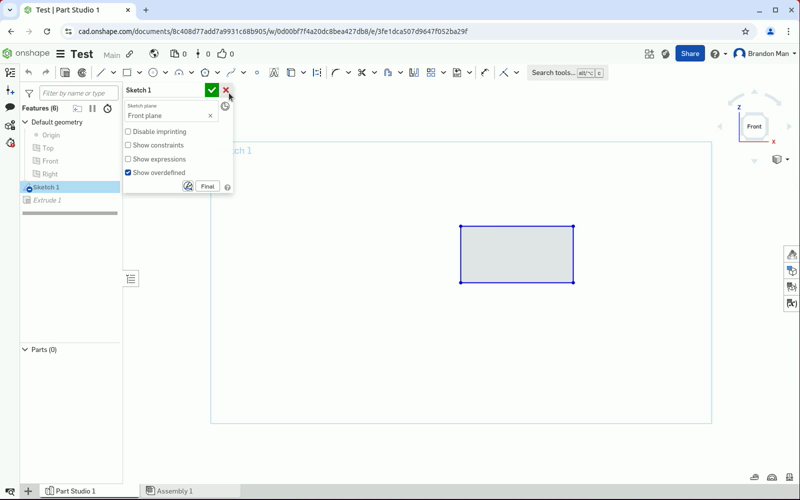
key(shift+s)
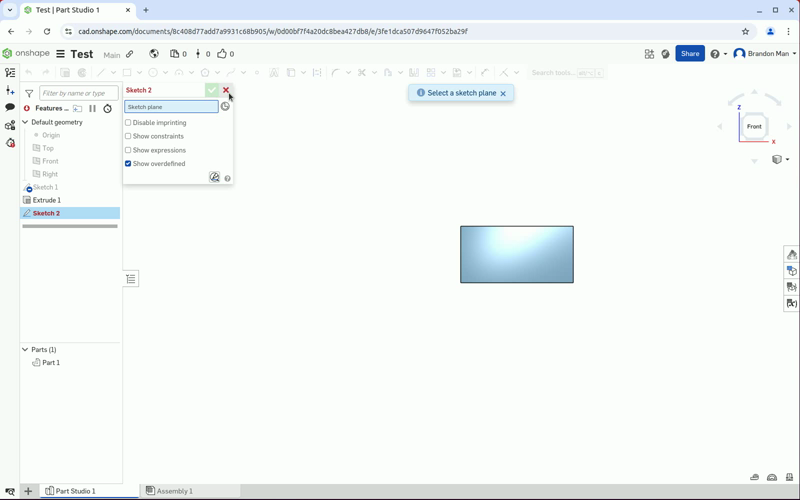
mouse_move(73, 163)
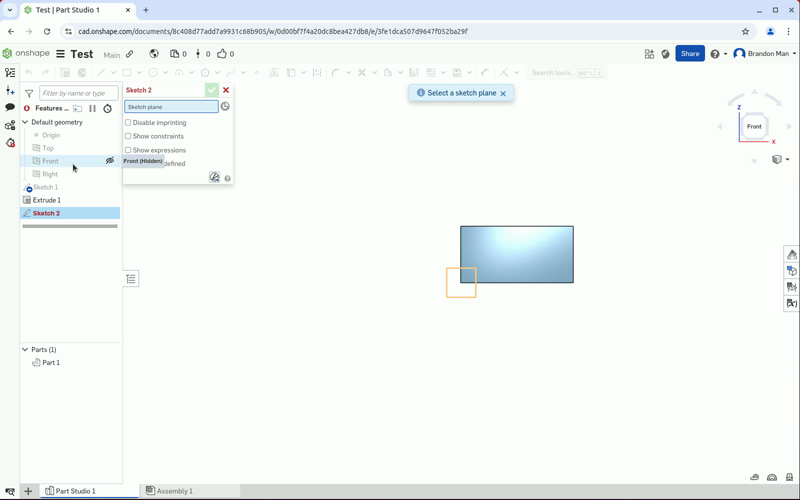
click(73, 163)
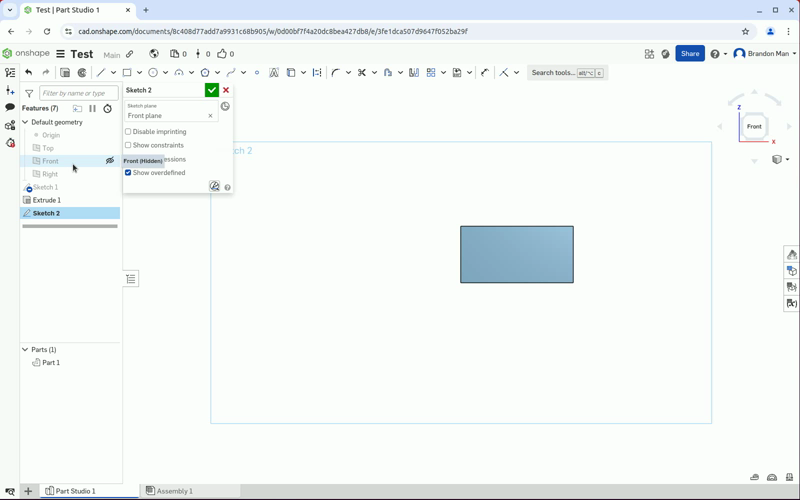
mouse_move(73, 352)
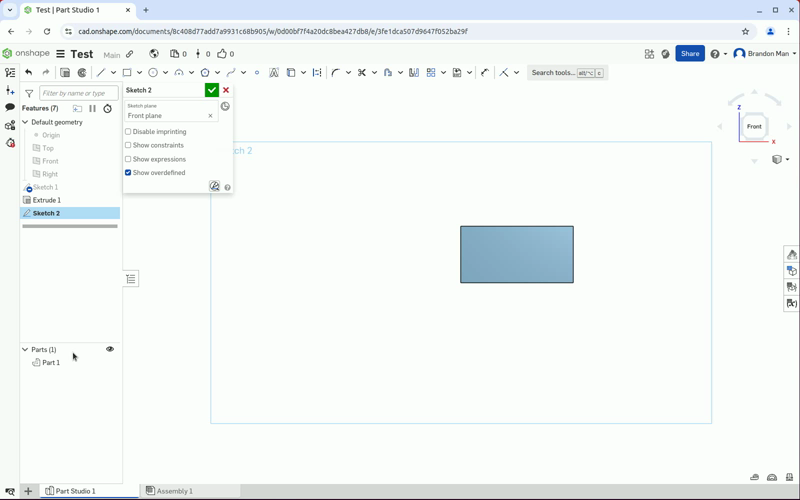
key(y)
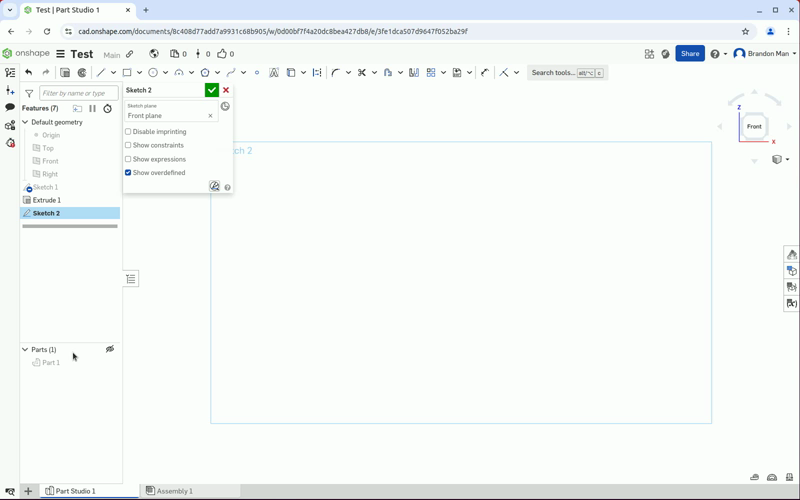
key(l)
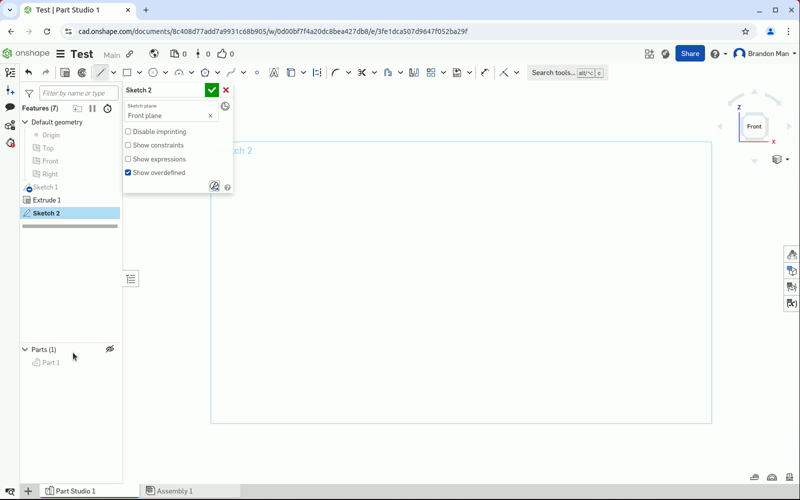
key_down(shift)
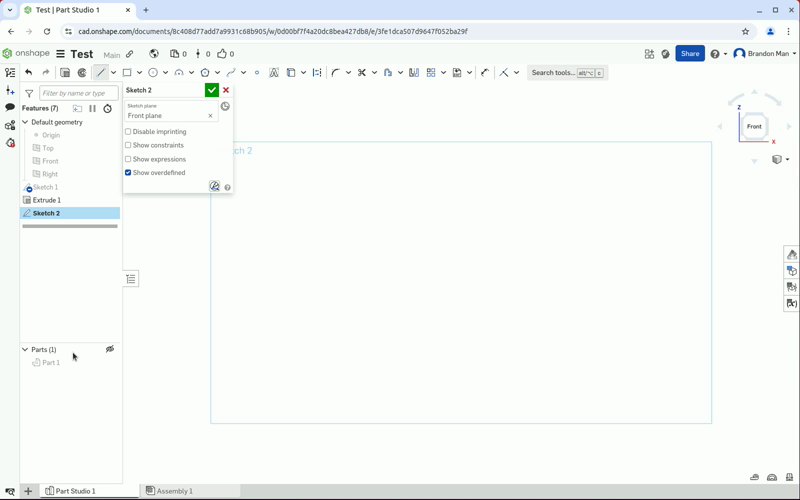
mouse_move(460, 282)
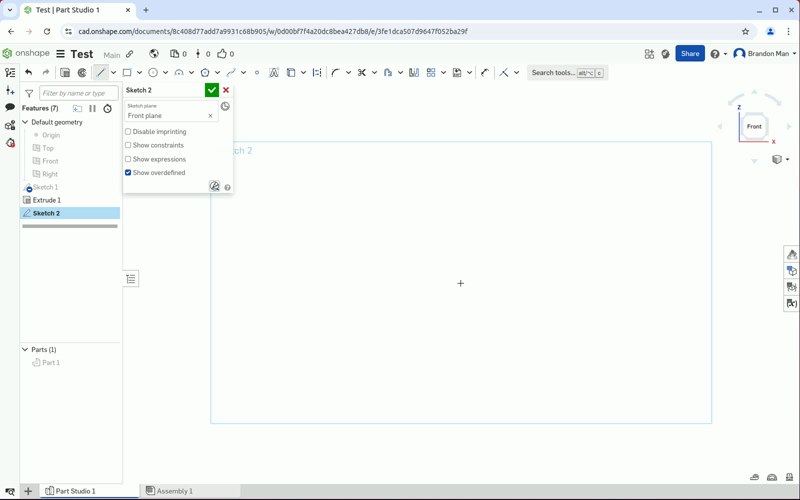
click(460, 282)
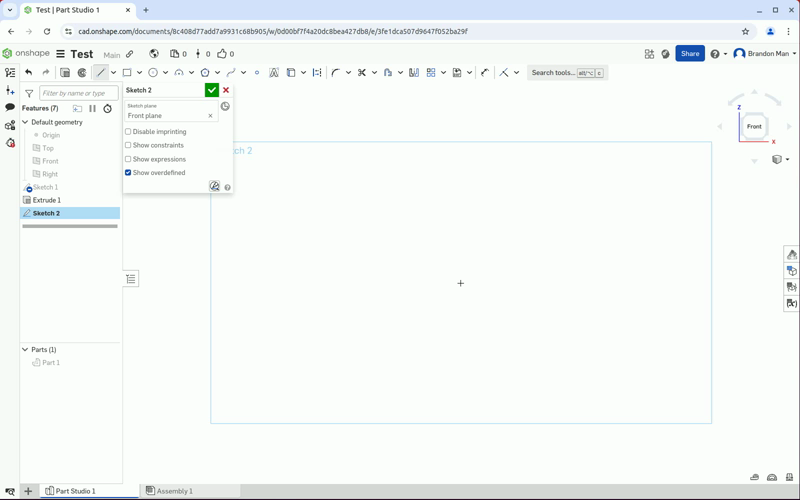
key_up(shift)
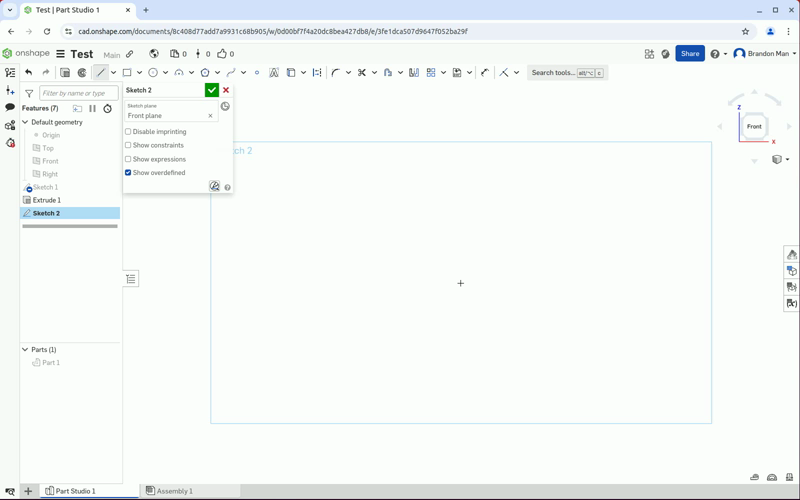
key_down(shift)
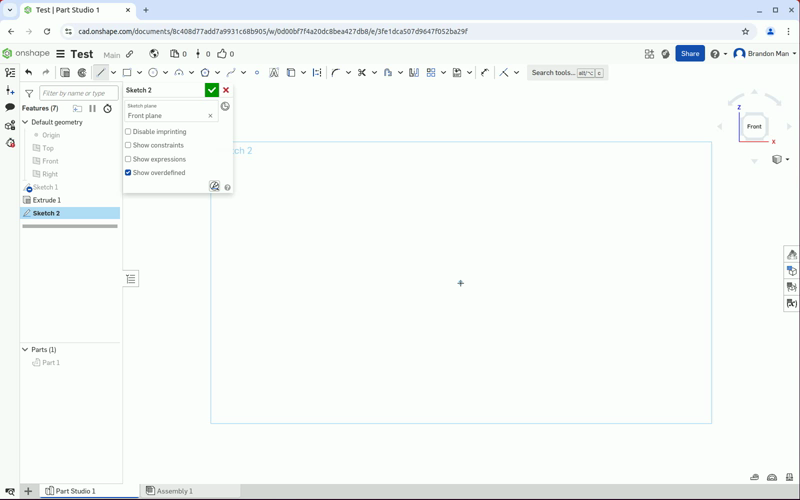
mouse_move(573, 282)
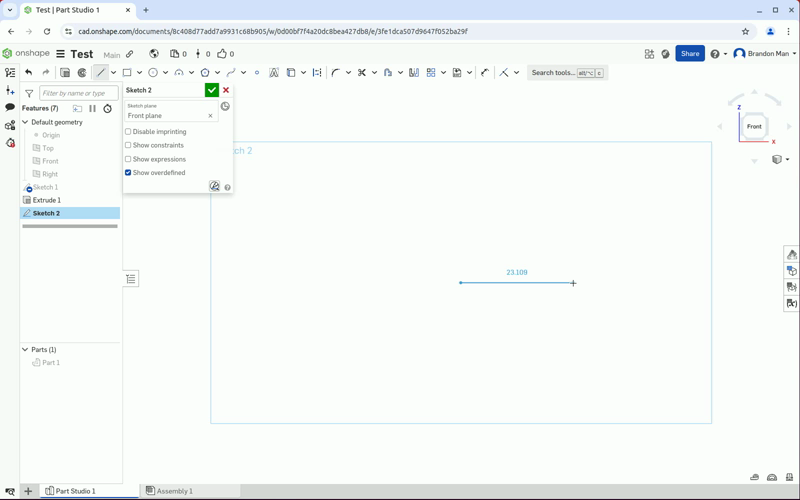
click(573, 282)
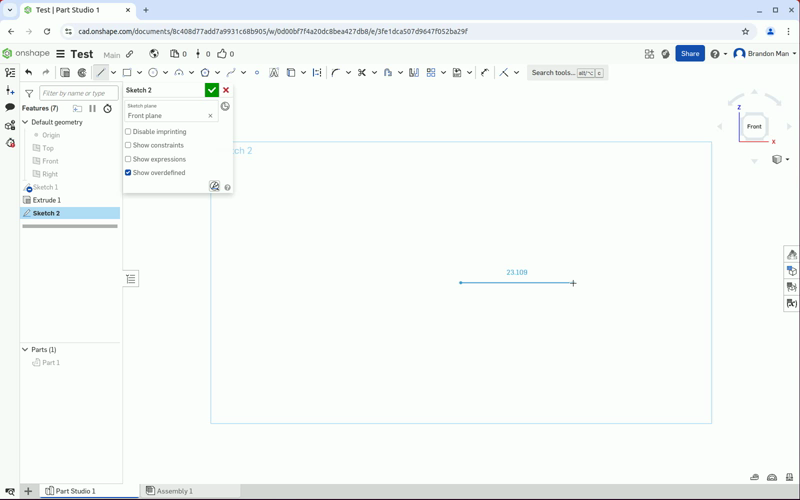
key_up(shift)
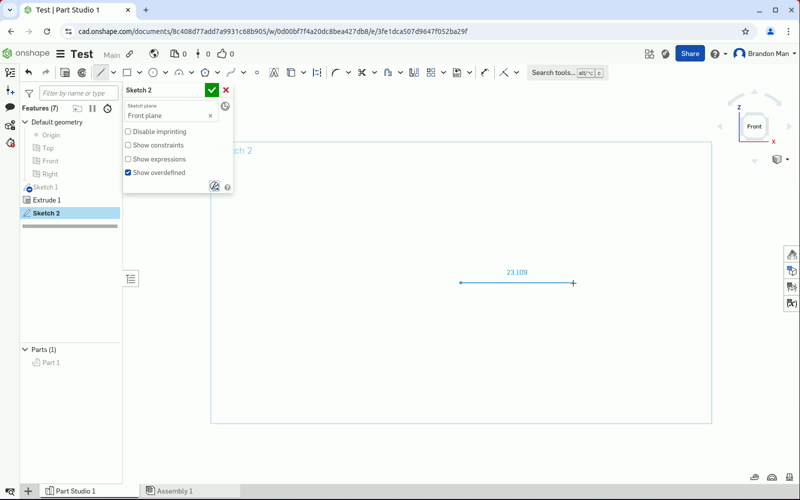
key_down(shift)
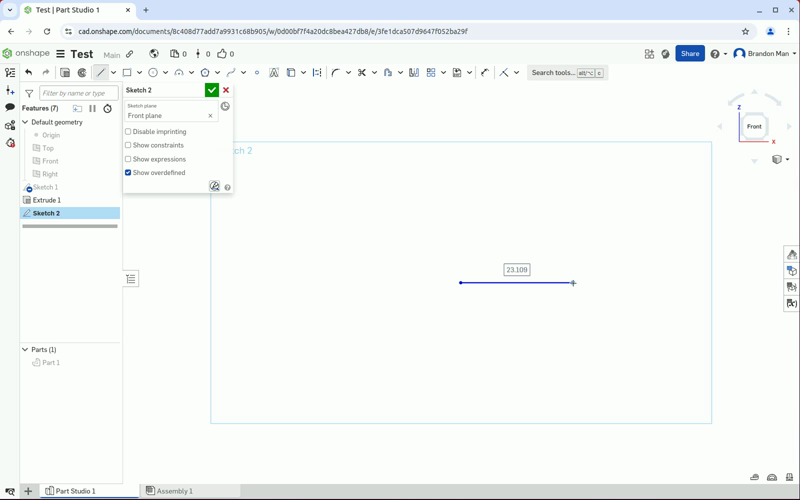
mouse_move(589, 282)
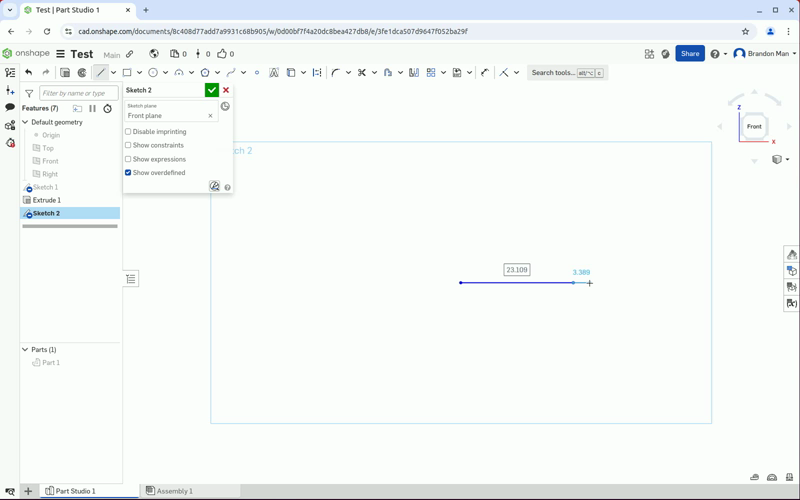
mouse_move(573, 226)
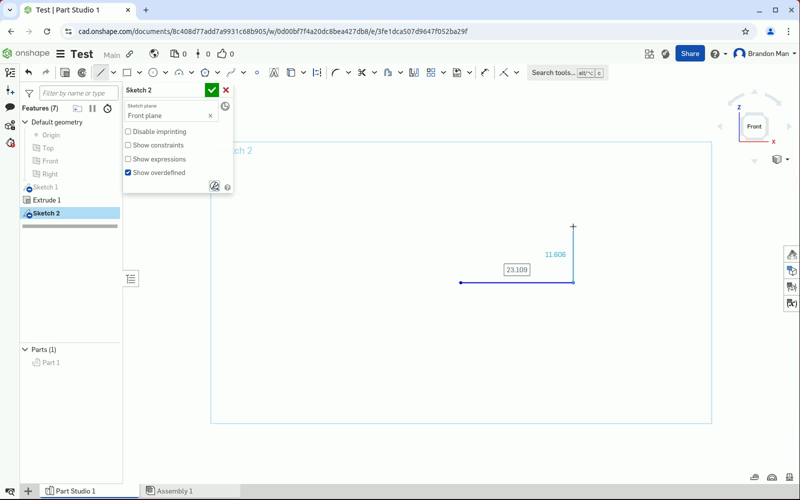
click(573, 226)
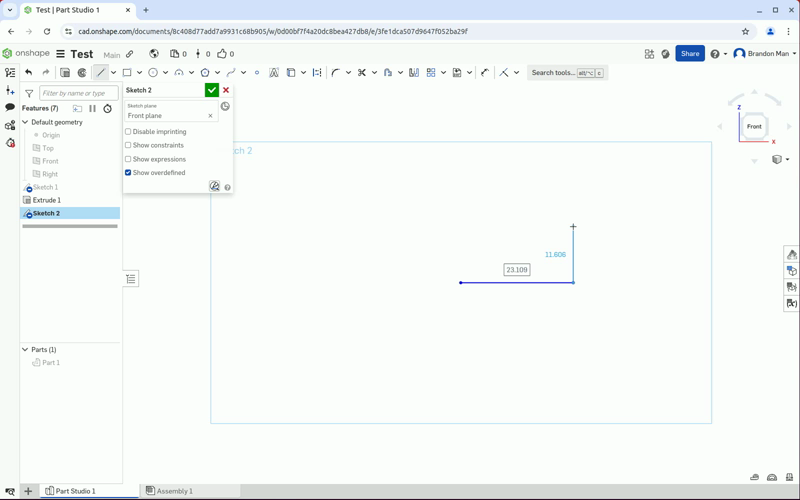
key_up(shift)
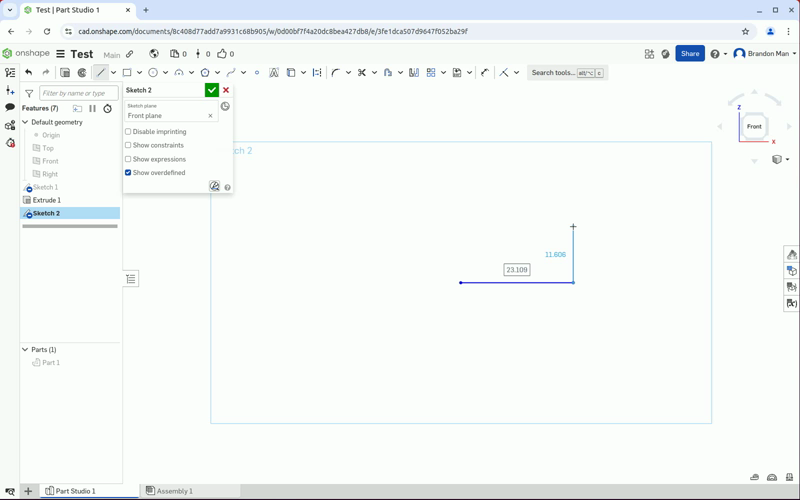
key_down(shift)
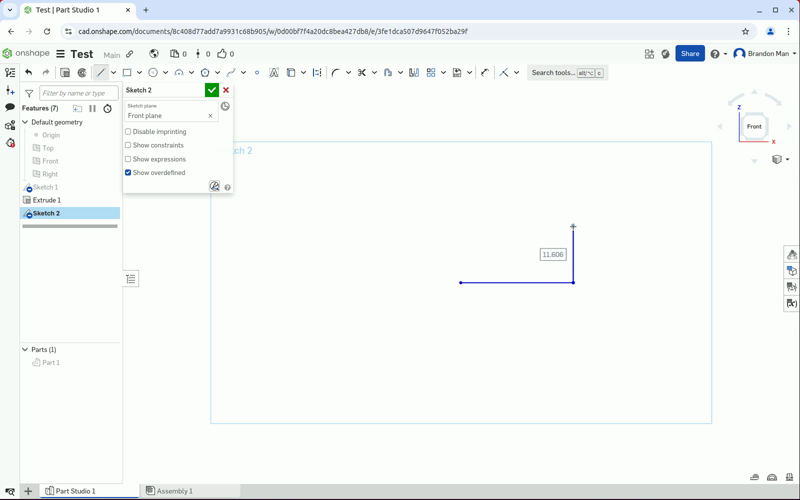
mouse_move(460, 226)
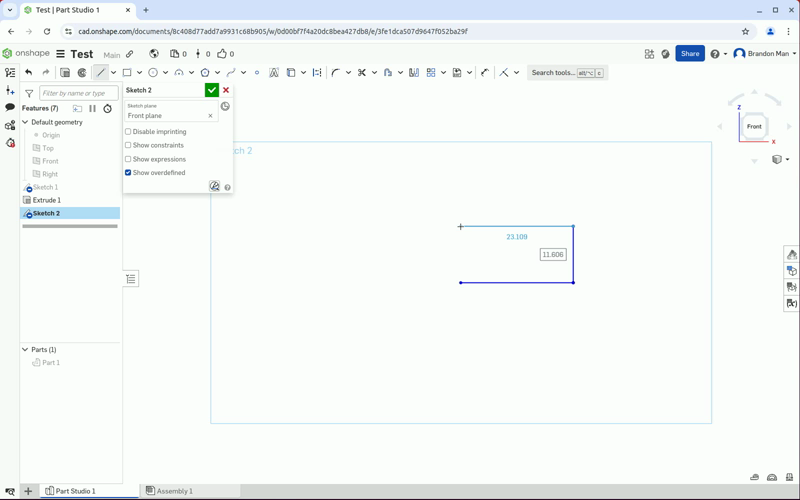
click(460, 226)
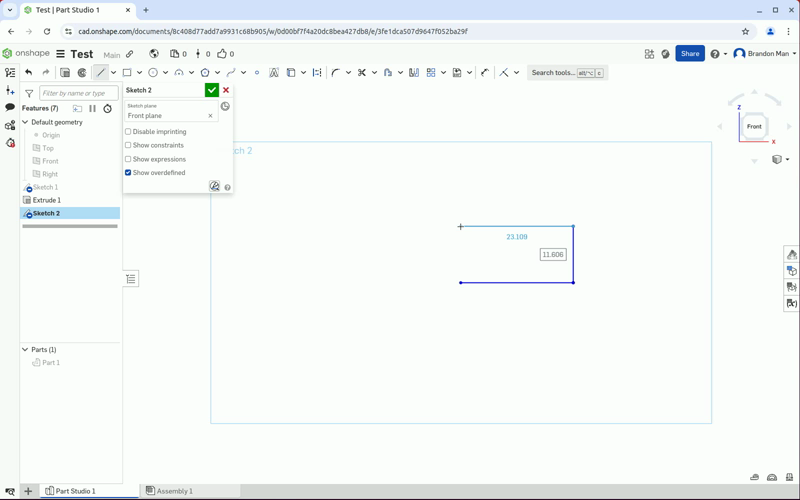
key_up(shift)
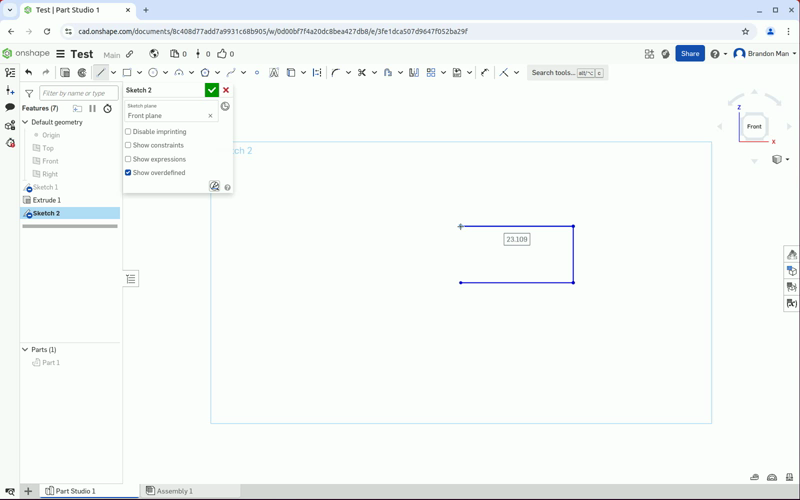
mouse_move(490, 226)
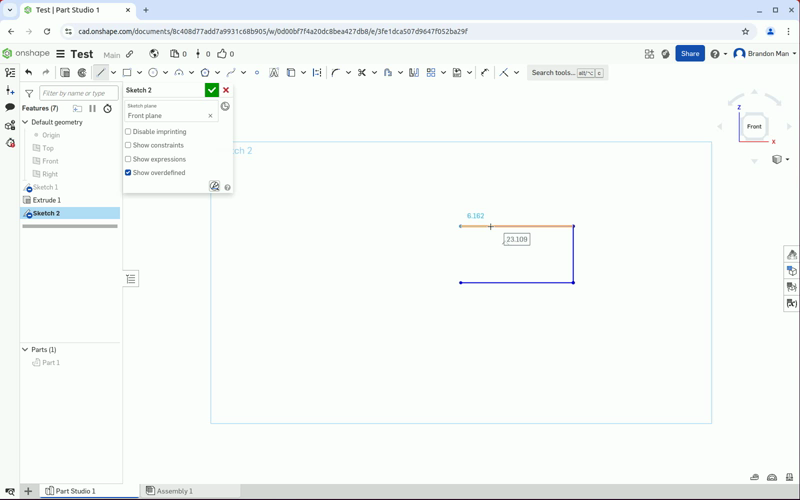
key_down(shift)
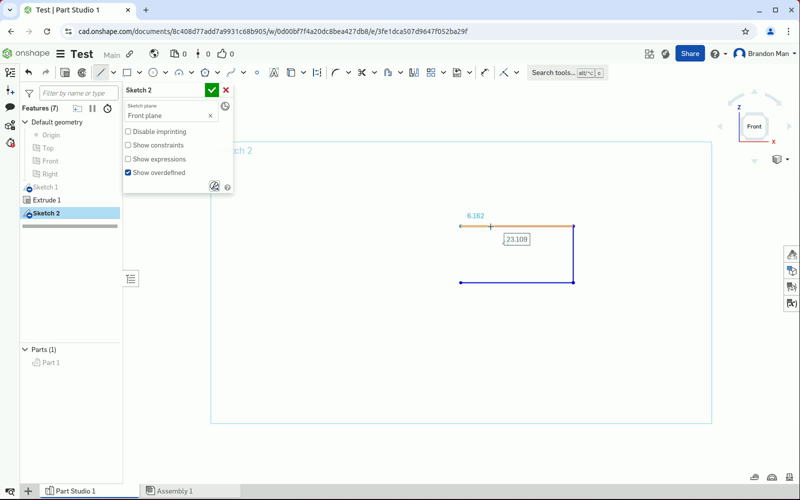
mouse_move(460, 282)
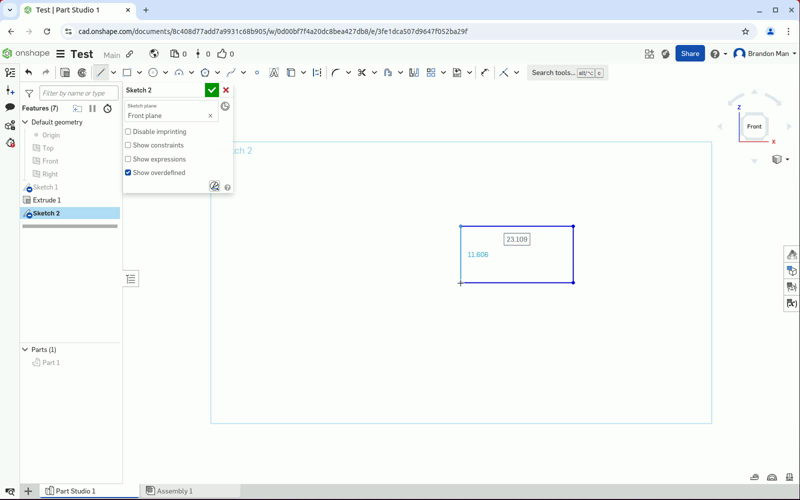
key_up(shift)
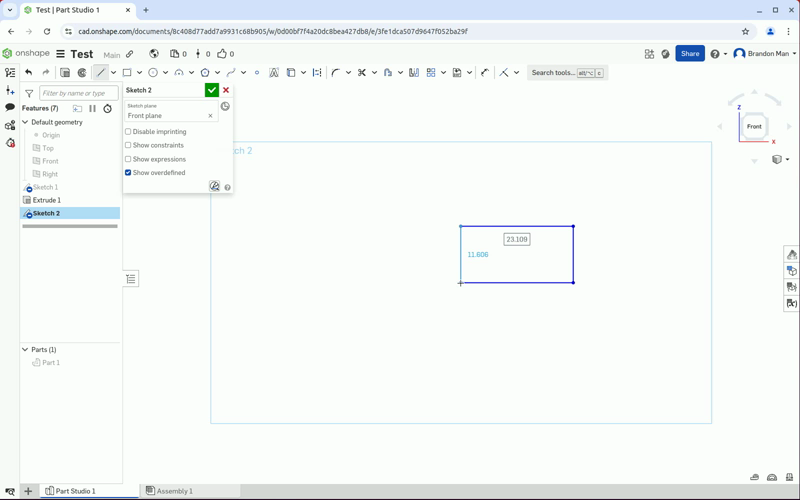
click(460, 282)
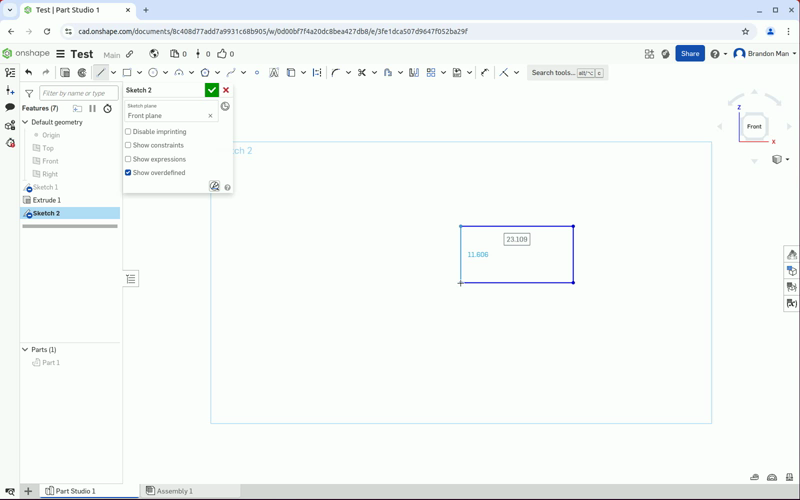
key(esc)
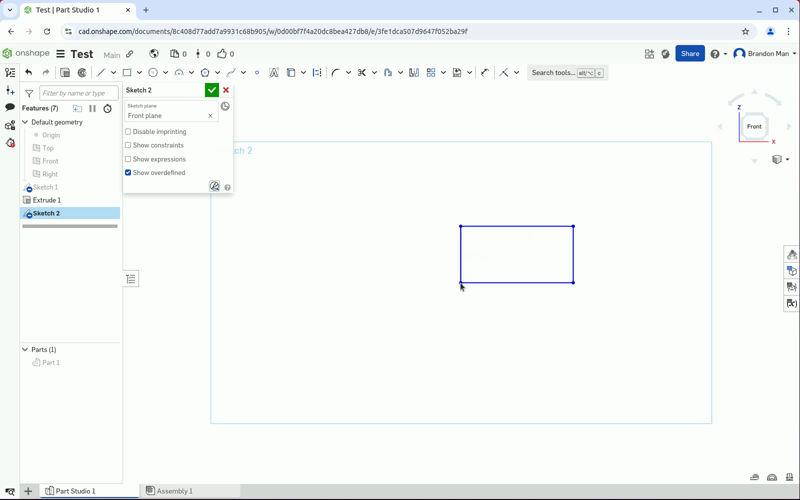
mouse_move(504, 269)
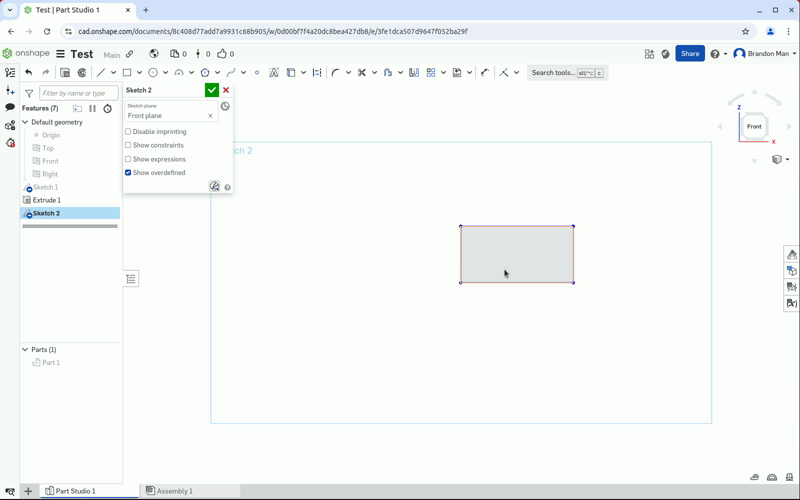
click(504, 269)
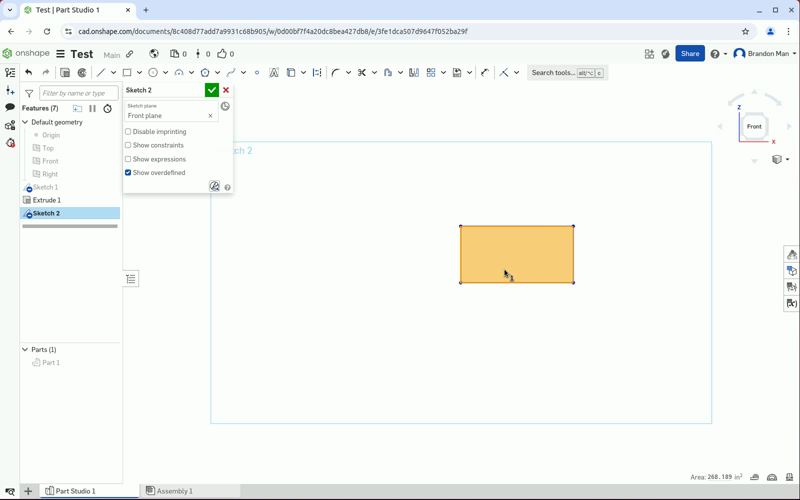
mouse_move(73, 352)
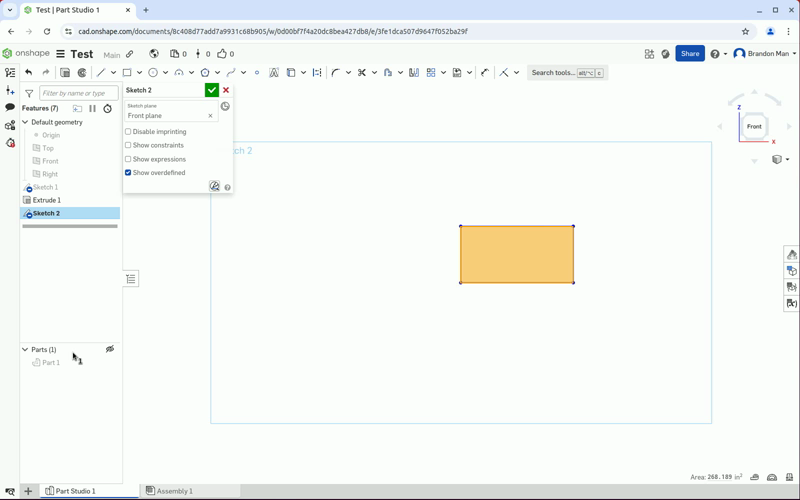
key(shift+y)
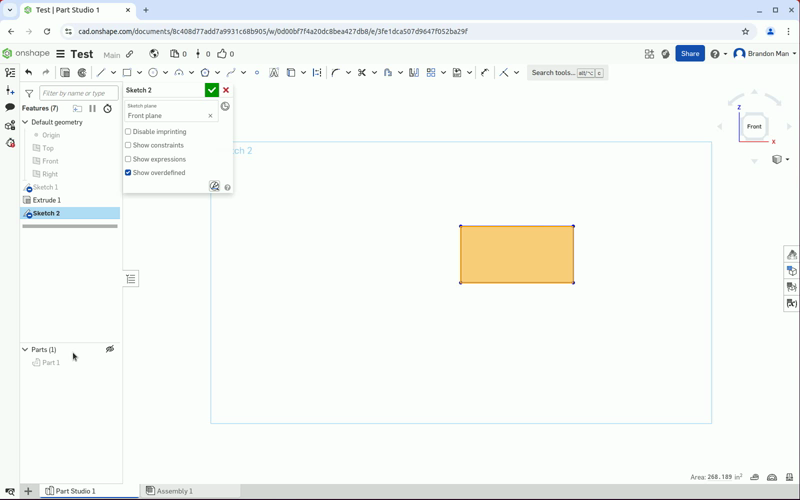
key(shift+e)
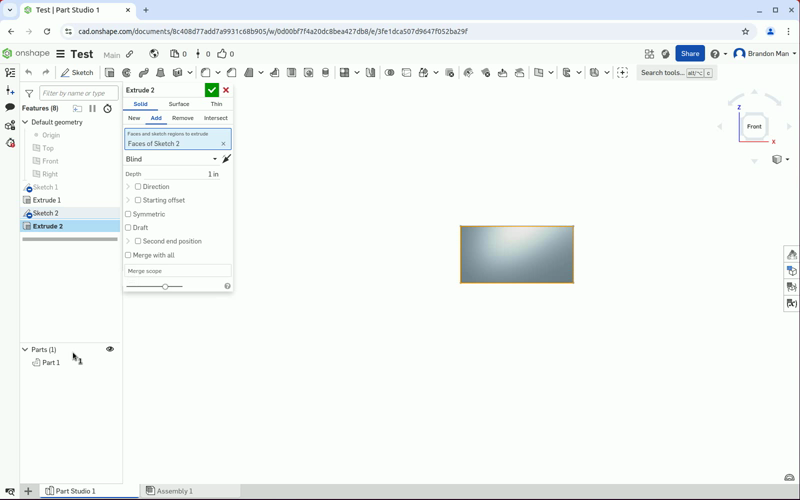
mouse_move(143, 106)
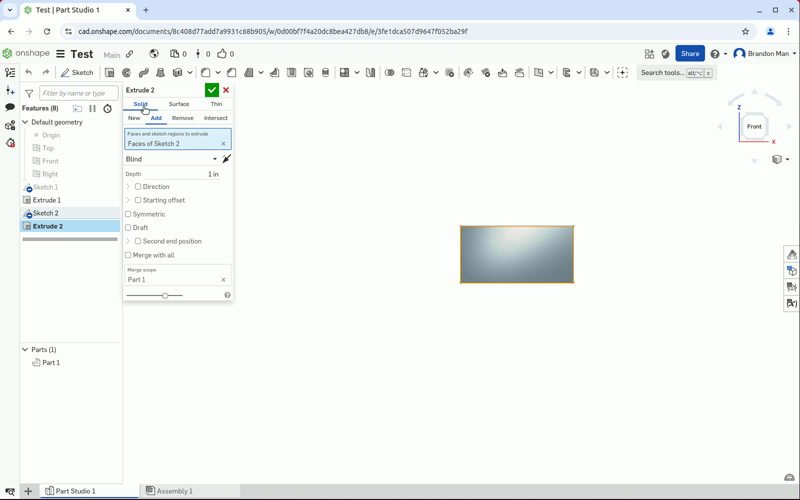
click(143, 106)
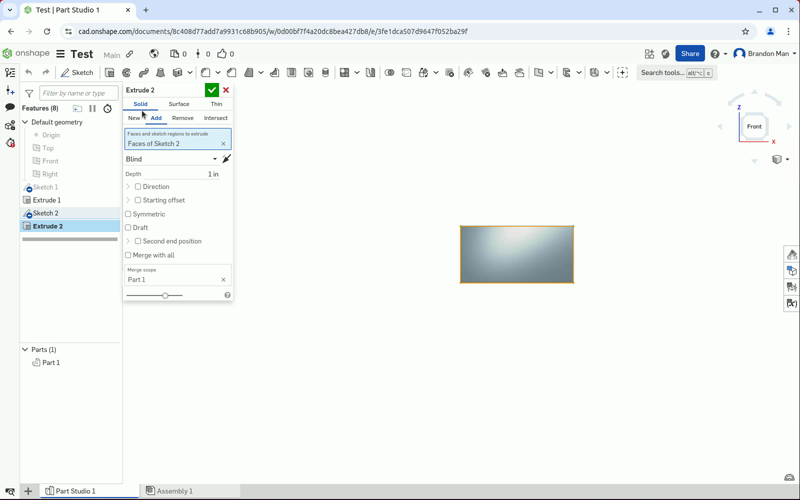
mouse_move(137, 120)
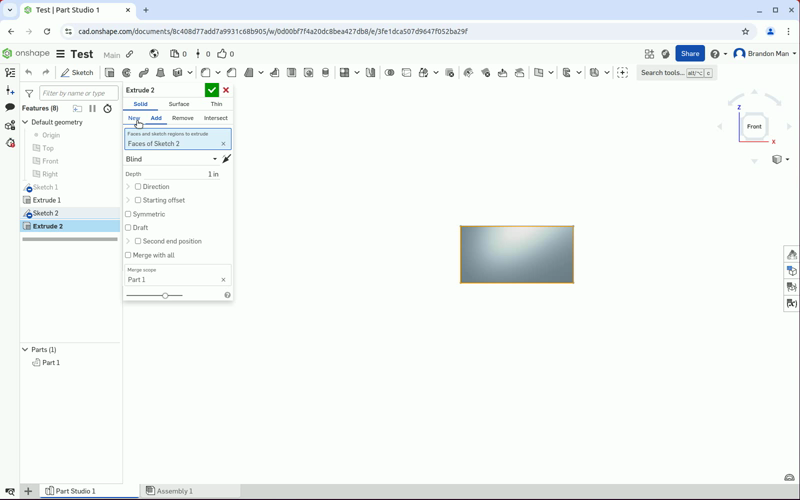
click(137, 120)
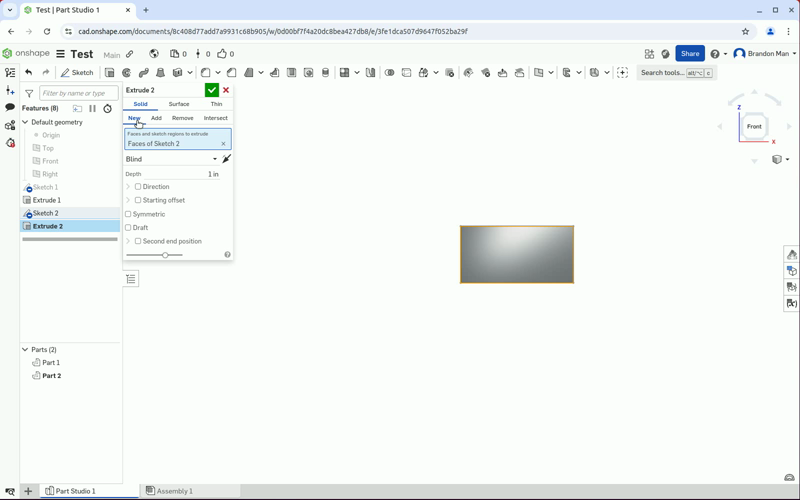
key(tab, 4)
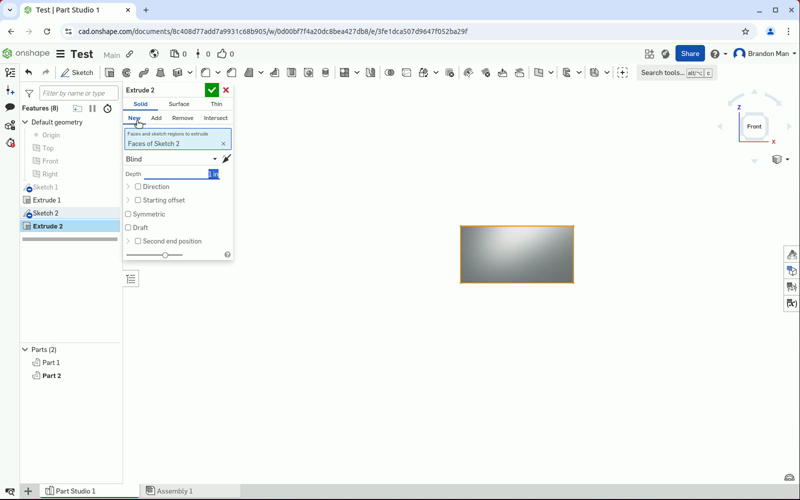
text(0.963)
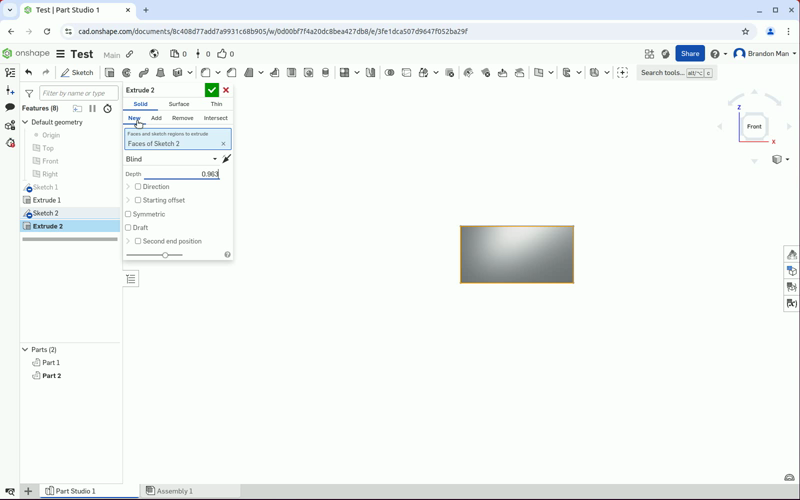
key(enter)
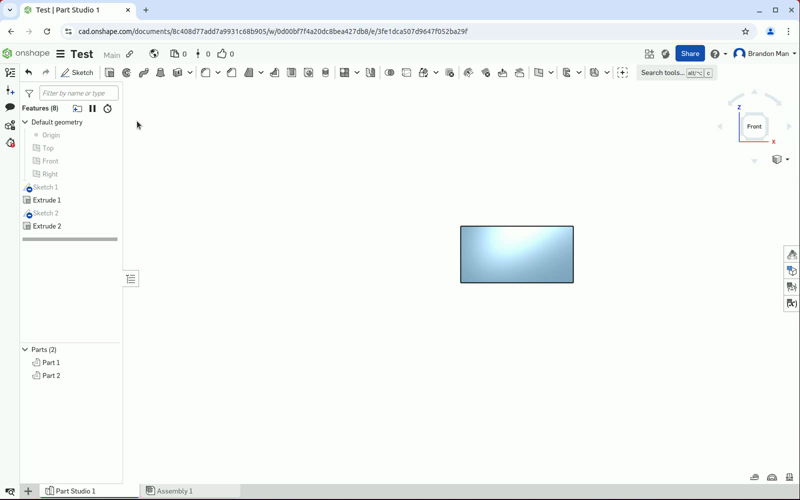
key(shift+h)
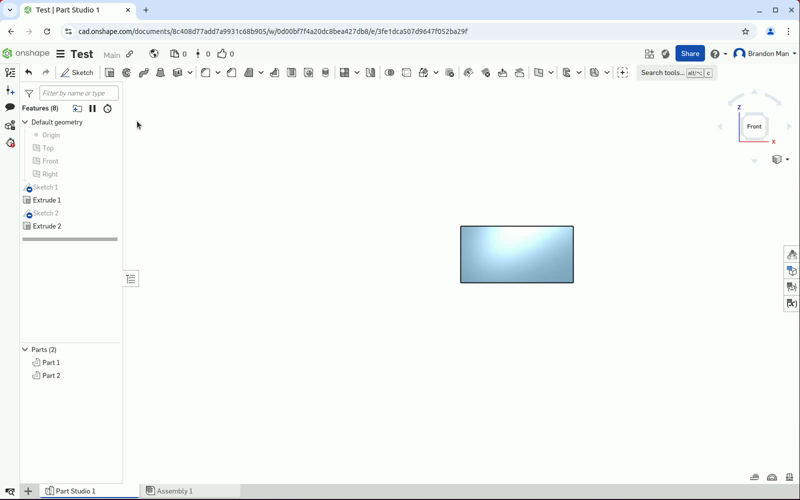
key(shift+h)
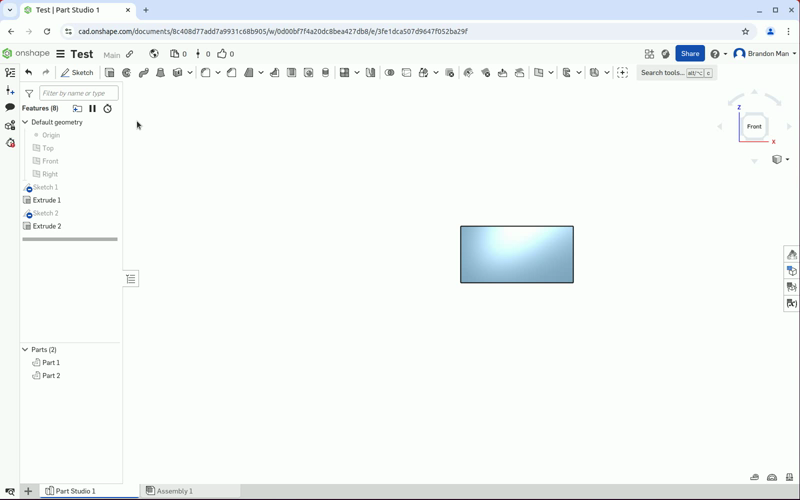
mouse_move(73, 189)
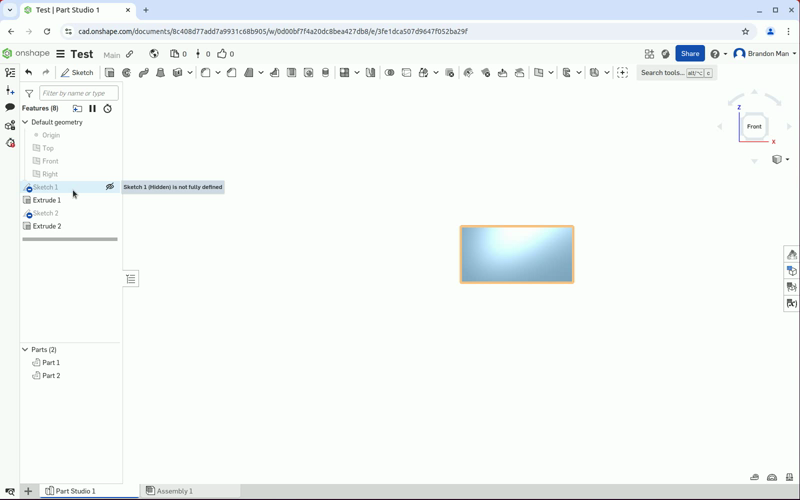
click(73, 189)
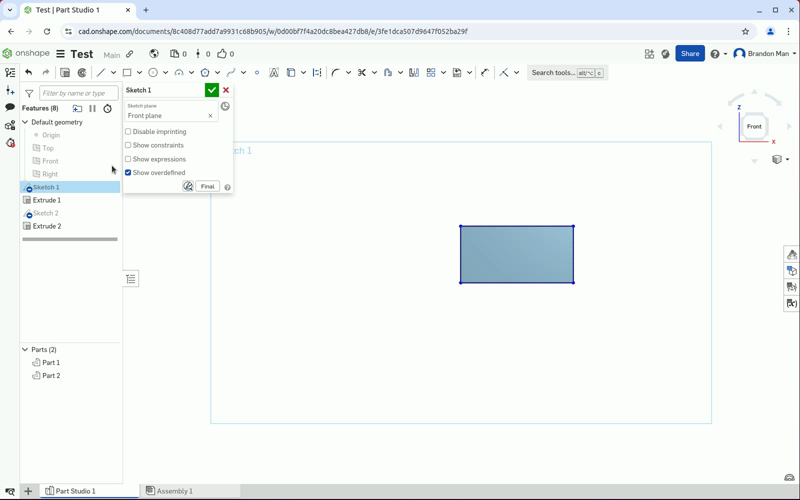
mouse_move(229, 92)
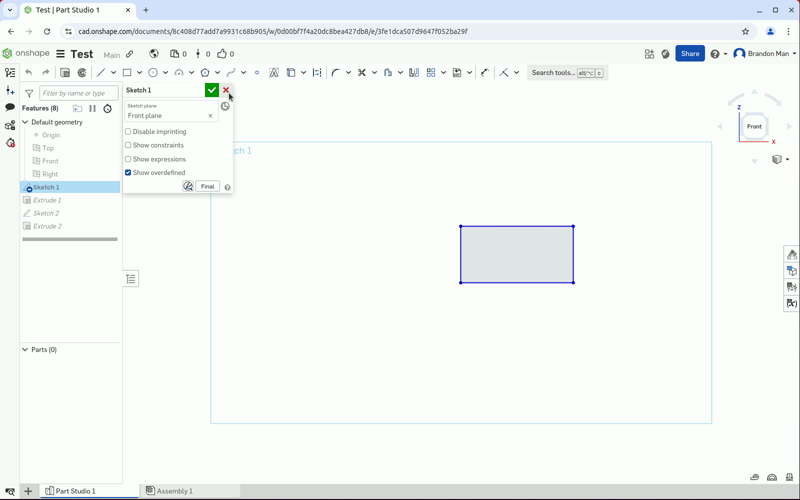
click(229, 92)
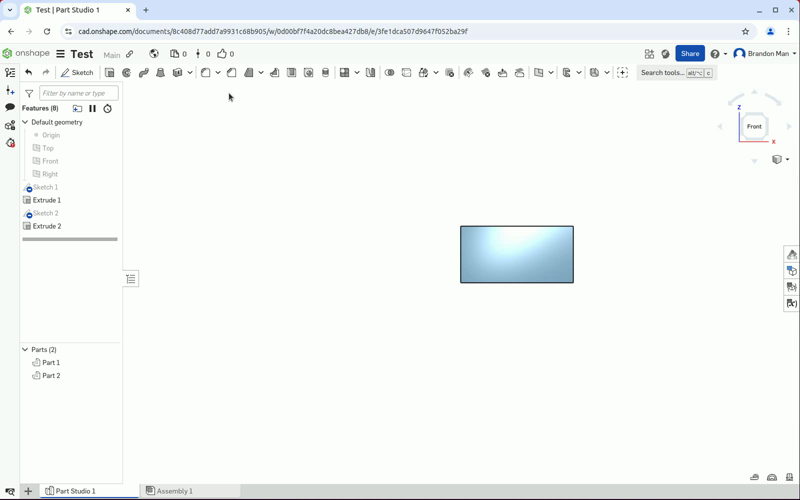
mouse_move(541, 75)
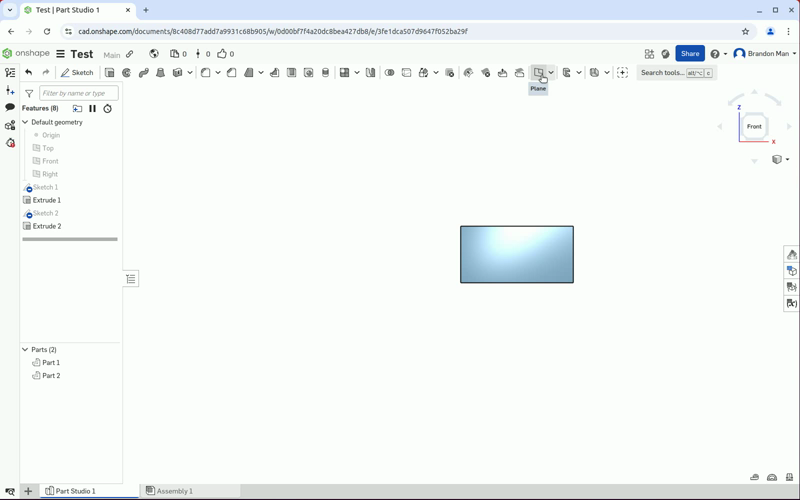
click(541, 75)
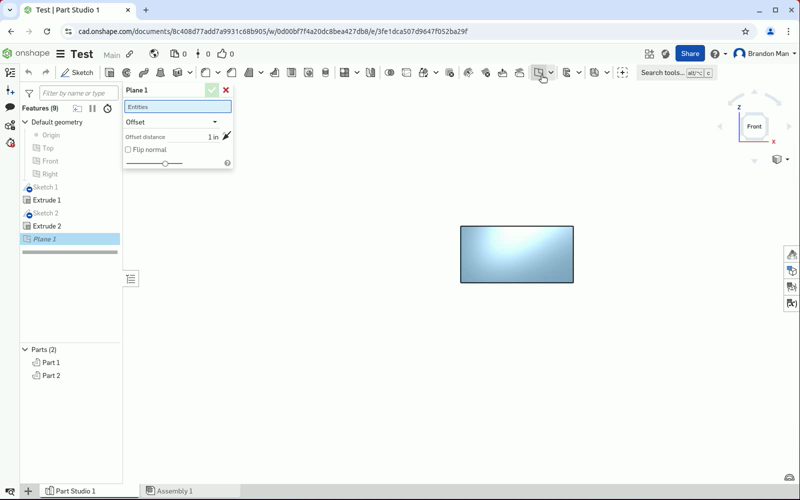
mouse_move(73, 163)
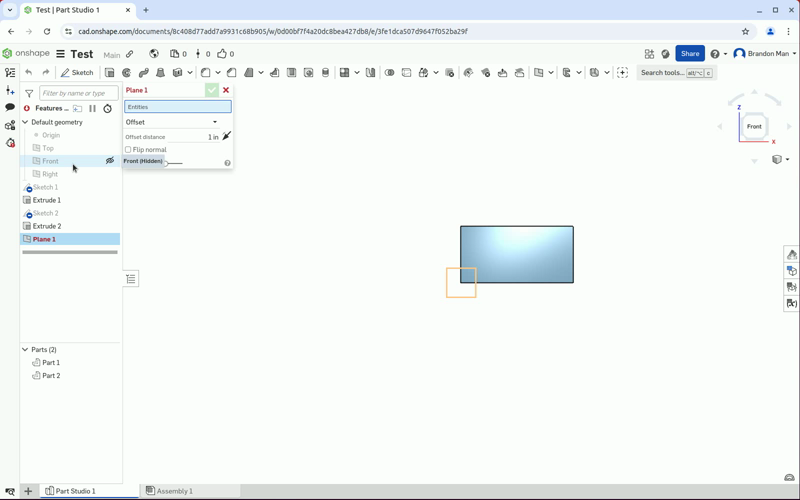
click(73, 163)
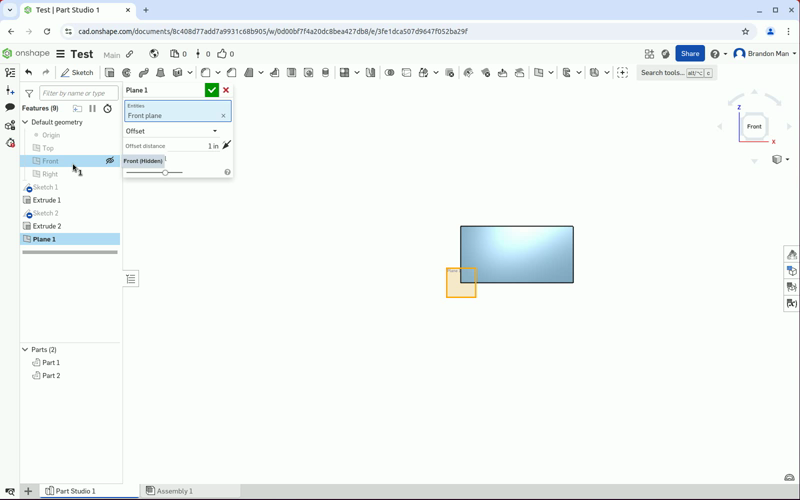
key(tab, 2)
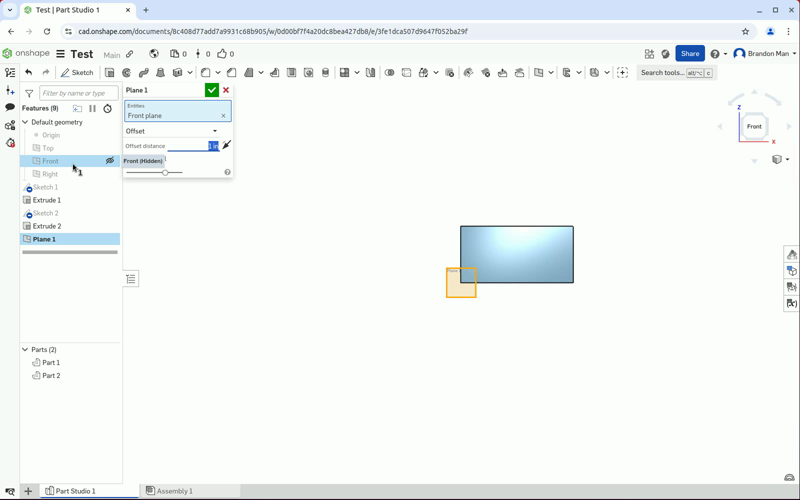
text(0.955)
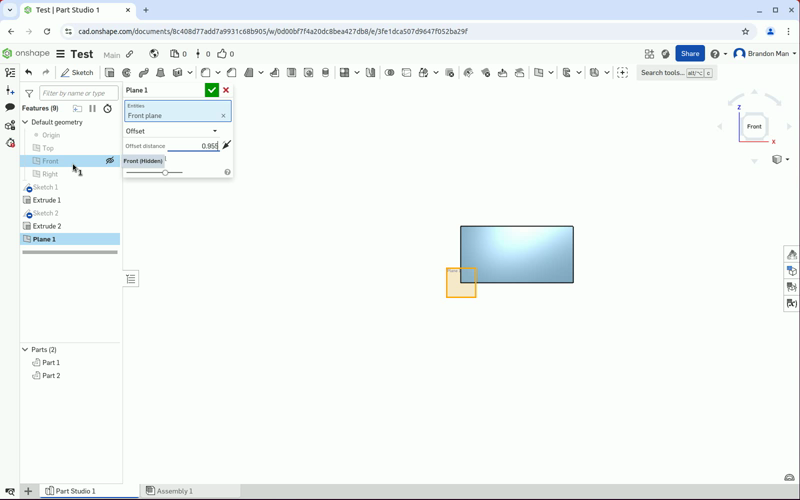
key(enter, 2)
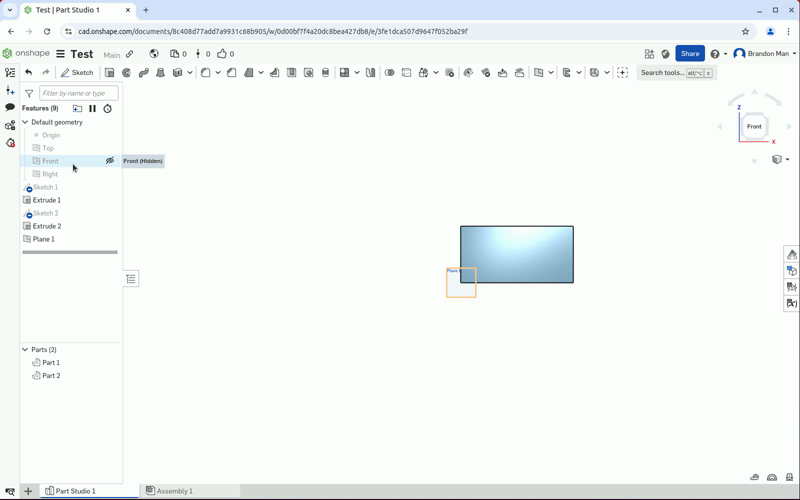
key(shift+s)
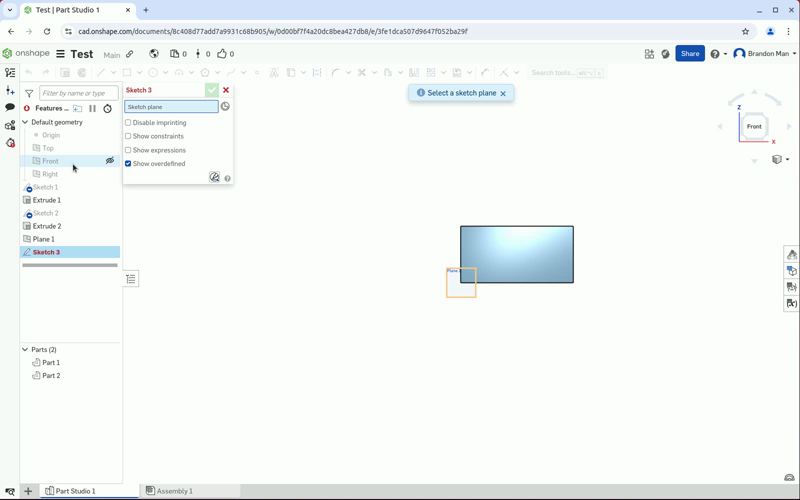
mouse_move(73, 241)
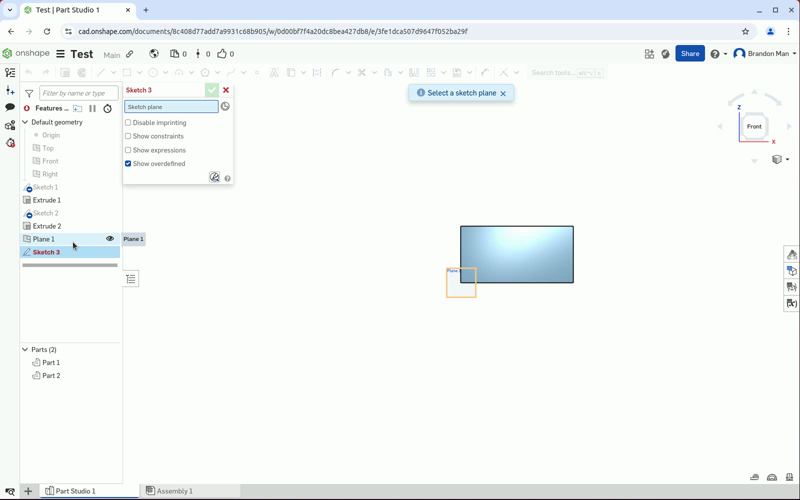
click(73, 241)
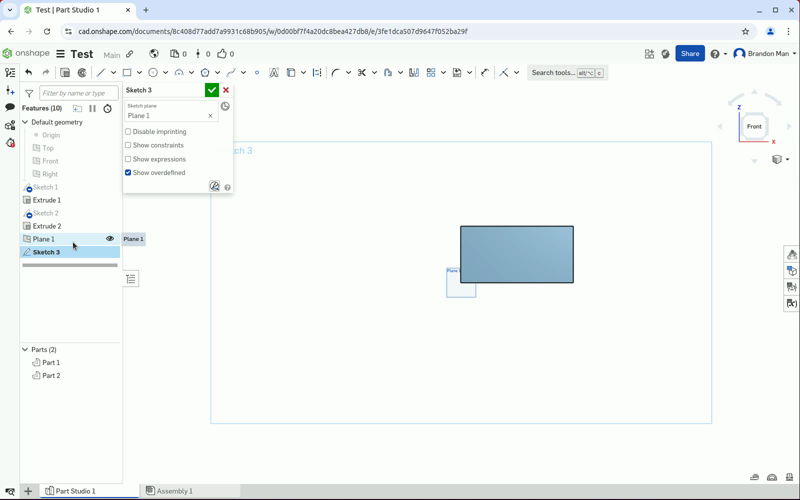
mouse_move(73, 352)
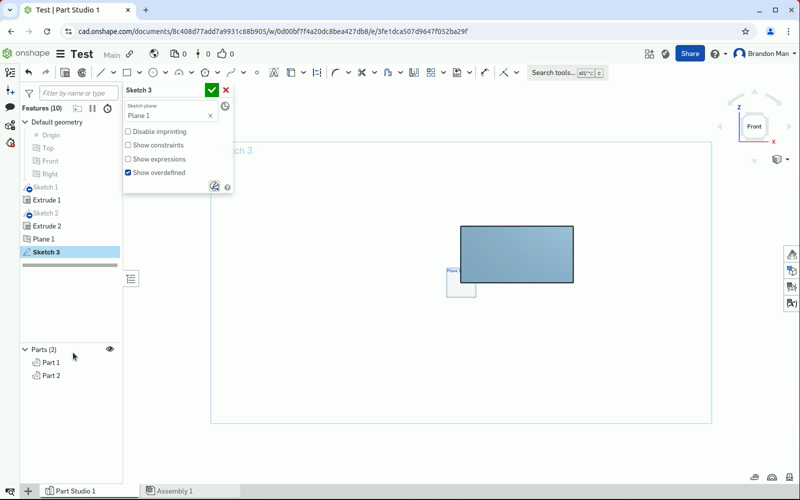
key(y)
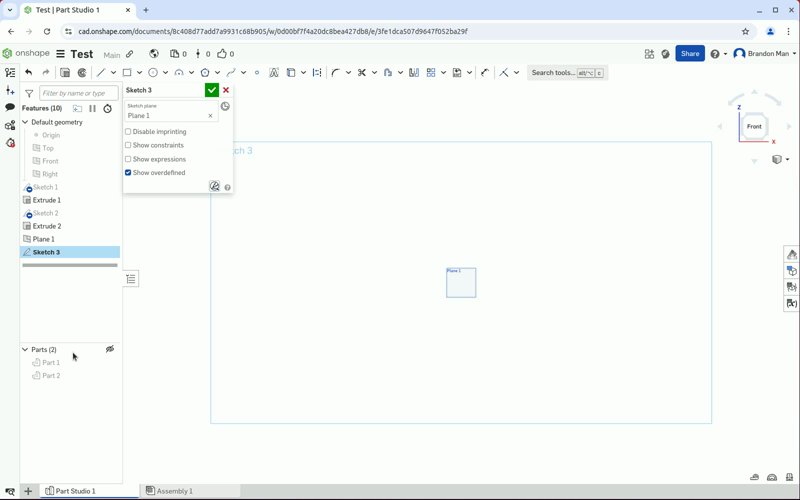
key(l)
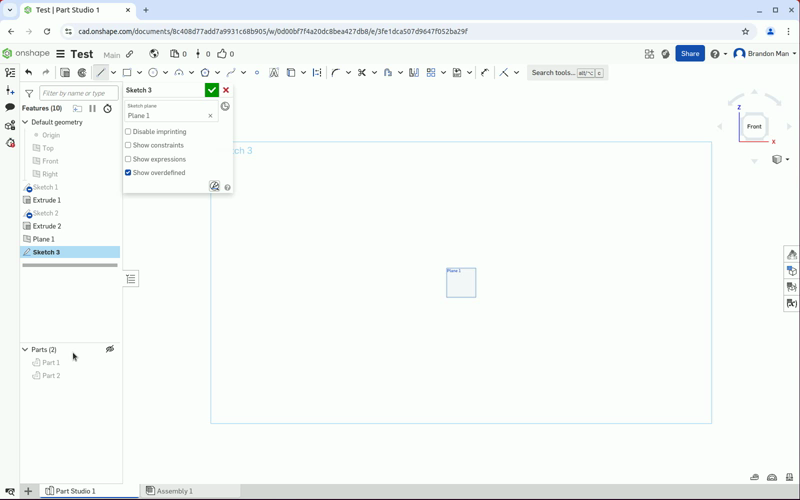
key_down(shift)
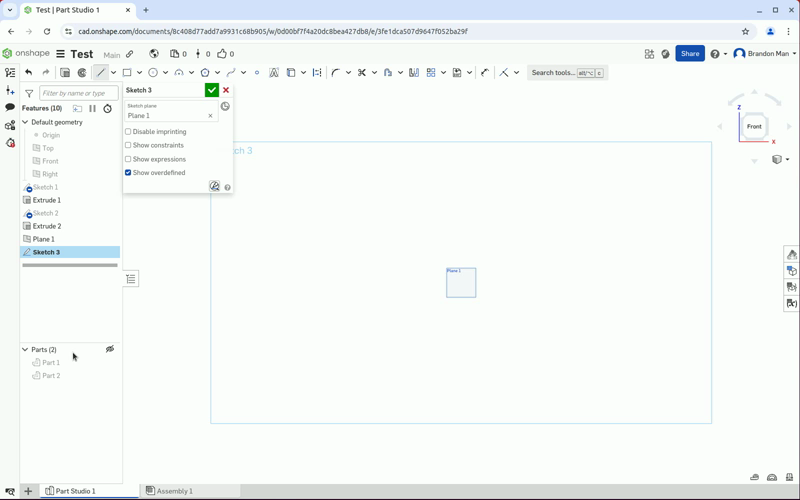
mouse_move(551, 259)
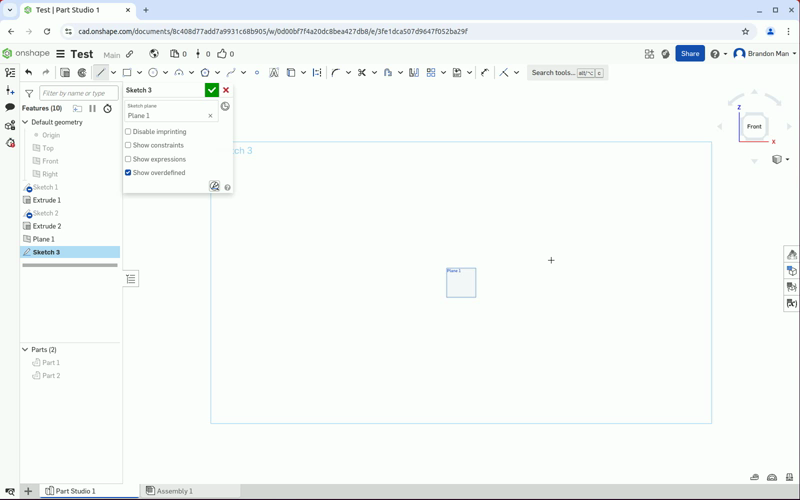
click(551, 259)
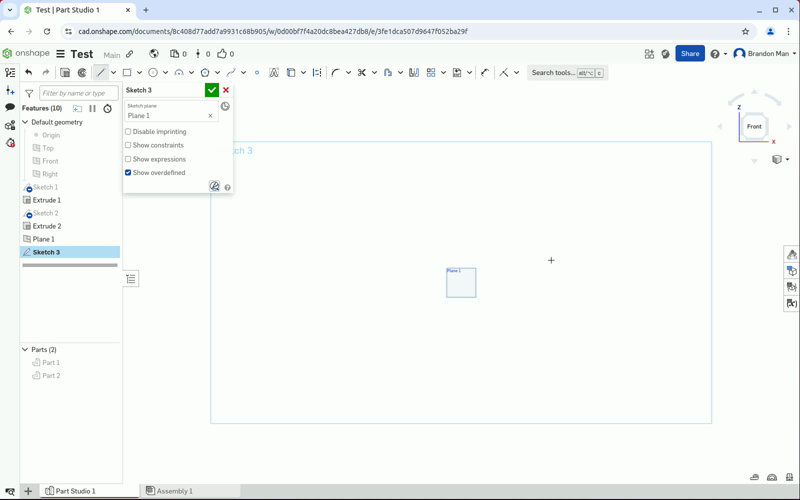
key_up(shift)
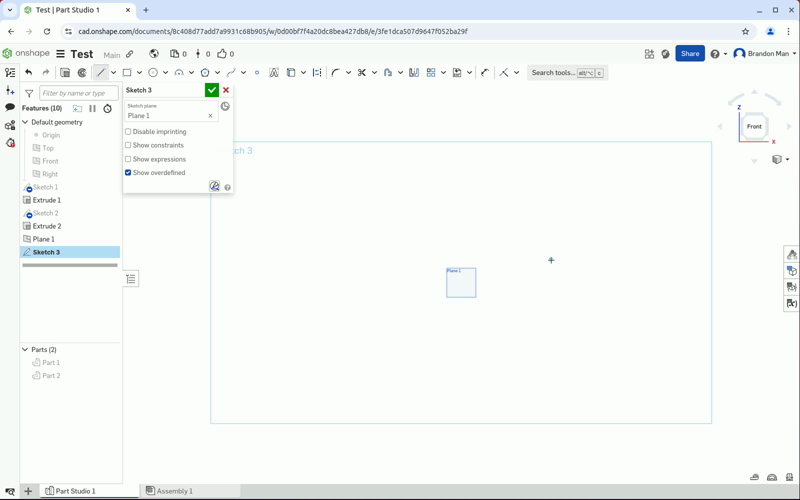
key_down(shift)
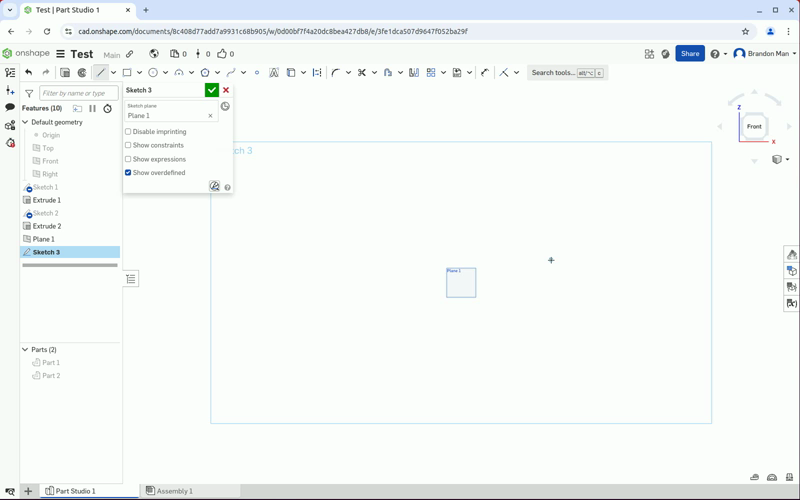
mouse_move(581, 259)
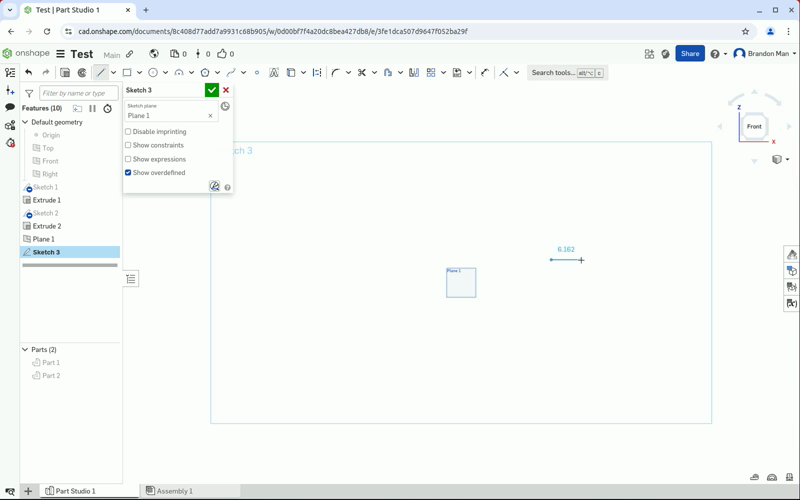
mouse_move(561, 259)
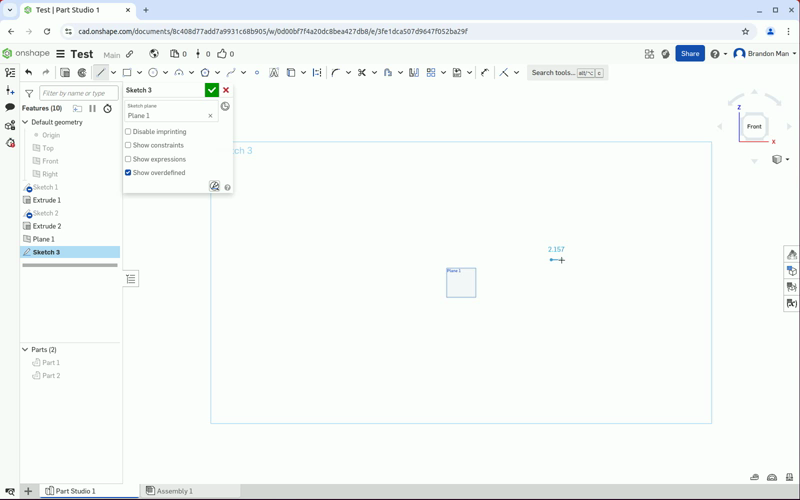
click(561, 259)
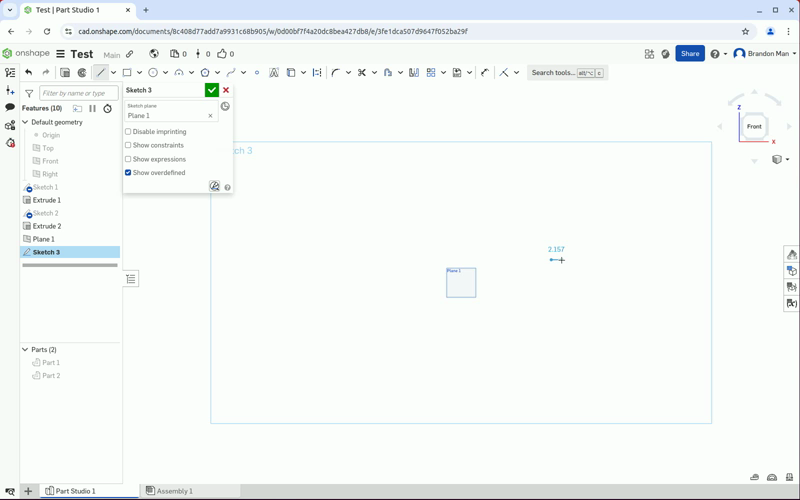
key_up(shift)
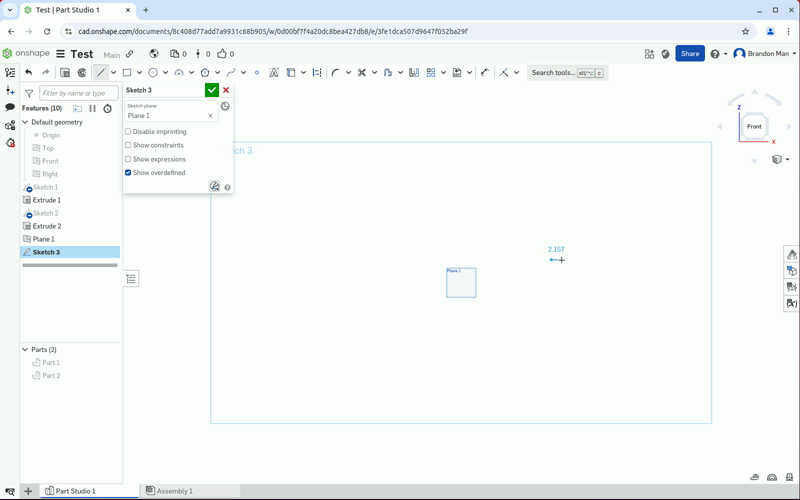
key_down(shift)
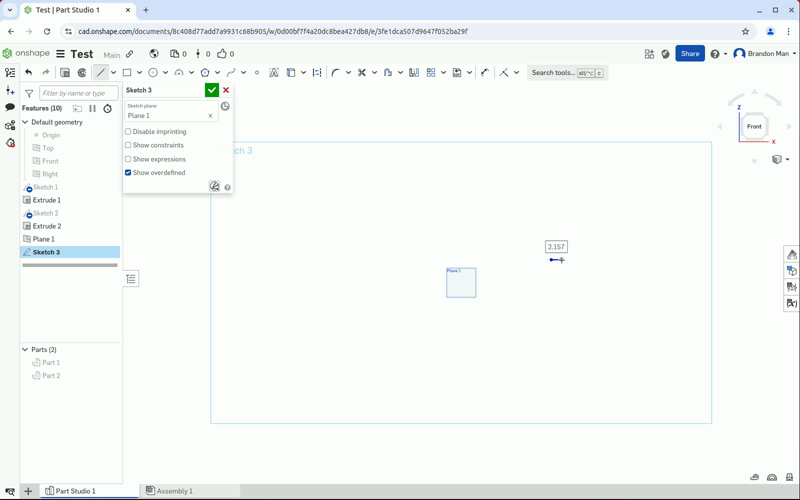
mouse_move(589, 259)
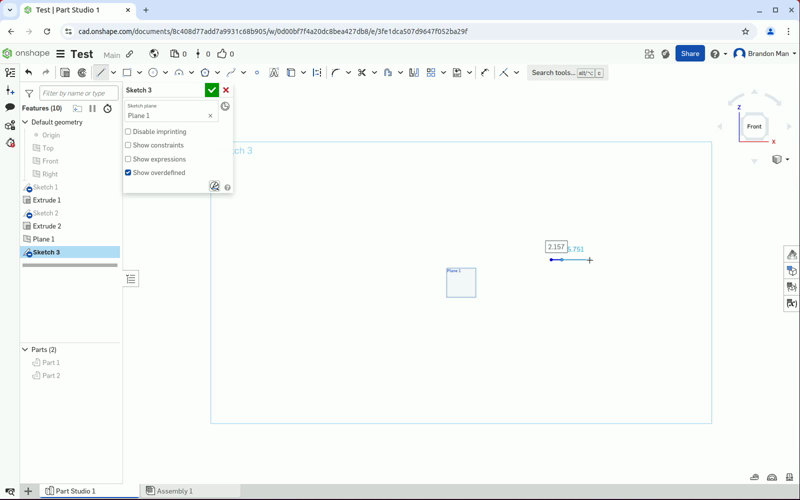
mouse_move(561, 244)
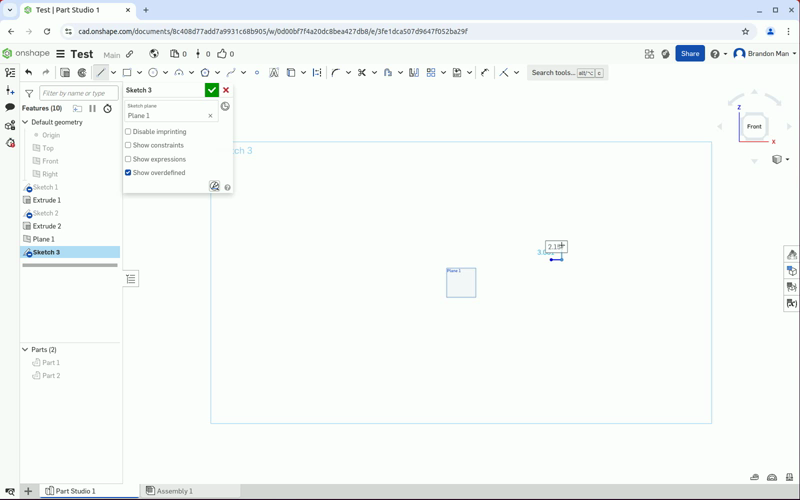
click(561, 244)
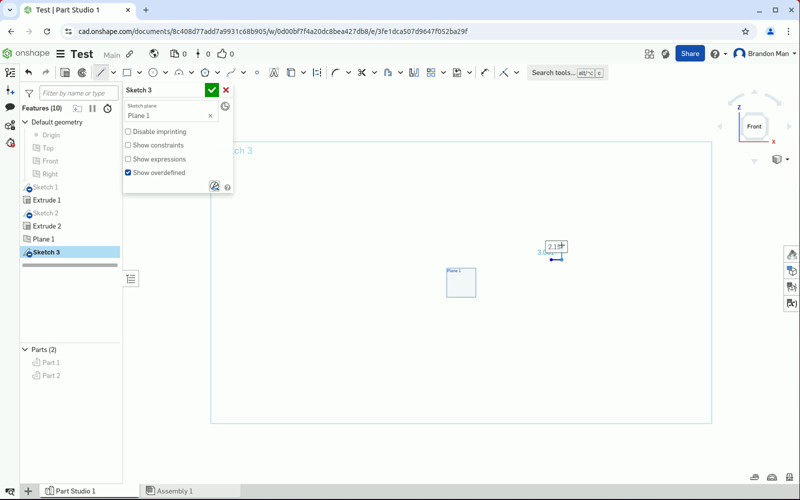
key_up(shift)
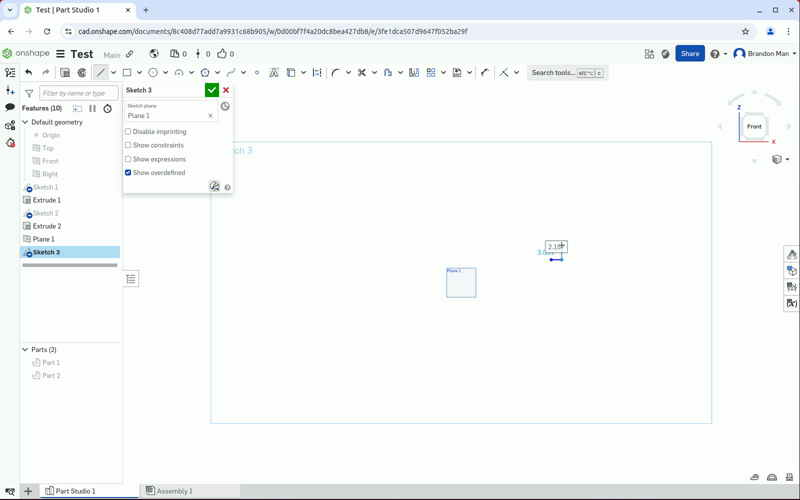
key_down(shift)
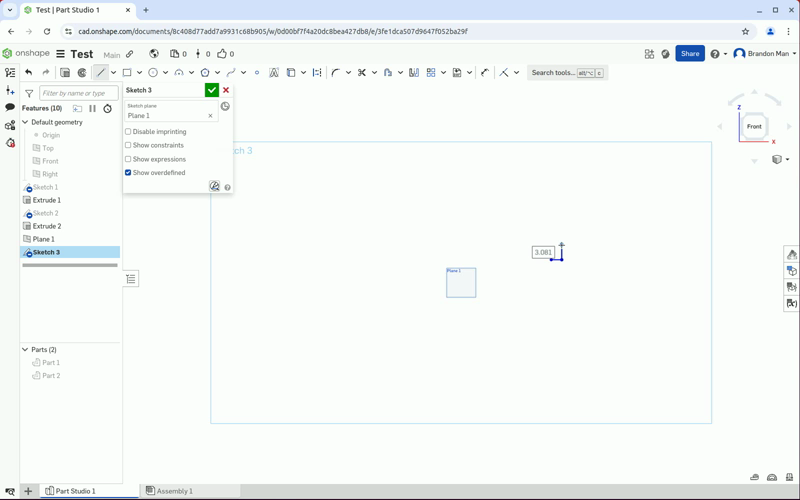
mouse_move(589, 244)
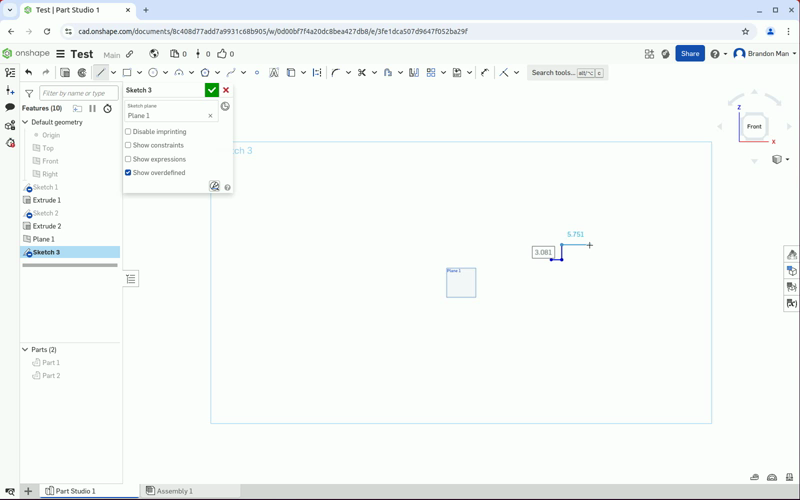
mouse_move(551, 244)
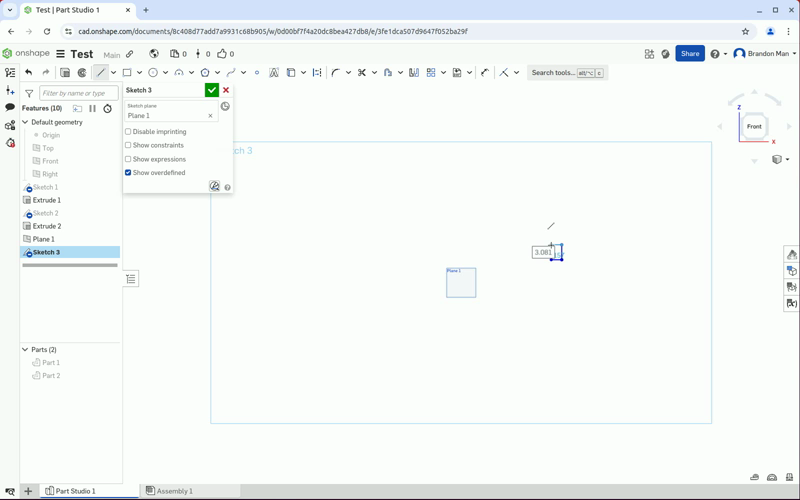
click(551, 244)
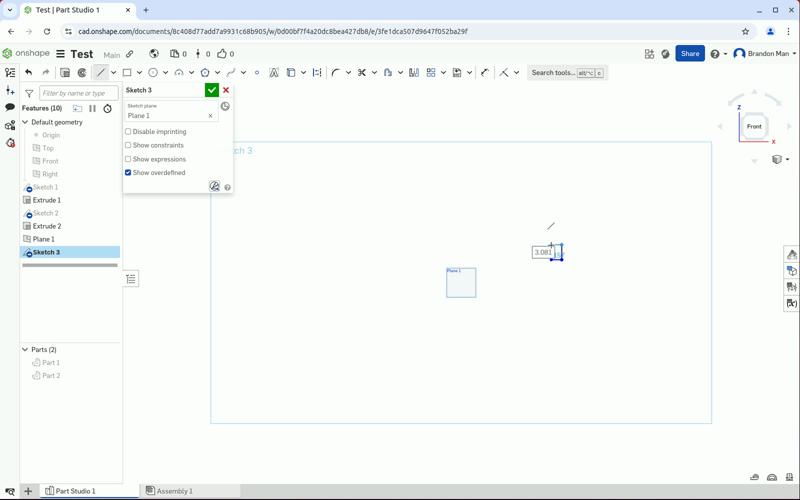
key_up(shift)
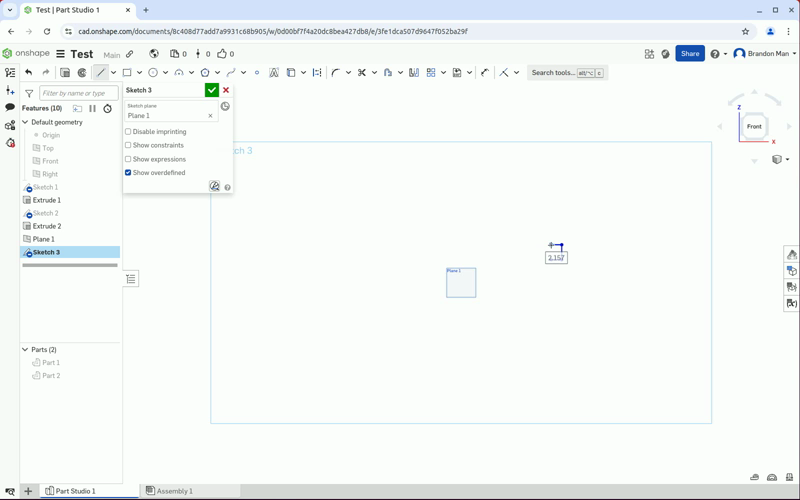
mouse_move(581, 244)
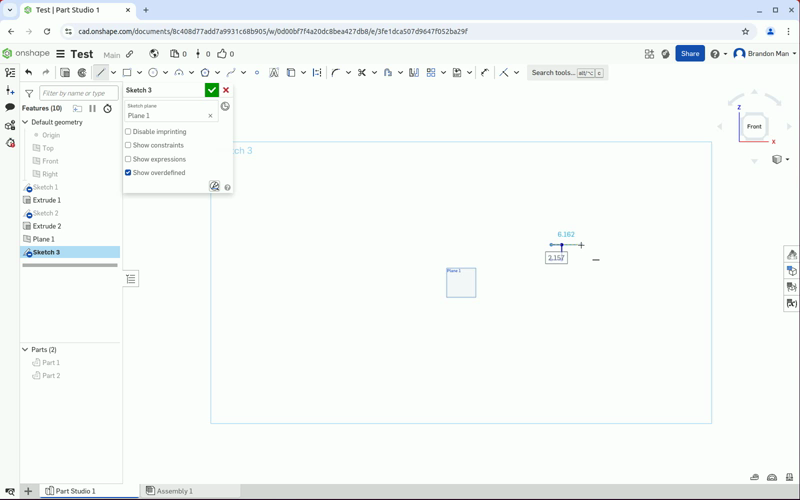
key_down(shift)
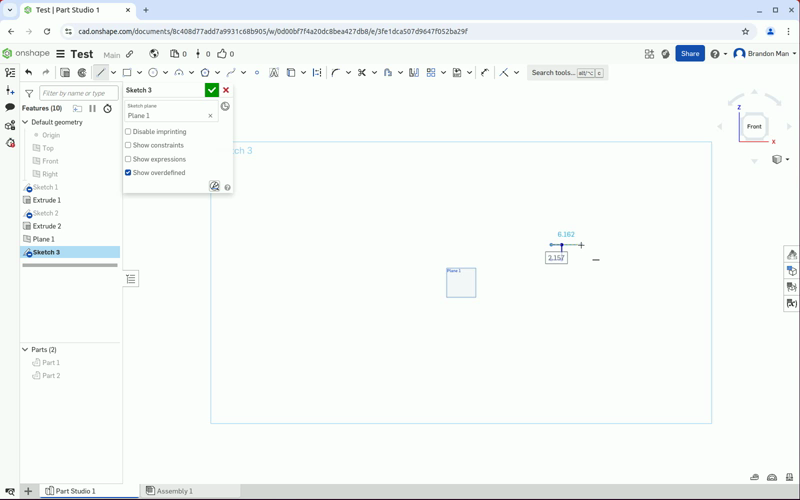
mouse_move(551, 259)
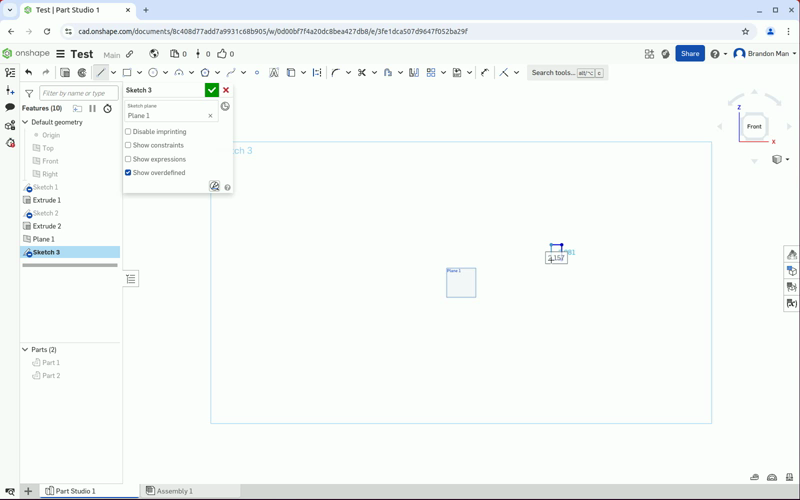
key_up(shift)
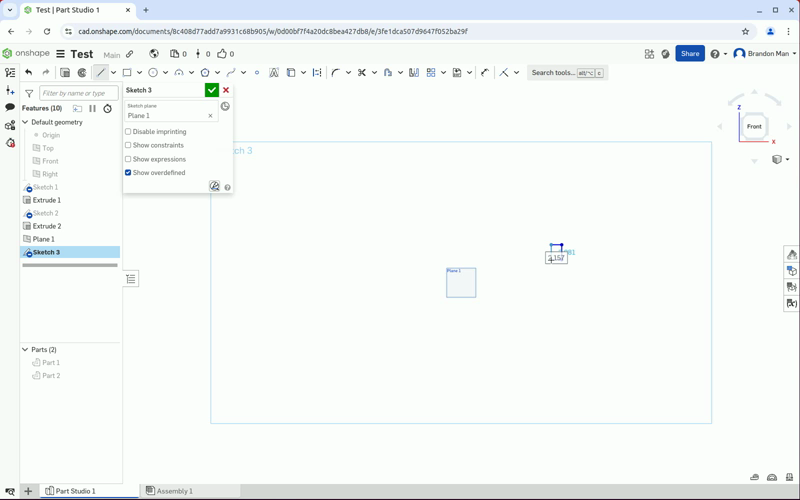
click(551, 259)
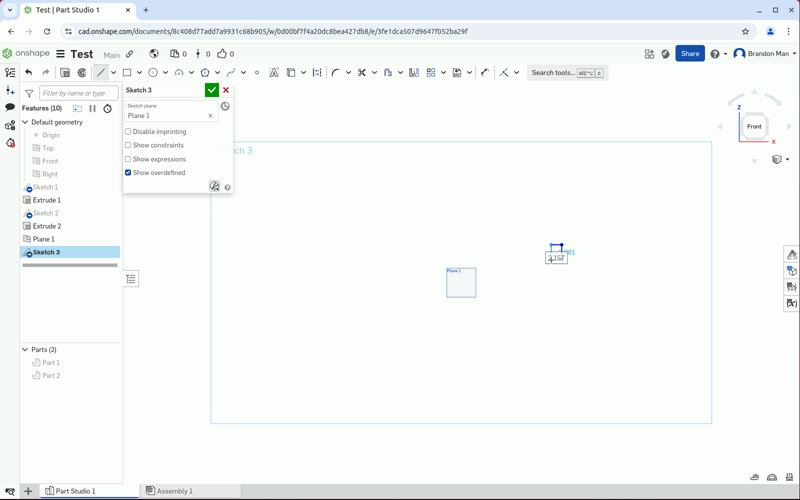
key(esc)
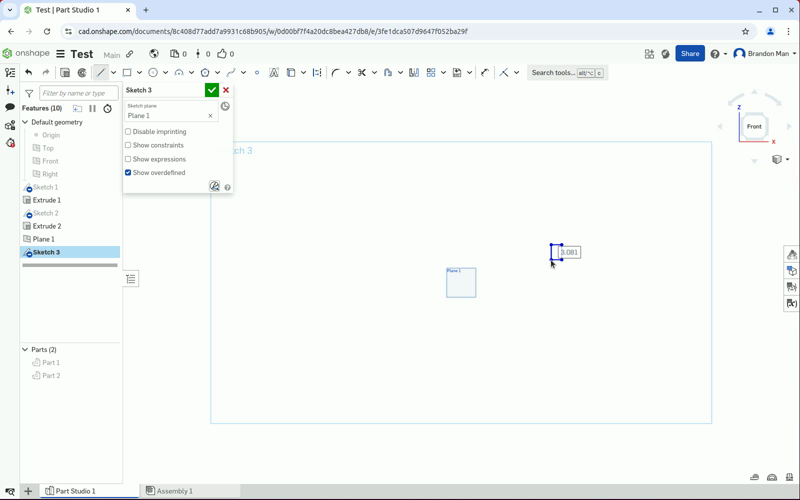
mouse_move(560, 254)
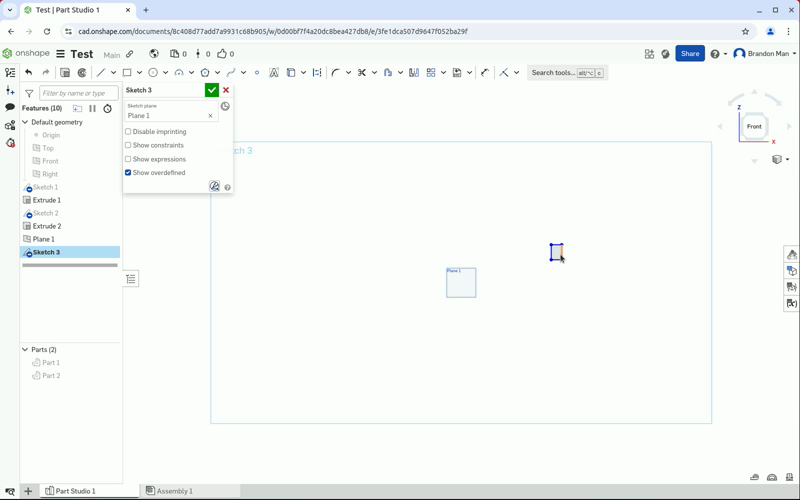
scroll(6)
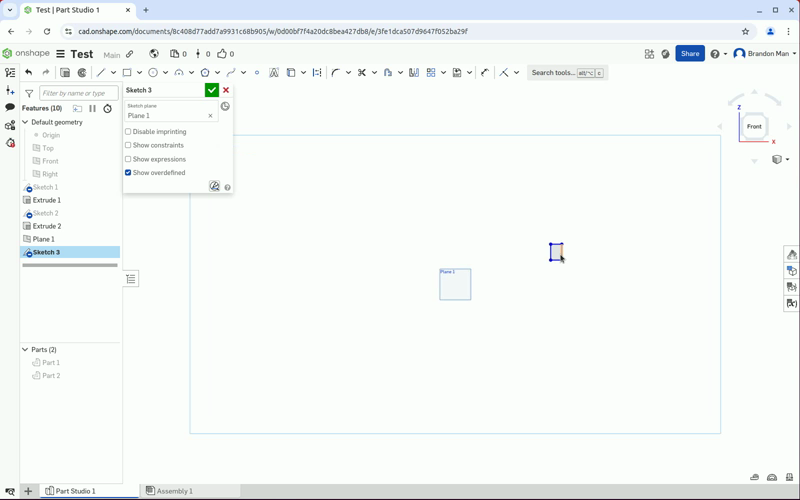
scroll(6)
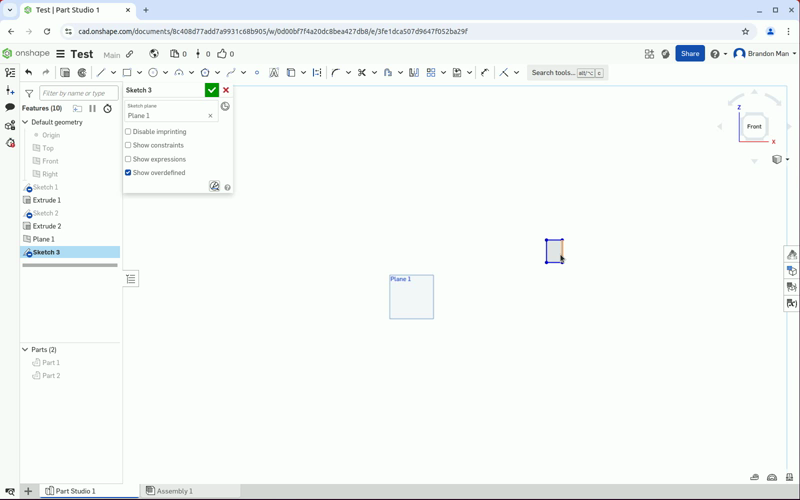
scroll(6)
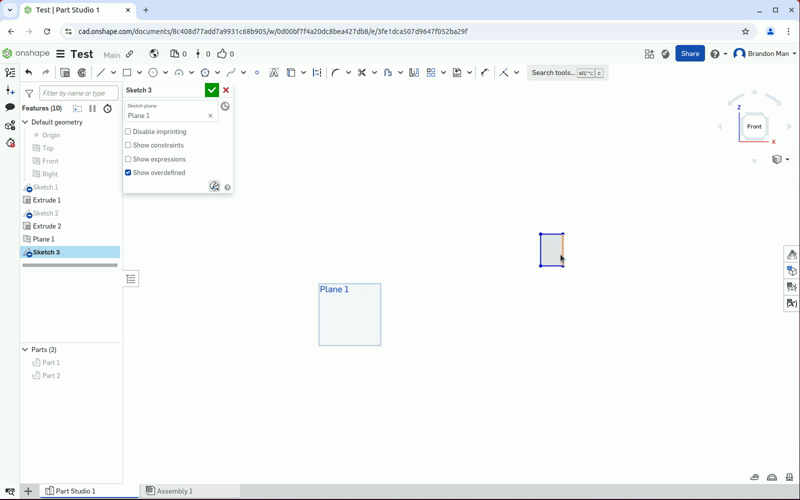
scroll(6)
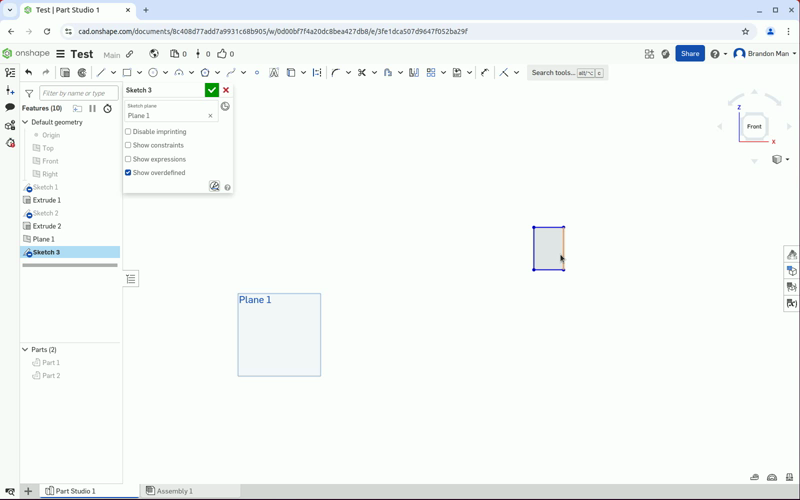
scroll(6)
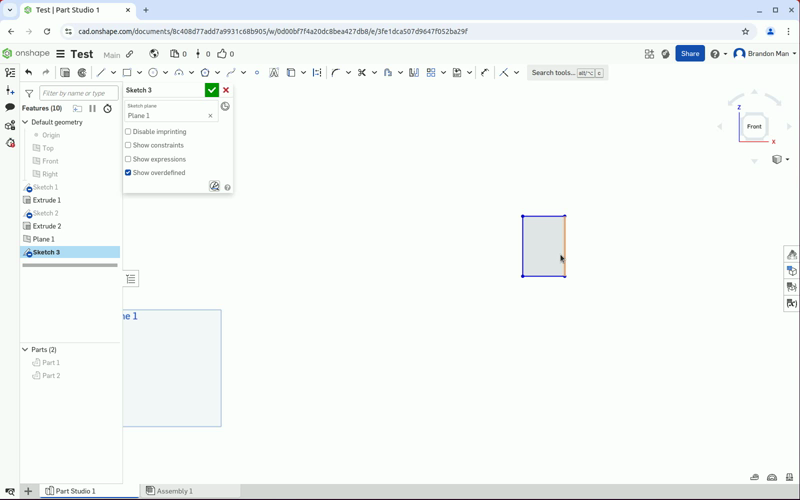
scroll(6)
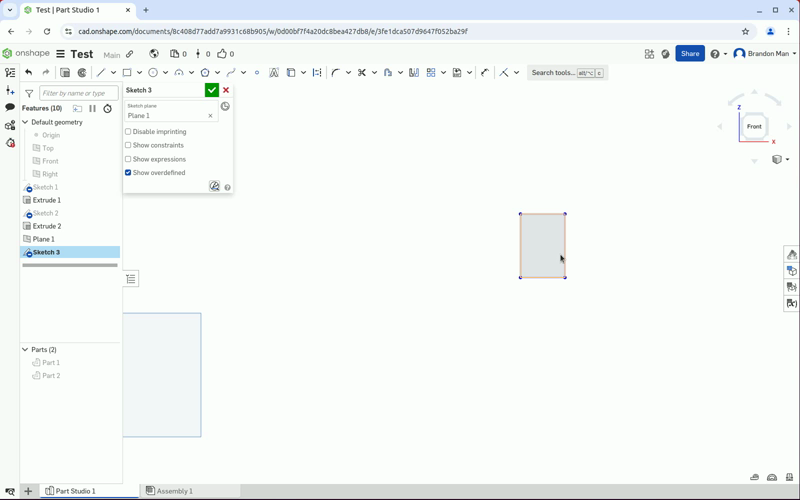
scroll(6)
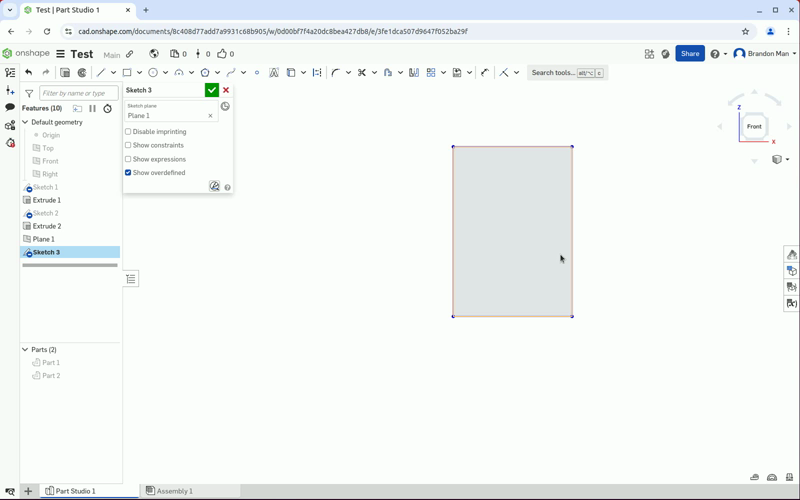
click(560, 254)
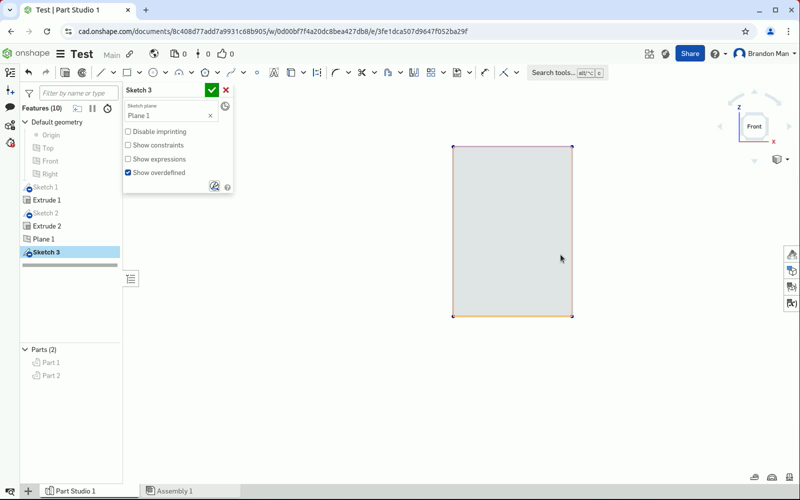
scroll(-6)
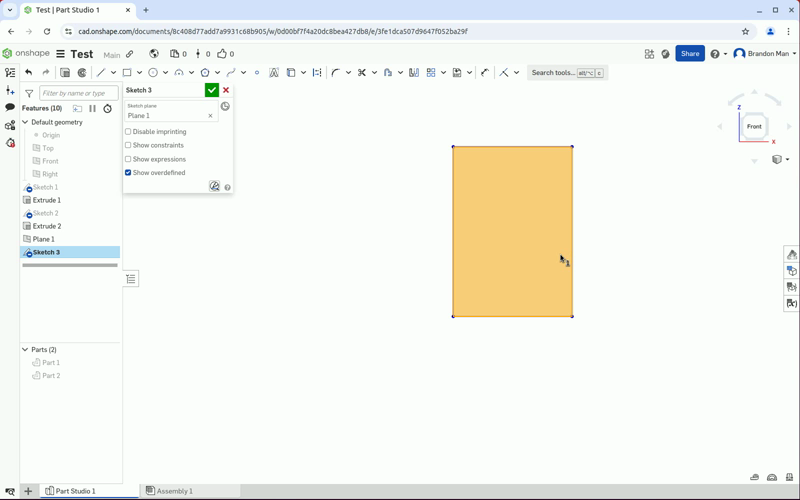
scroll(-6)
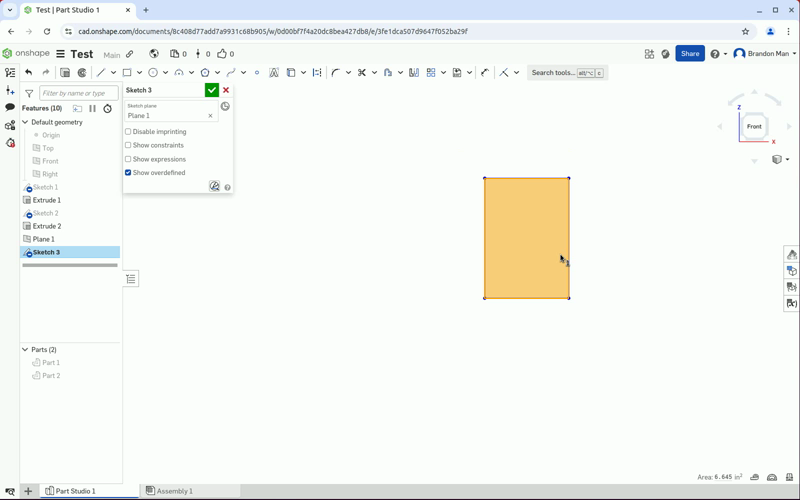
scroll(-6)
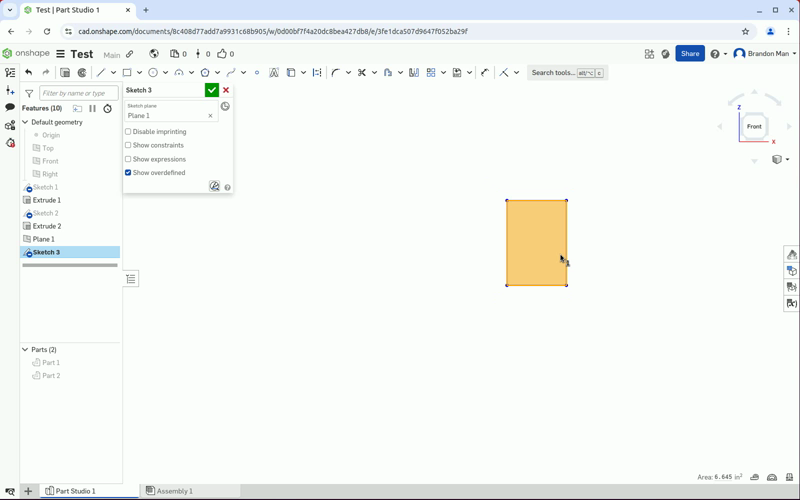
scroll(-6)
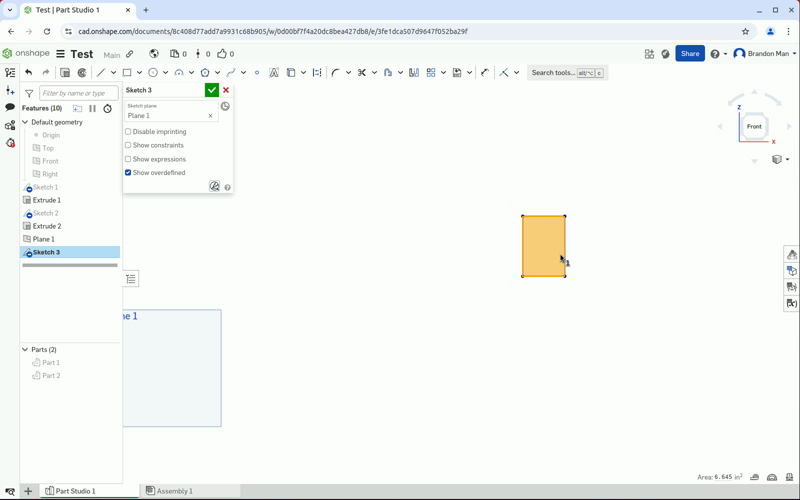
scroll(-6)
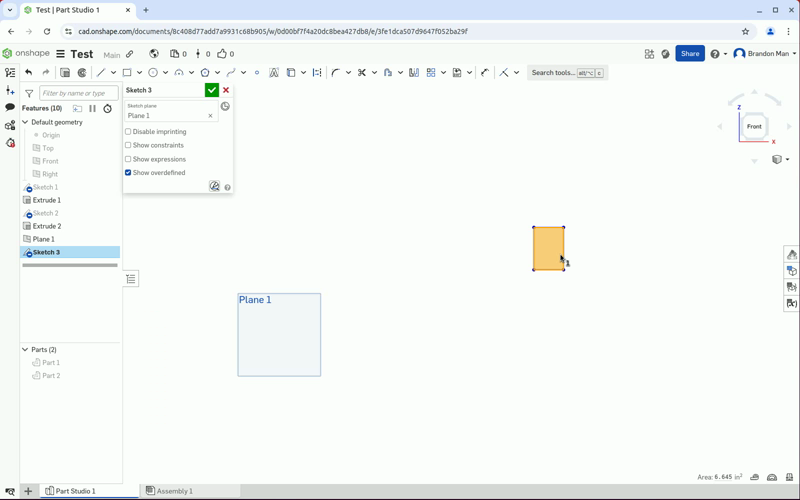
scroll(-6)
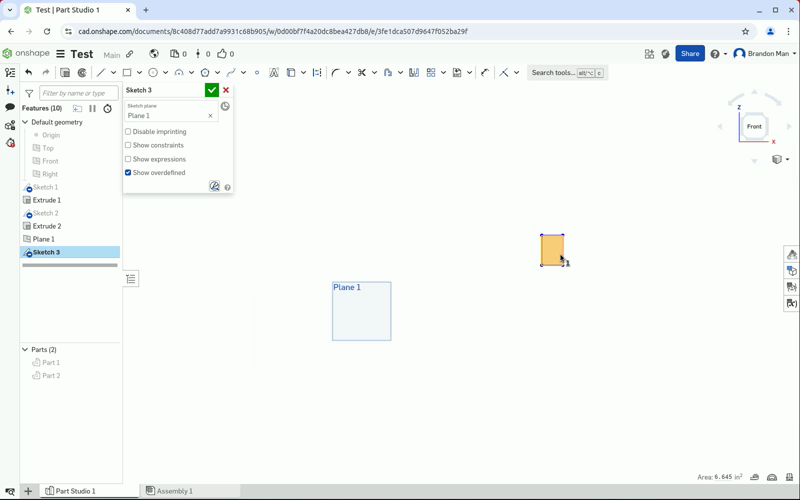
scroll(-6)
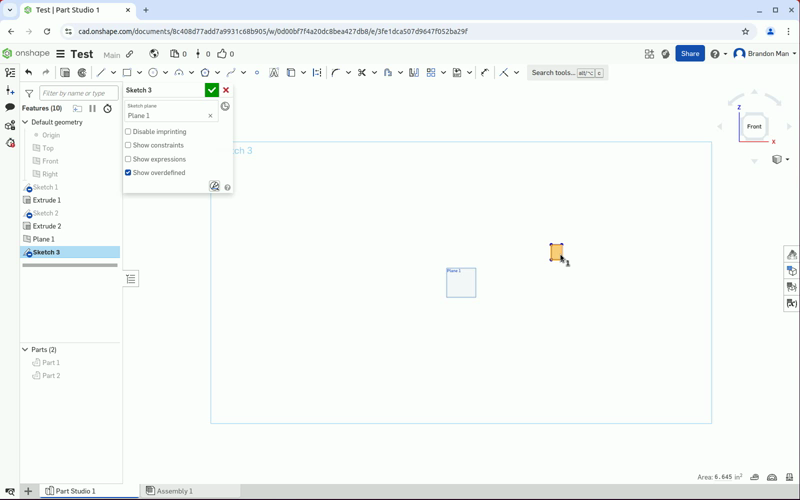
mouse_move(73, 352)
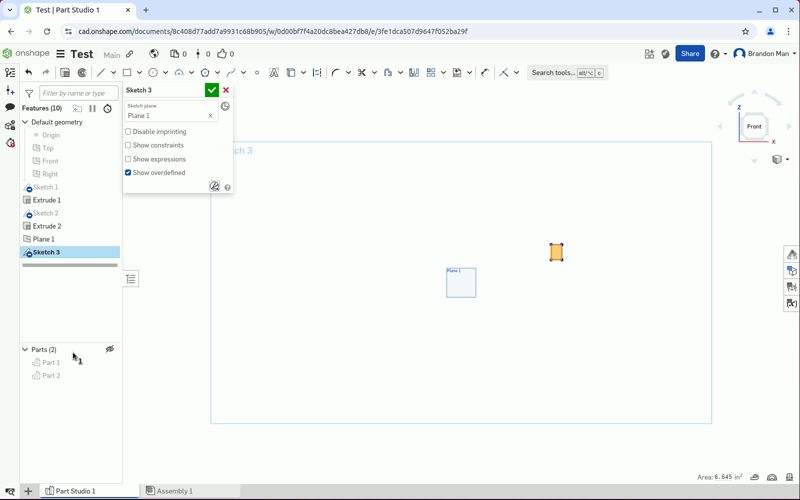
key(shift+y)
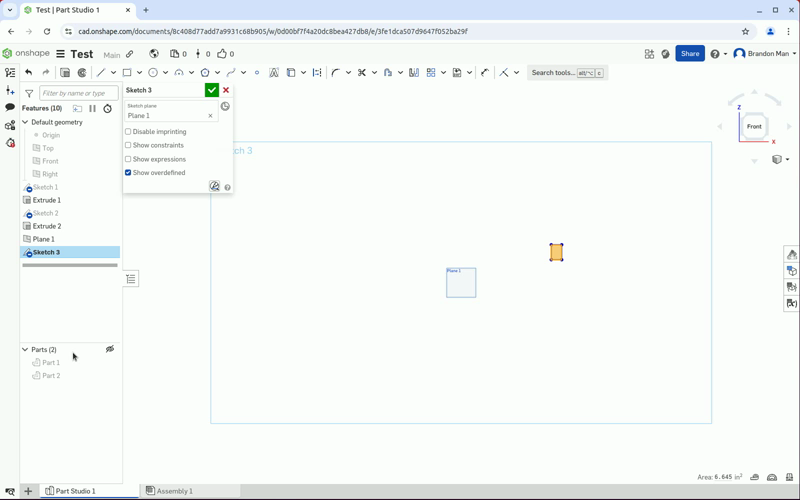
key(shift+e)
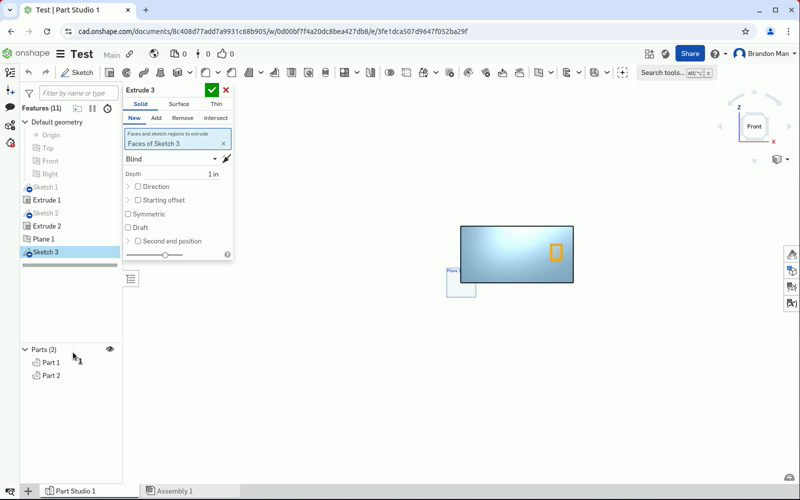
mouse_move(143, 106)
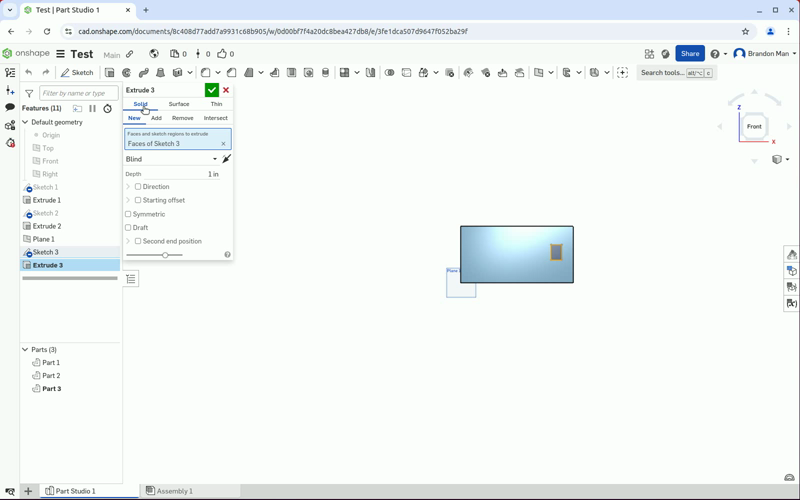
click(143, 106)
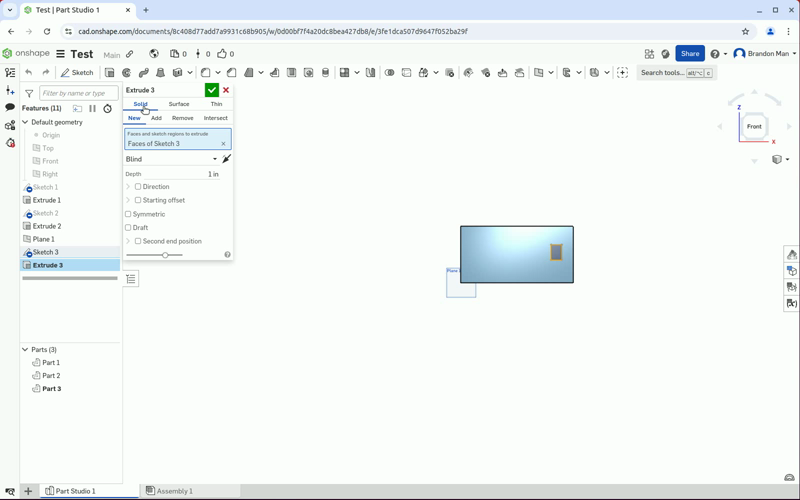
mouse_move(186, 120)
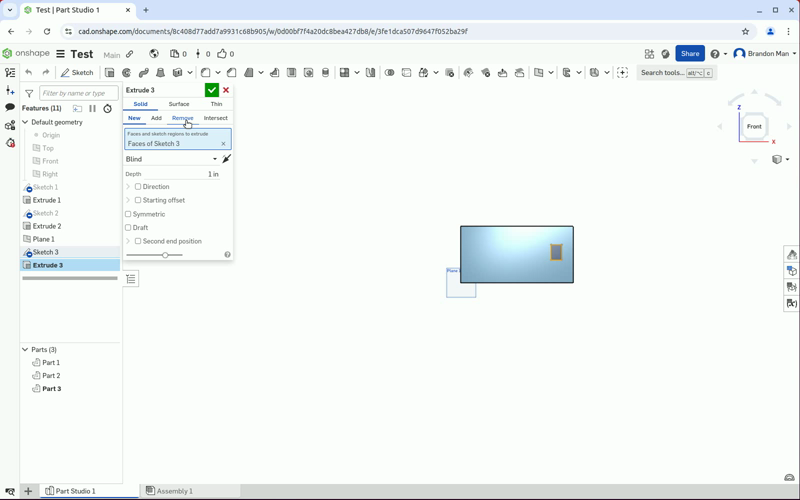
click(186, 120)
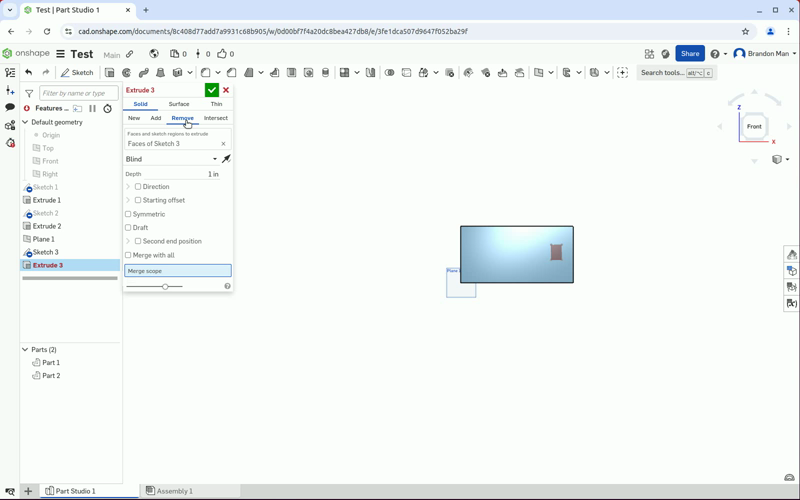
key(tab, 4)
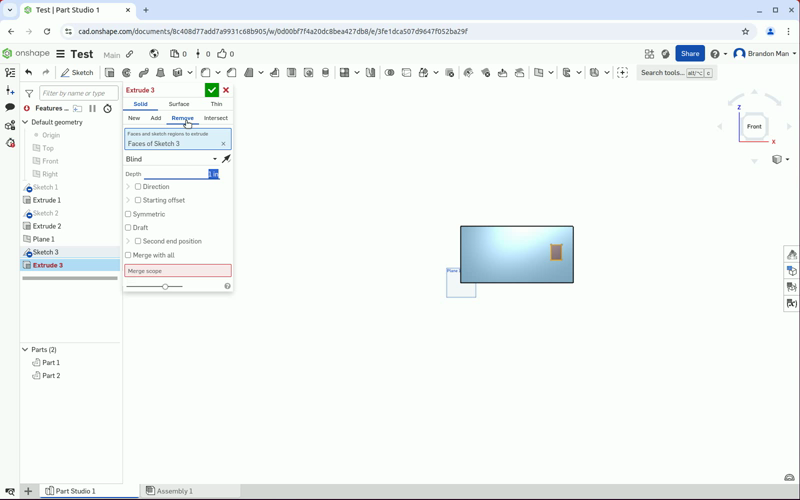
text(0.963)
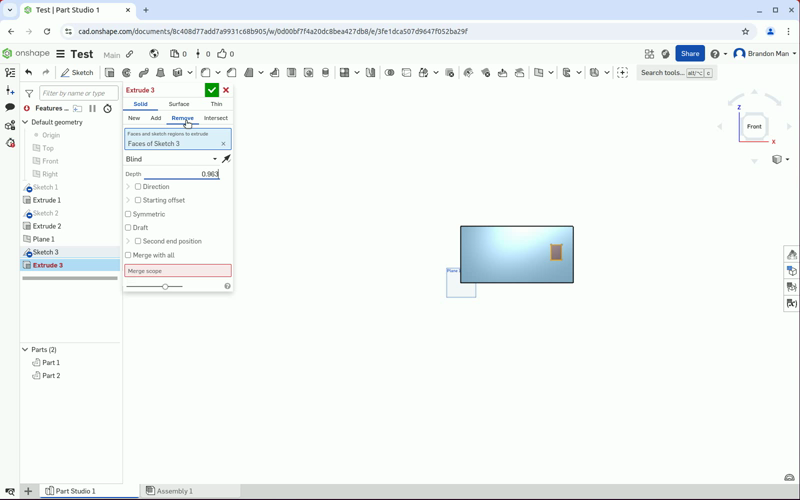
key(tab, 6)
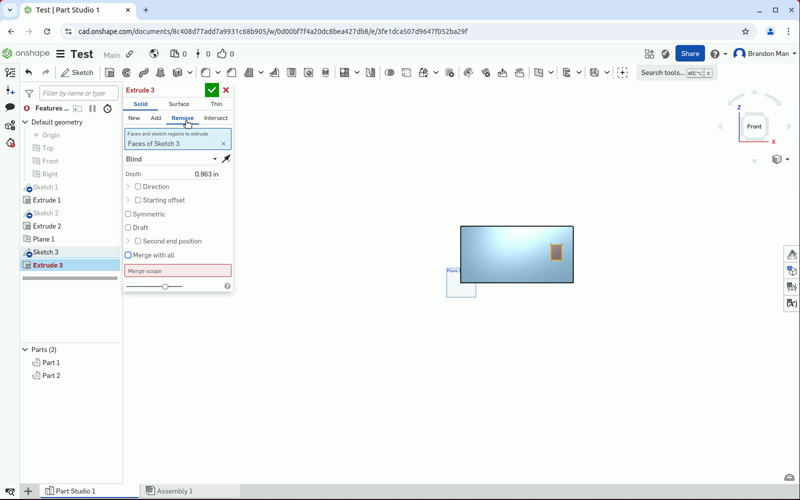
key(space)
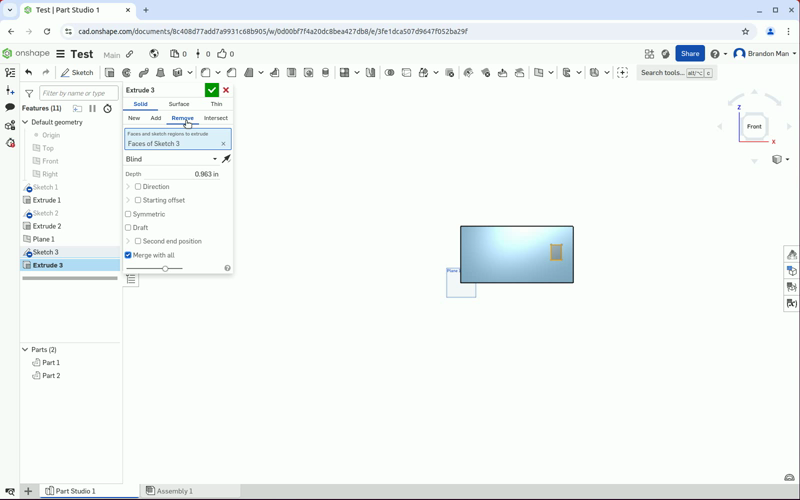
key(enter)
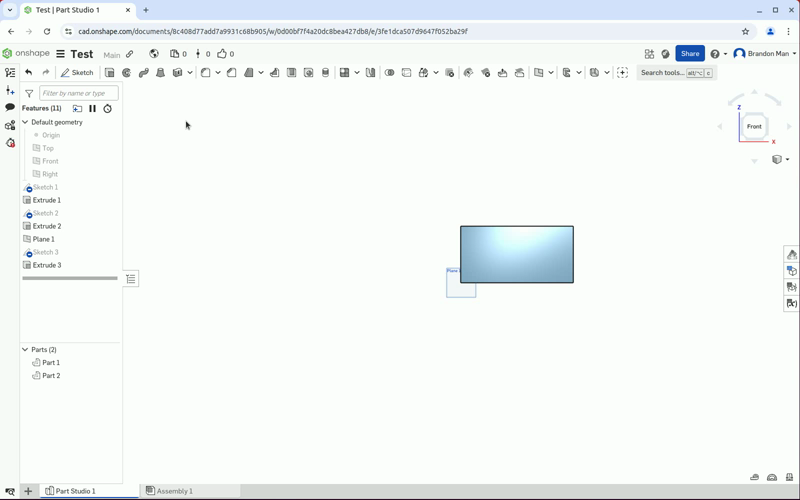
key(shift+h)
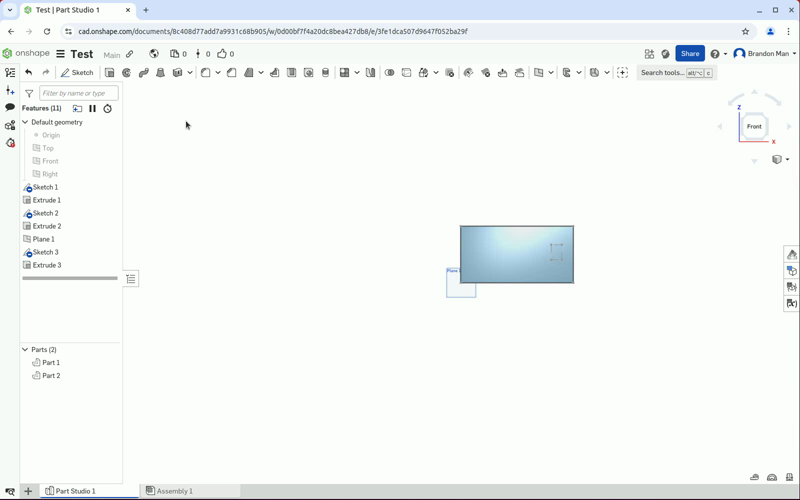
key(shift+h)
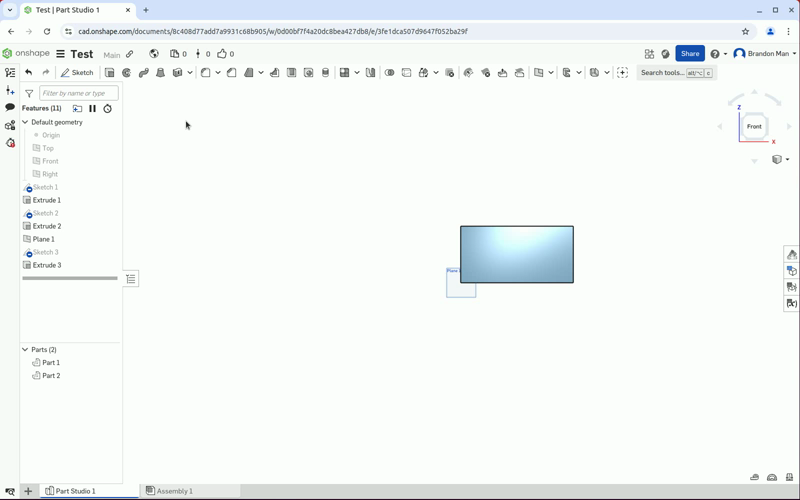
mouse_move(73, 189)
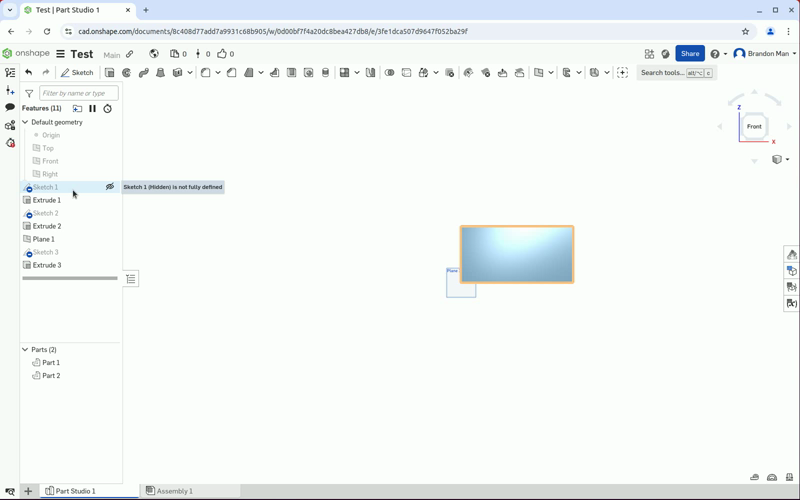
click(73, 189)
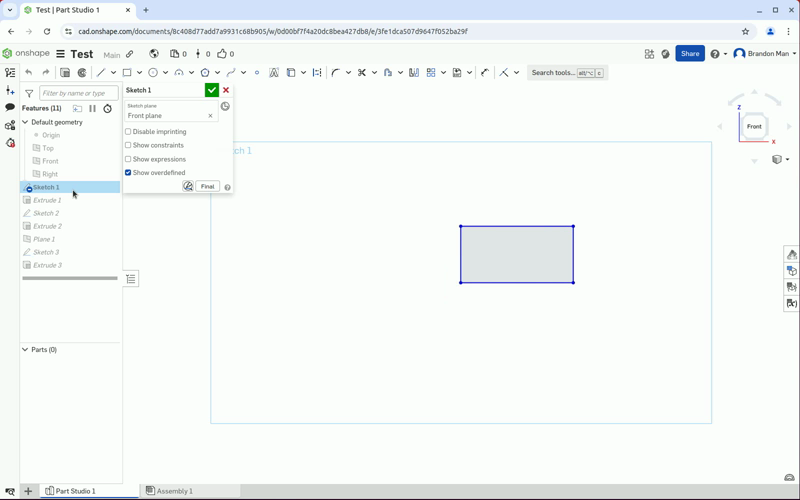
mouse_move(229, 92)
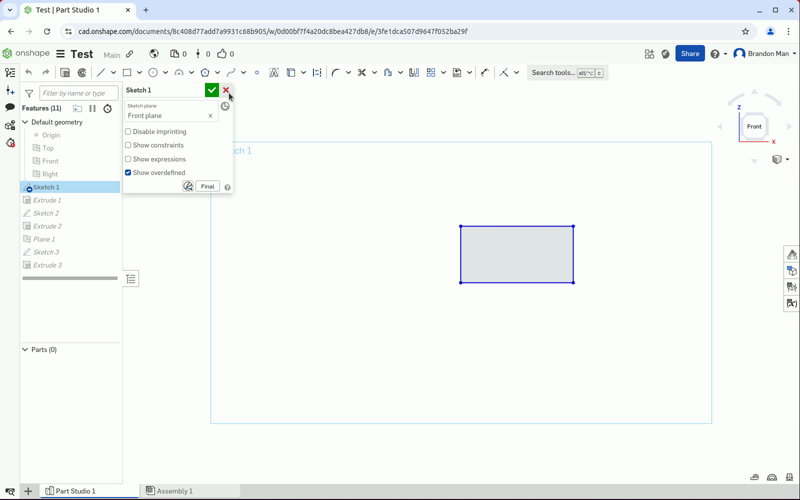
click(229, 92)
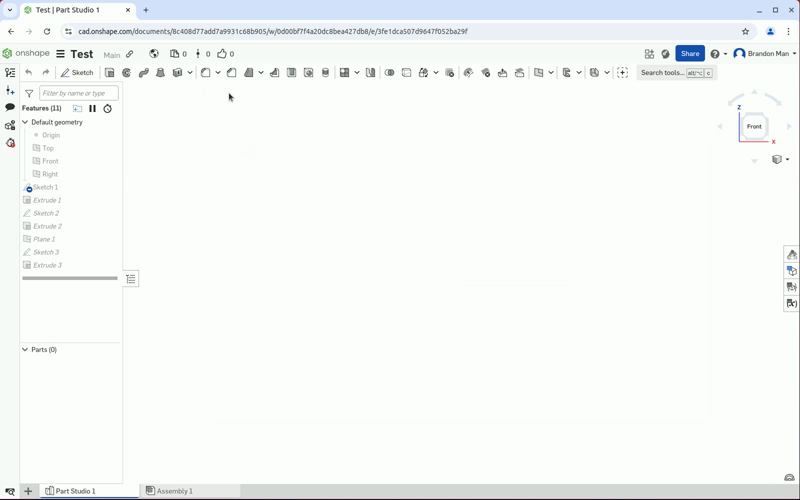
key(shift+s)
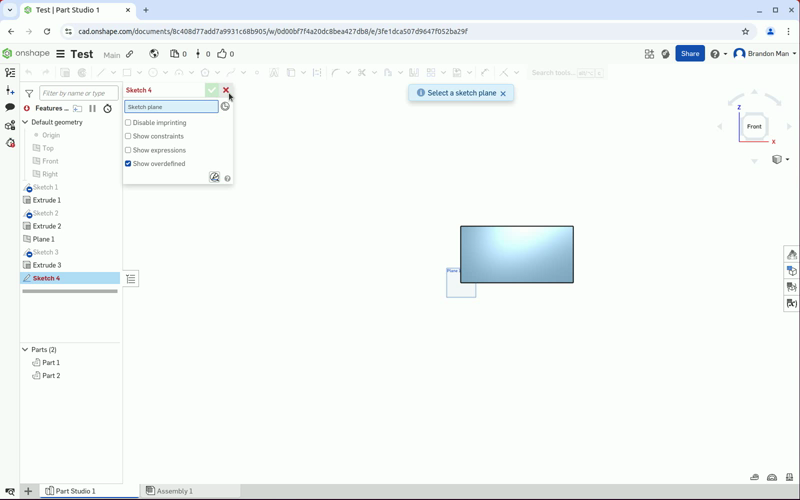
mouse_move(73, 241)
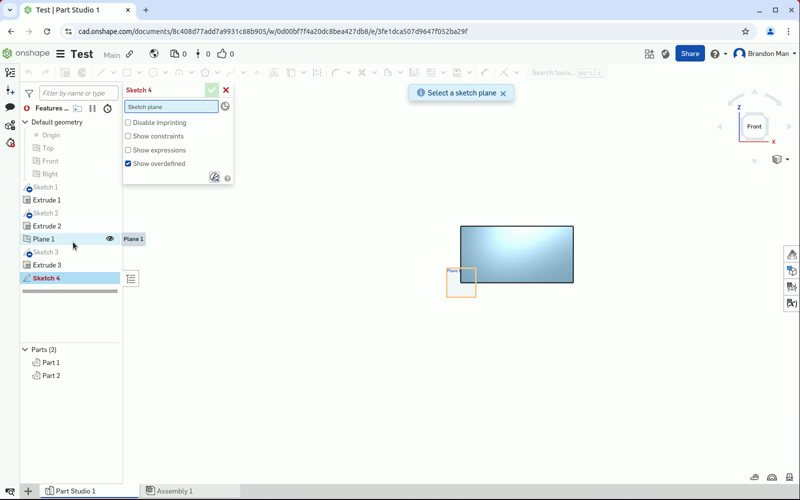
click(73, 241)
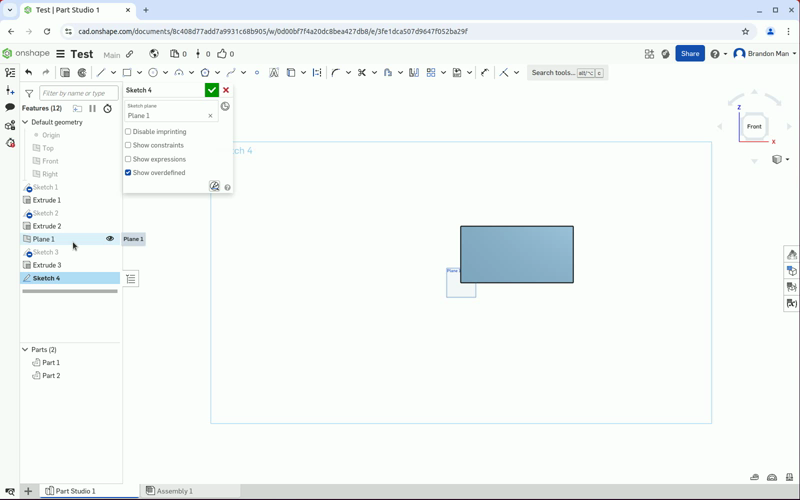
mouse_move(73, 352)
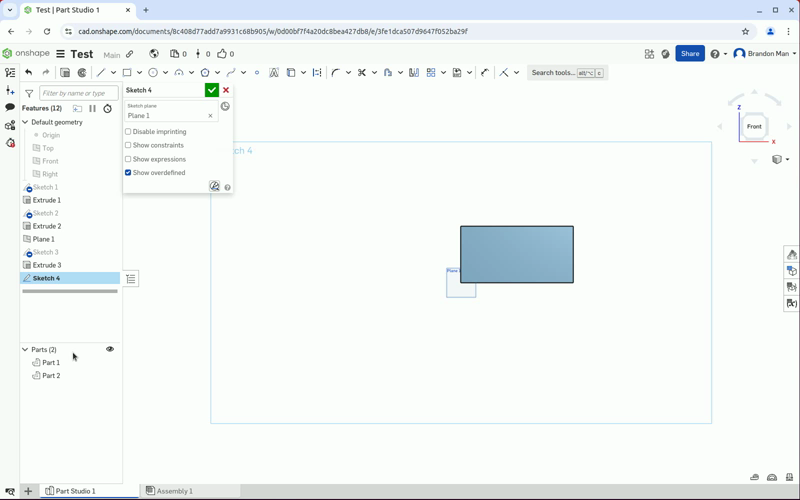
key(y)
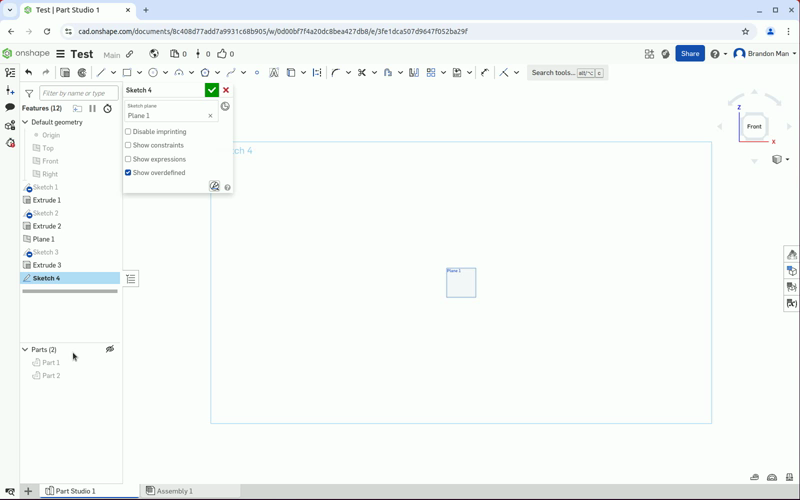
key(l)
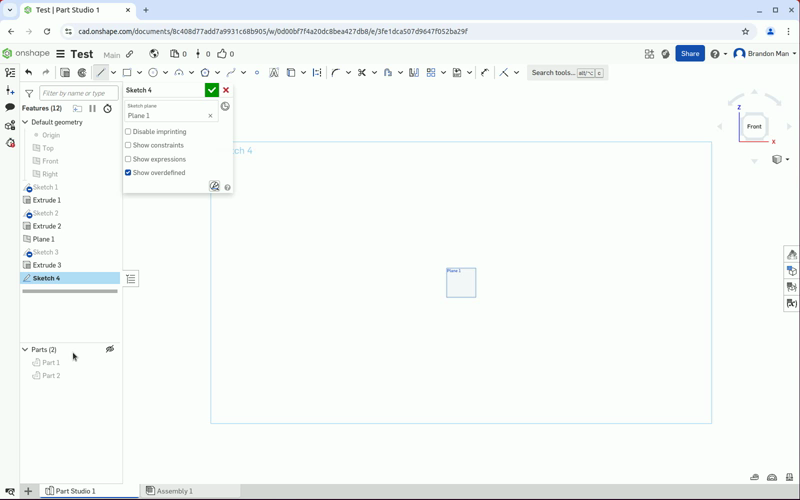
key_down(shift)
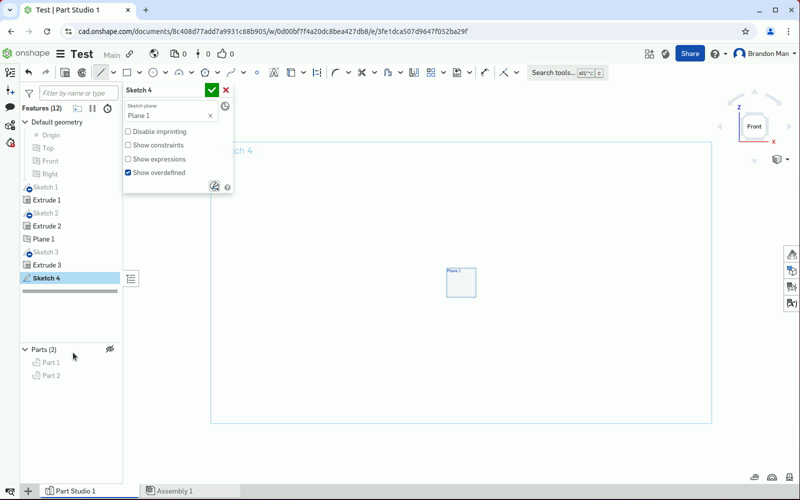
mouse_move(551, 259)
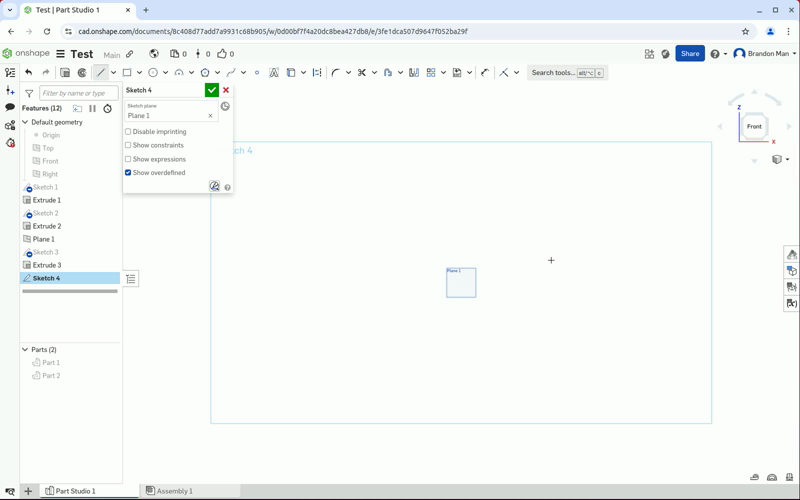
click(551, 259)
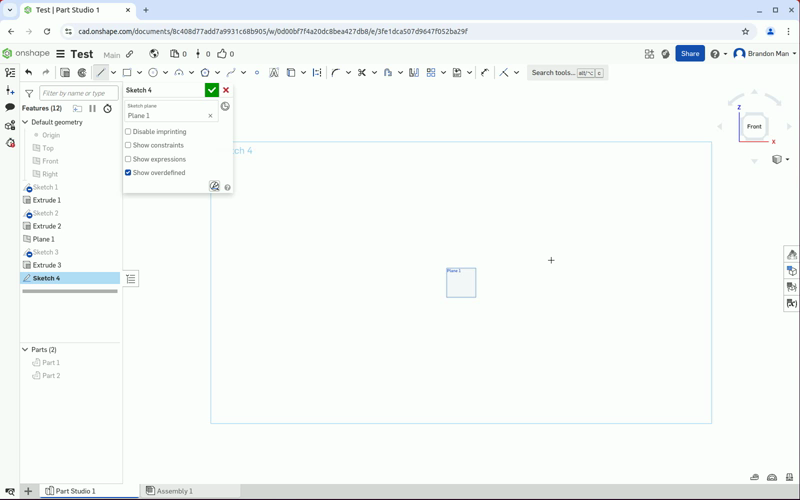
key_up(shift)
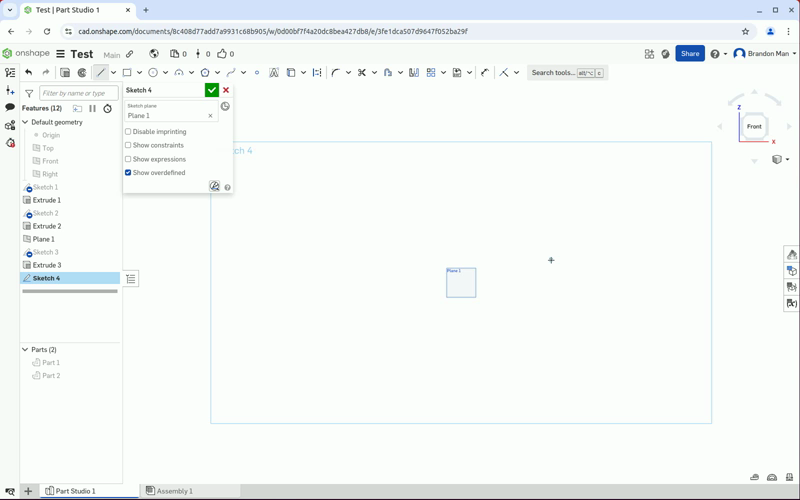
key_down(shift)
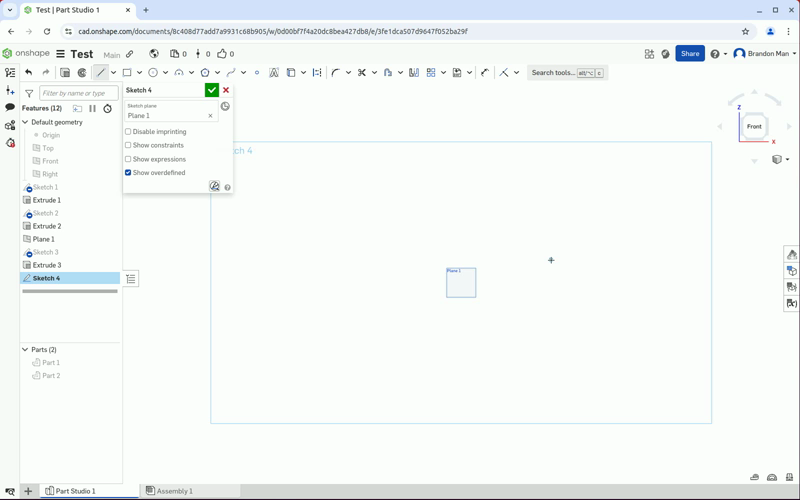
mouse_move(581, 259)
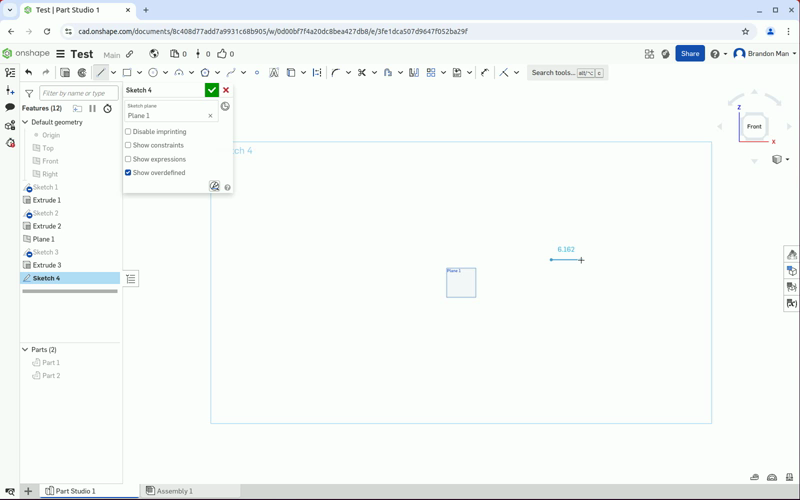
mouse_move(561, 259)
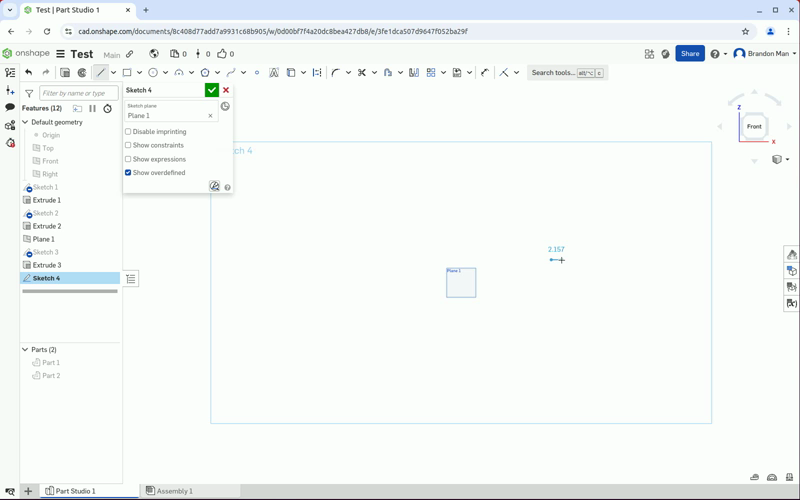
click(561, 259)
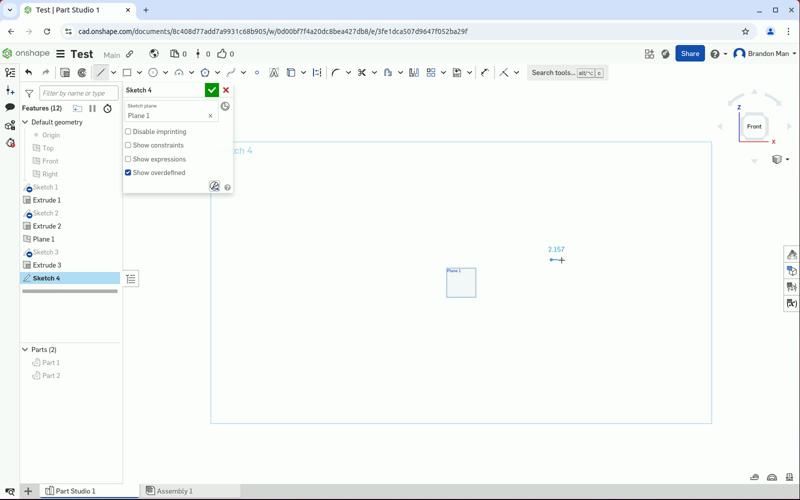
key_up(shift)
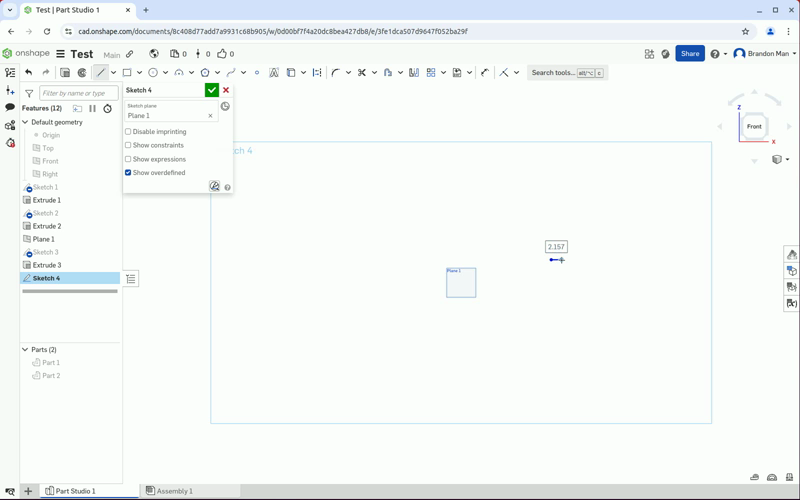
key_down(shift)
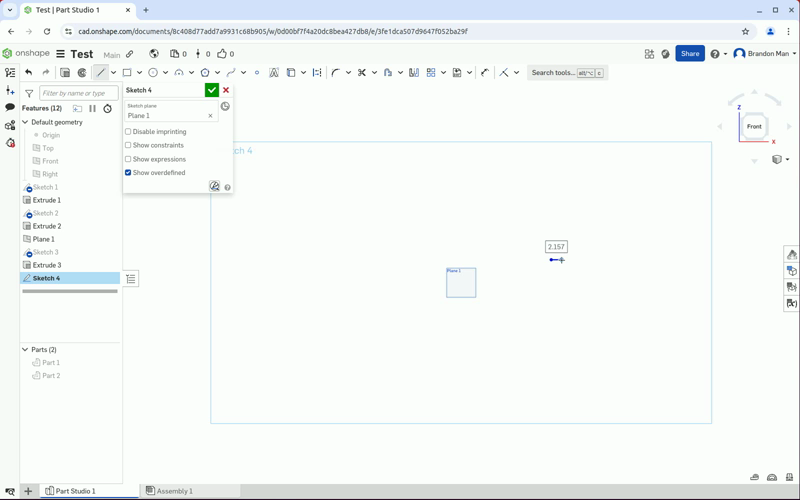
mouse_move(589, 259)
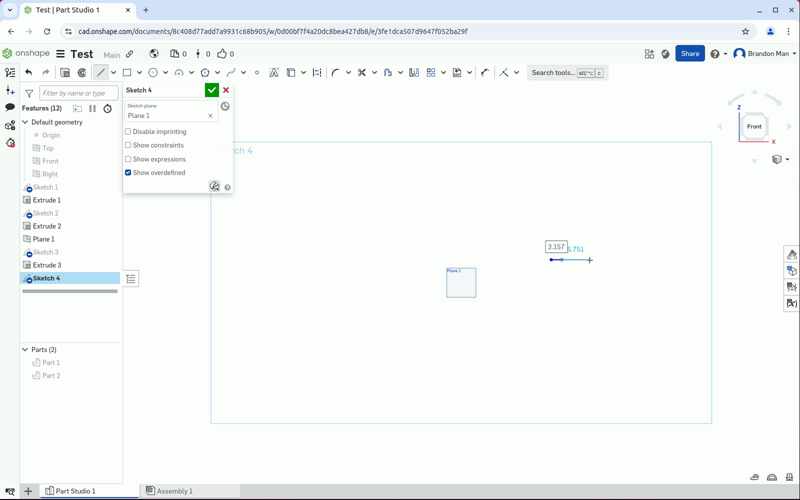
mouse_move(561, 244)
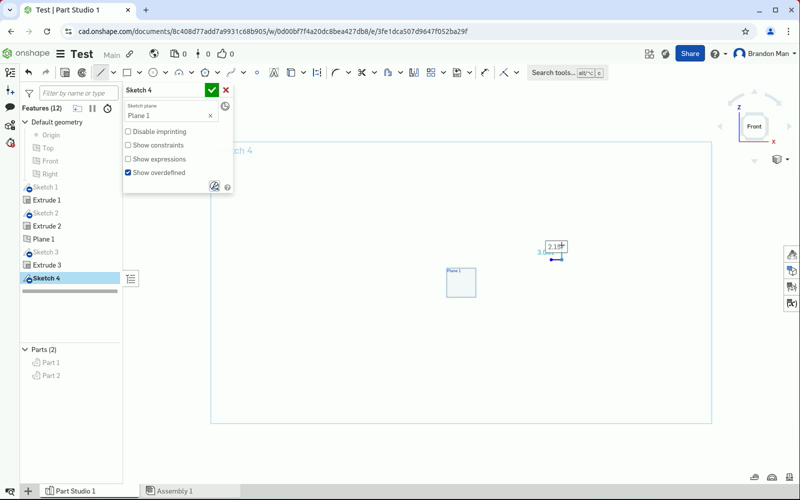
click(561, 244)
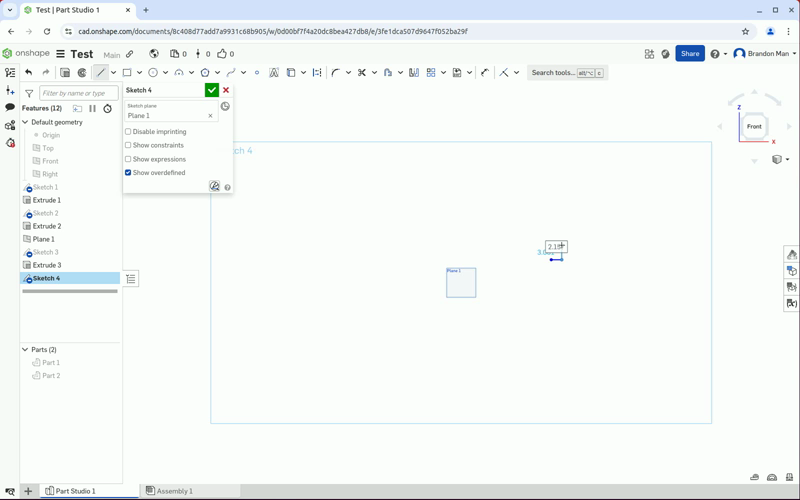
key_up(shift)
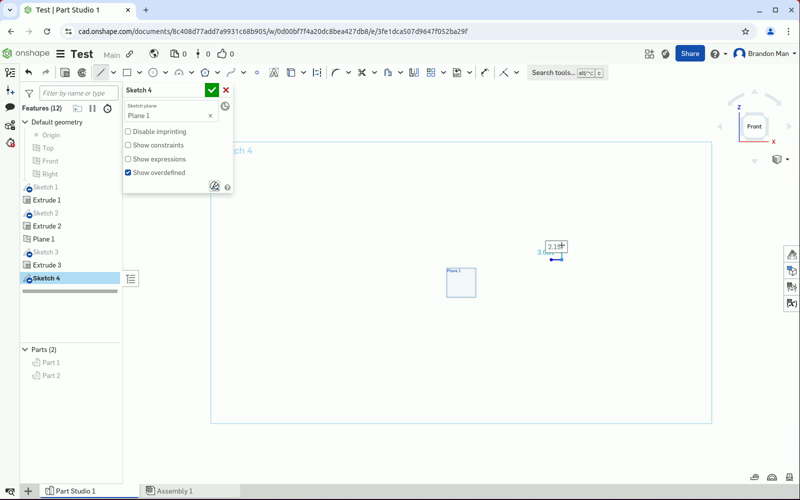
key_down(shift)
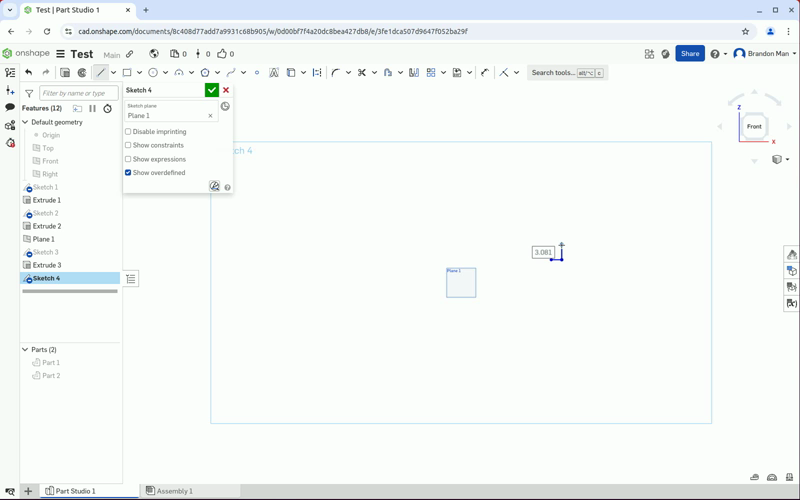
mouse_move(589, 244)
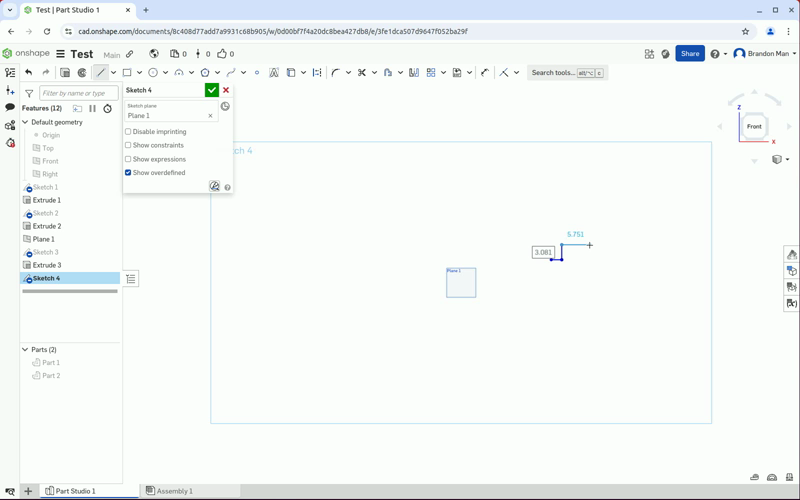
mouse_move(551, 244)
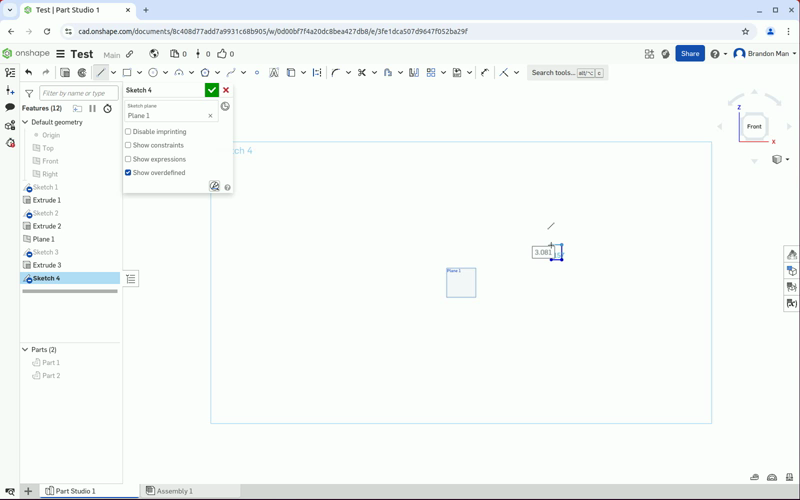
click(551, 244)
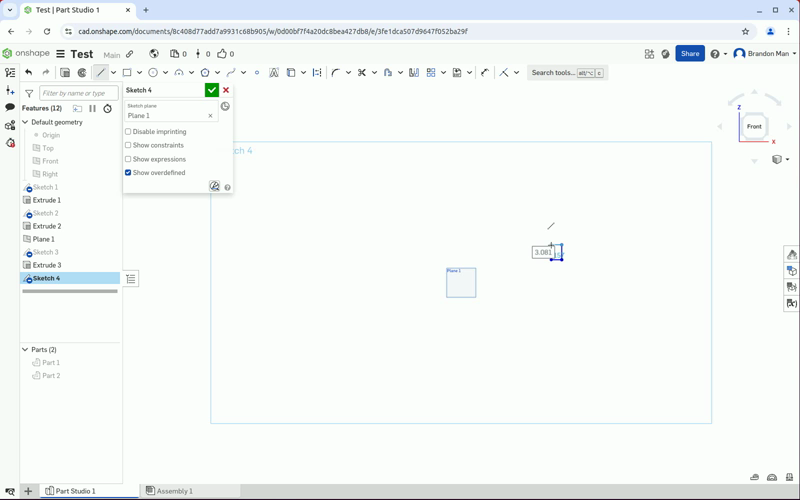
key_up(shift)
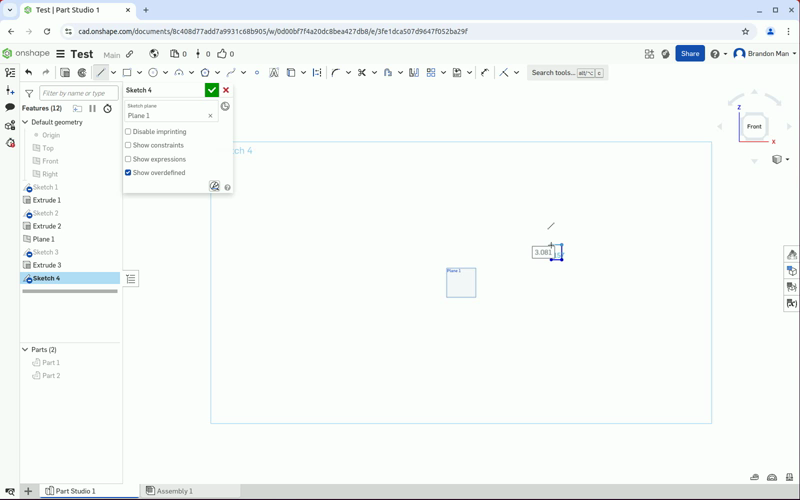
mouse_move(581, 244)
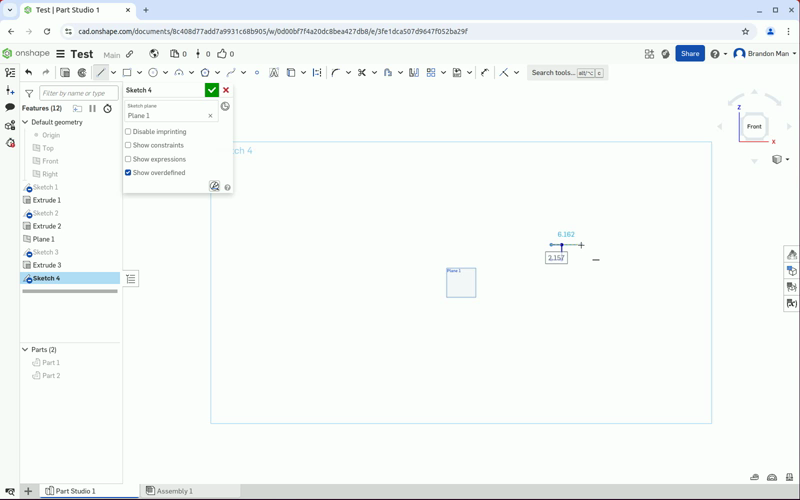
key_down(shift)
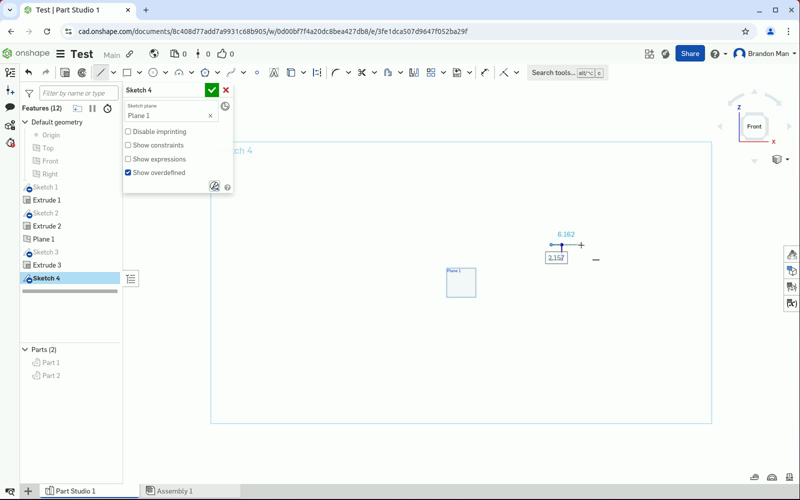
mouse_move(551, 259)
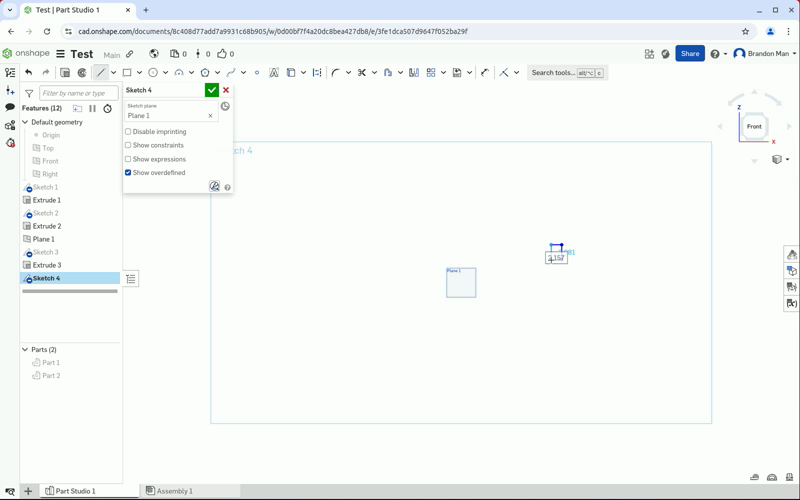
key_up(shift)
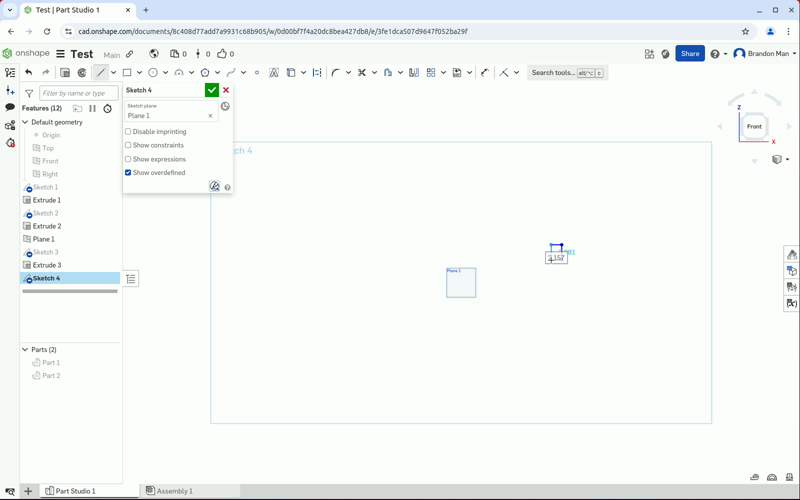
click(551, 259)
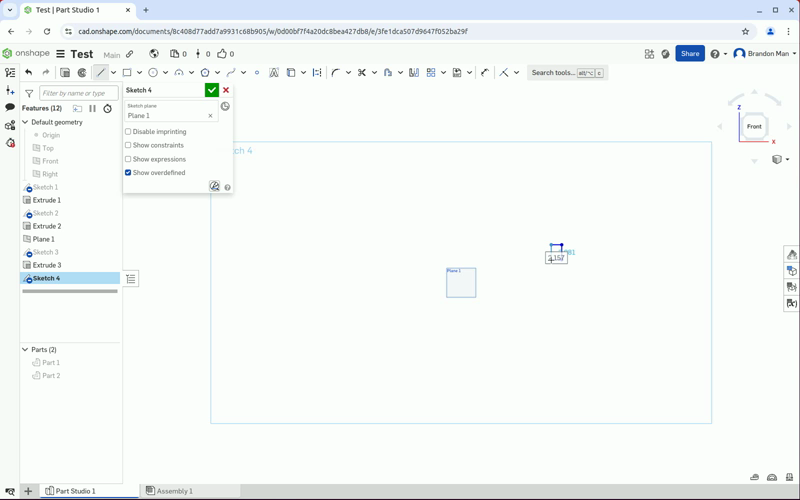
key(esc)
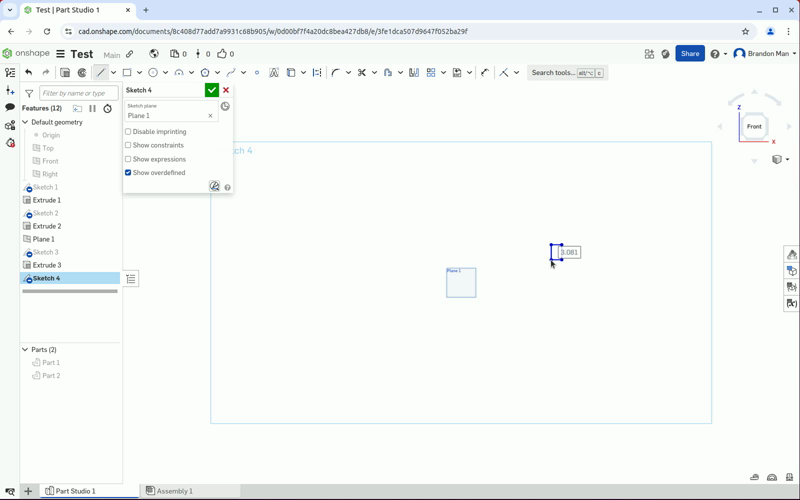
mouse_move(552, 254)
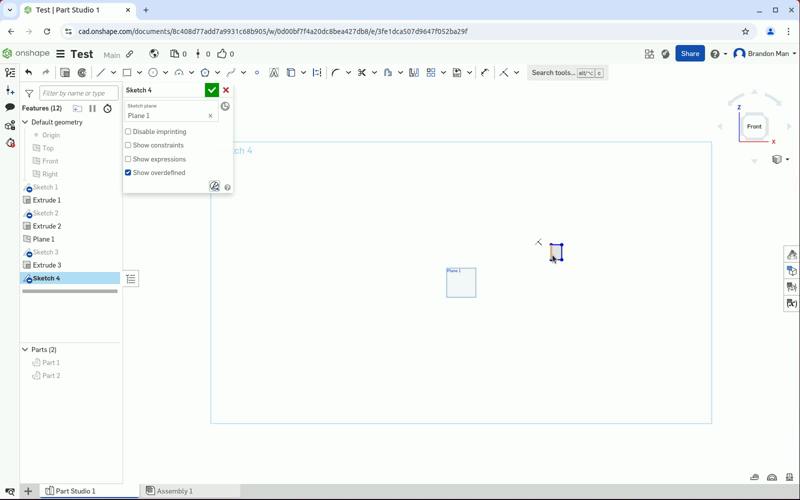
scroll(6)
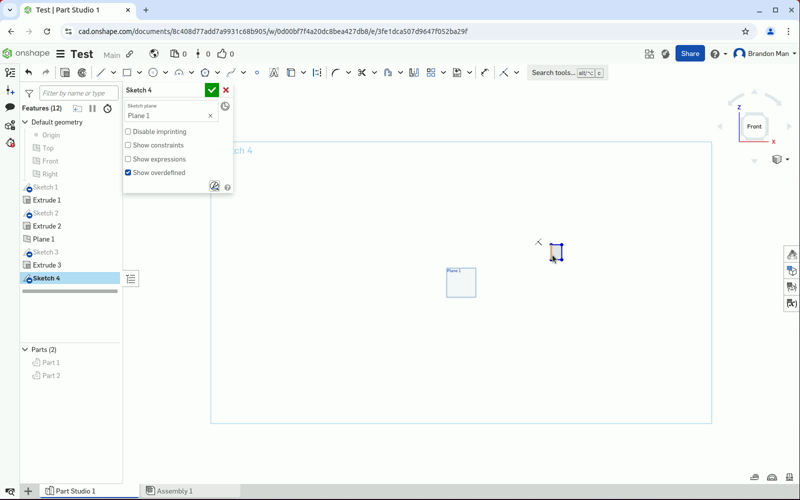
scroll(6)
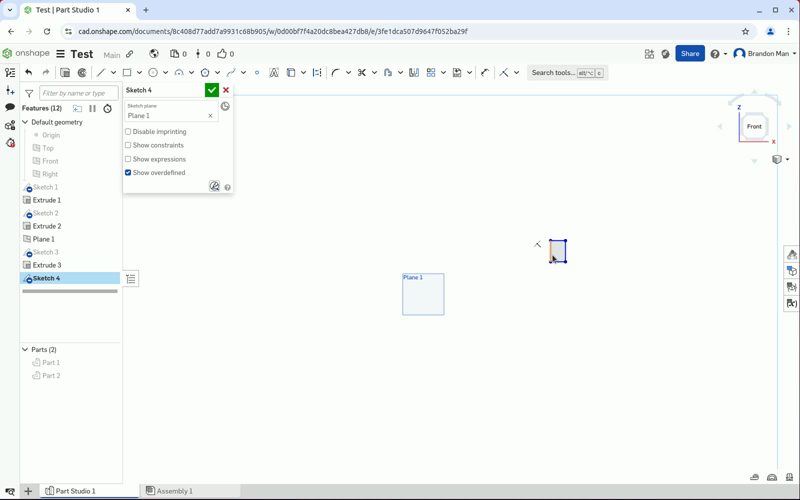
scroll(6)
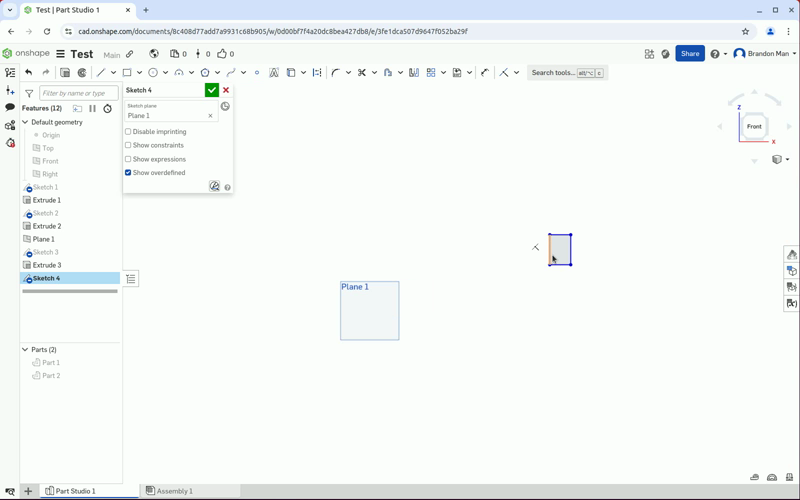
scroll(6)
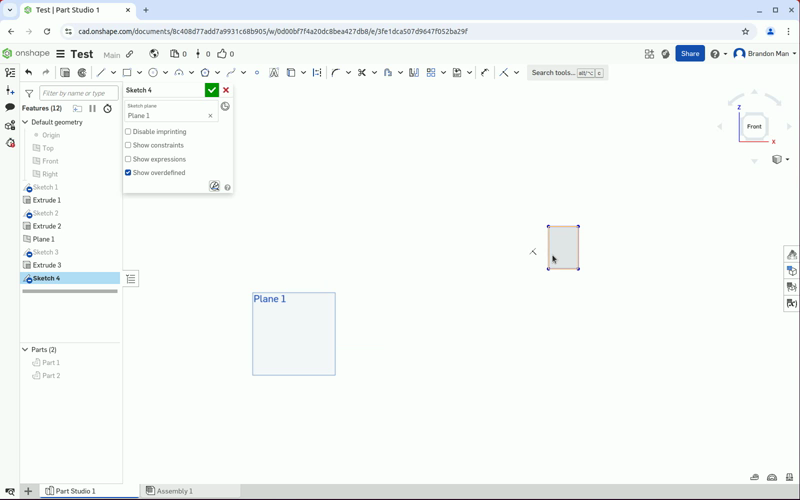
scroll(6)
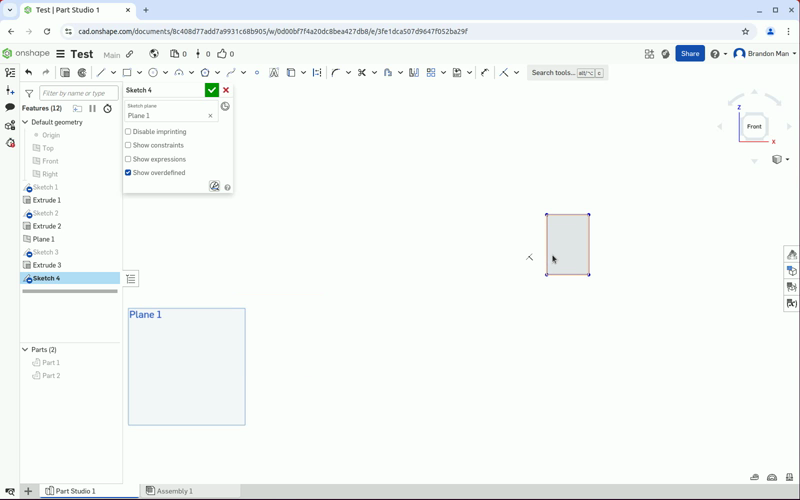
scroll(6)
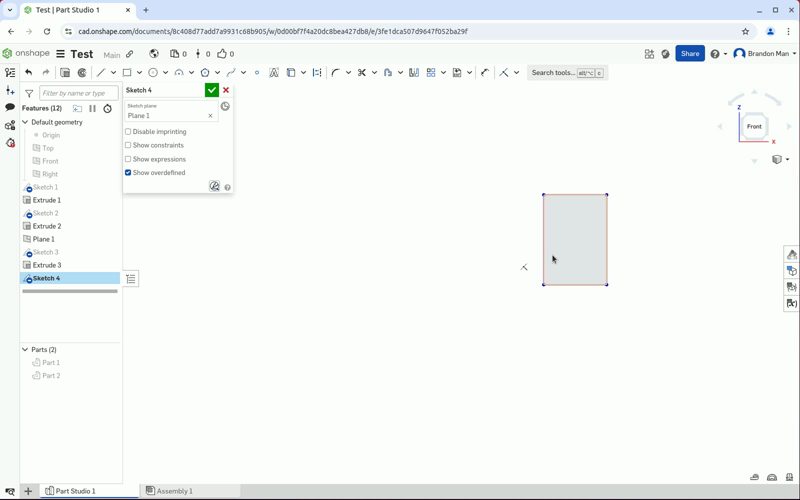
scroll(6)
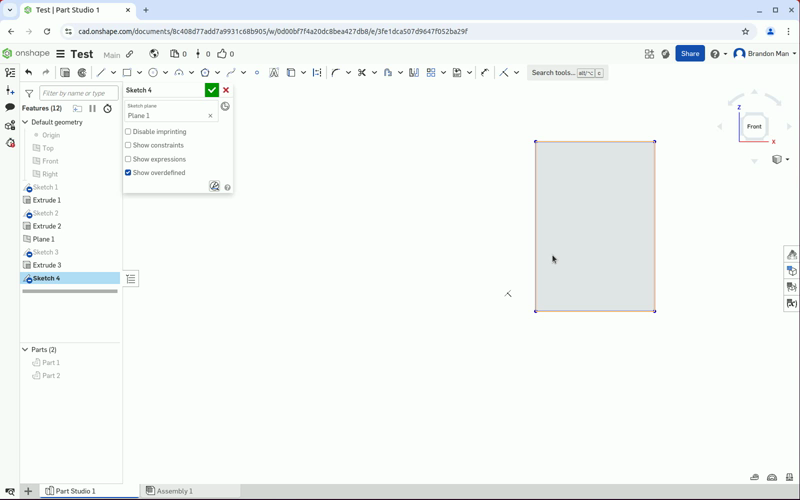
click(552, 254)
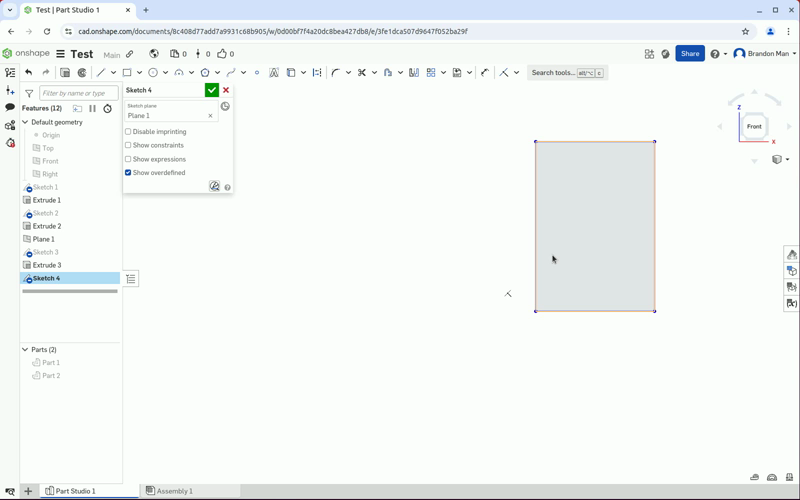
scroll(-6)
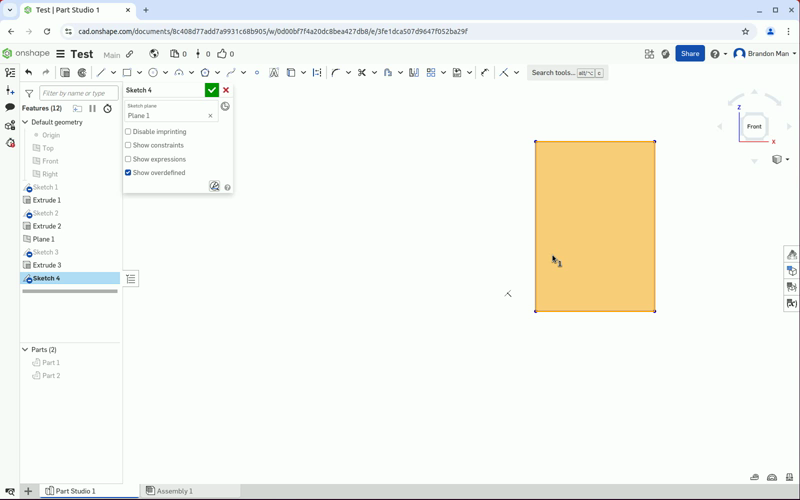
scroll(-6)
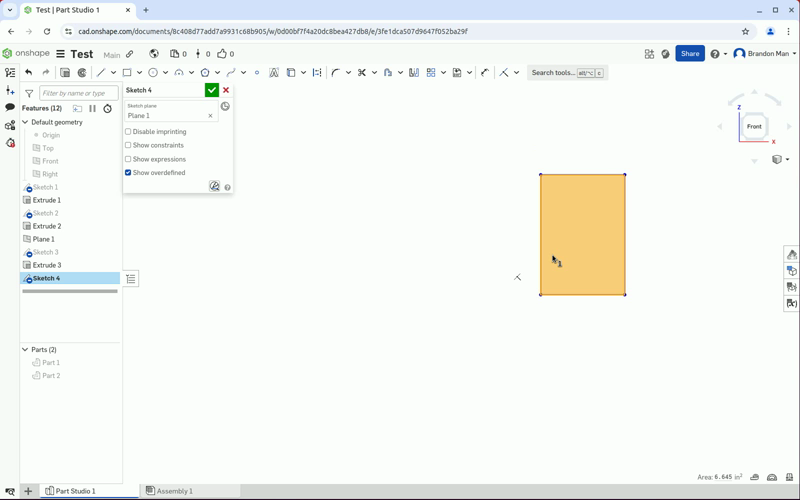
scroll(-6)
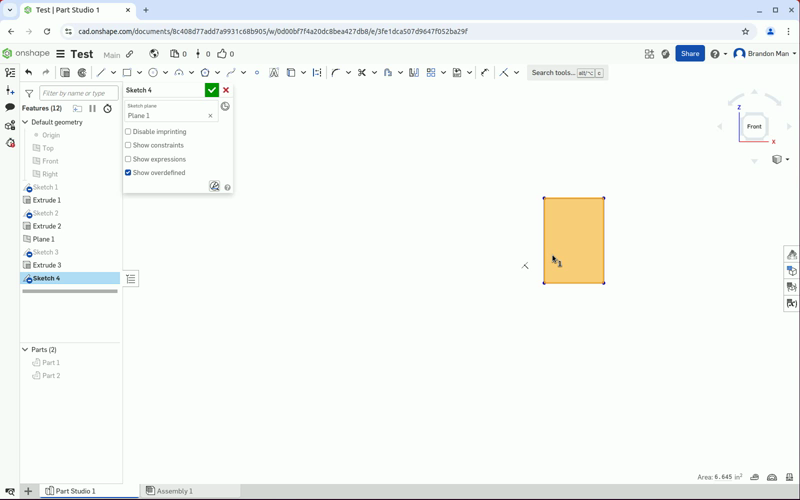
scroll(-6)
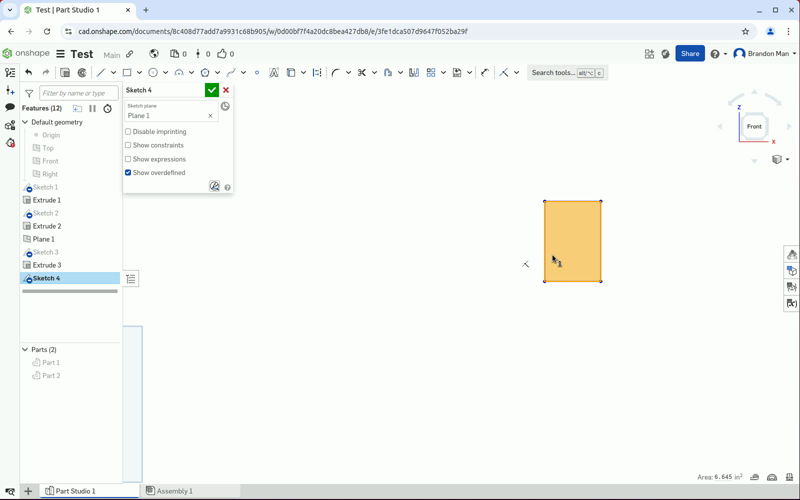
scroll(-6)
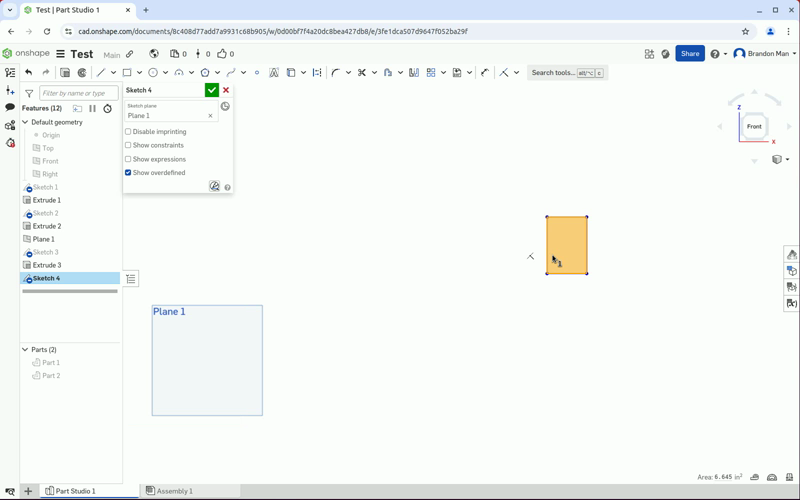
scroll(-6)
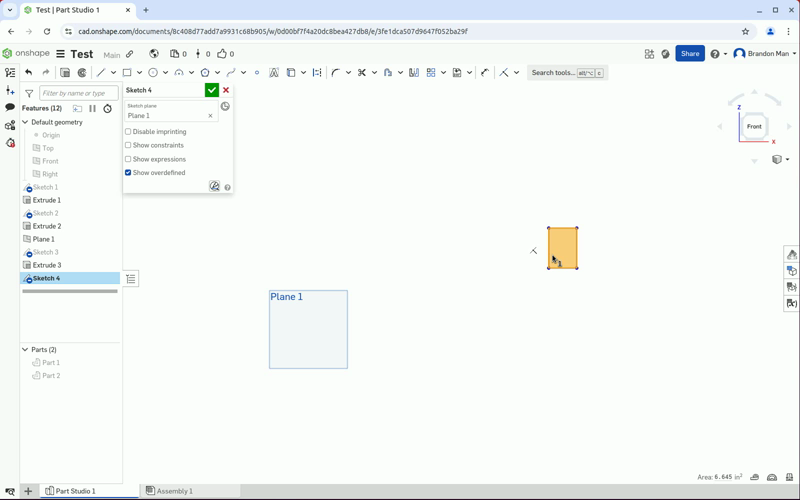
scroll(-6)
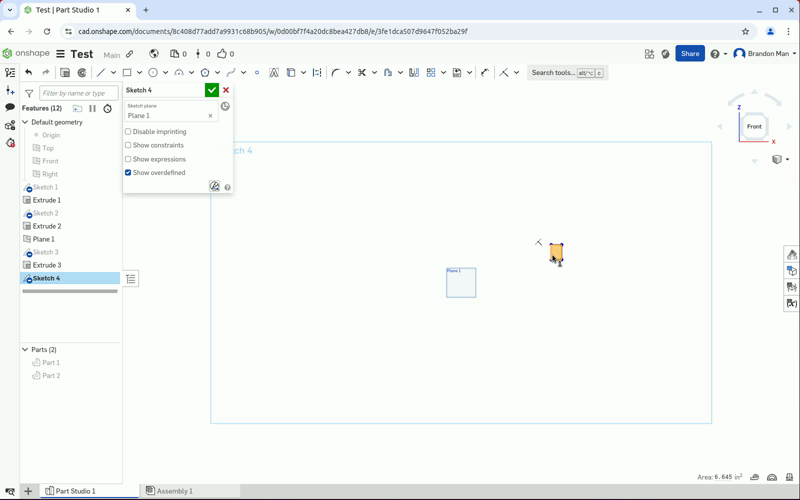
mouse_move(73, 352)
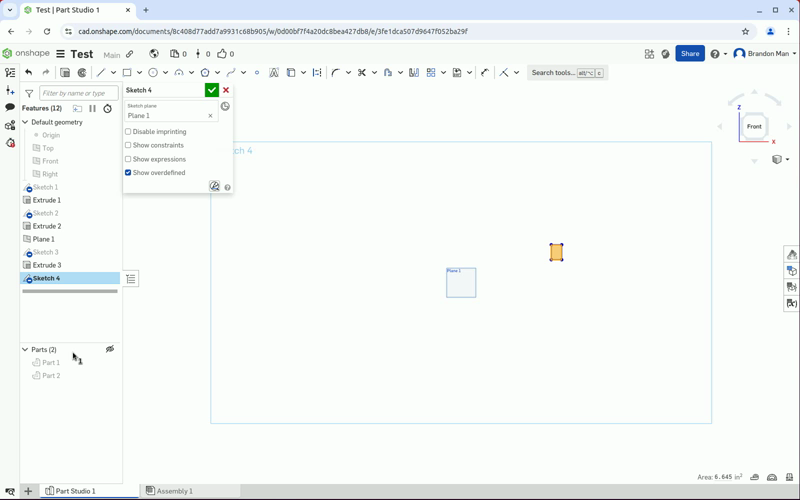
key(shift+y)
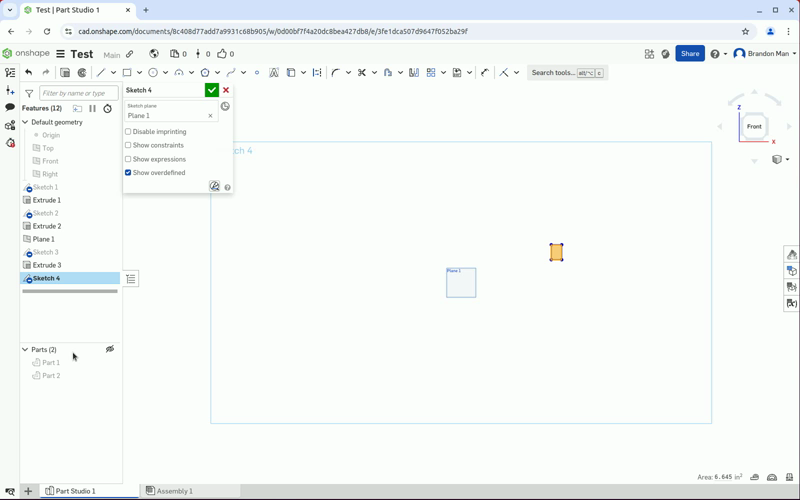
key(shift+e)
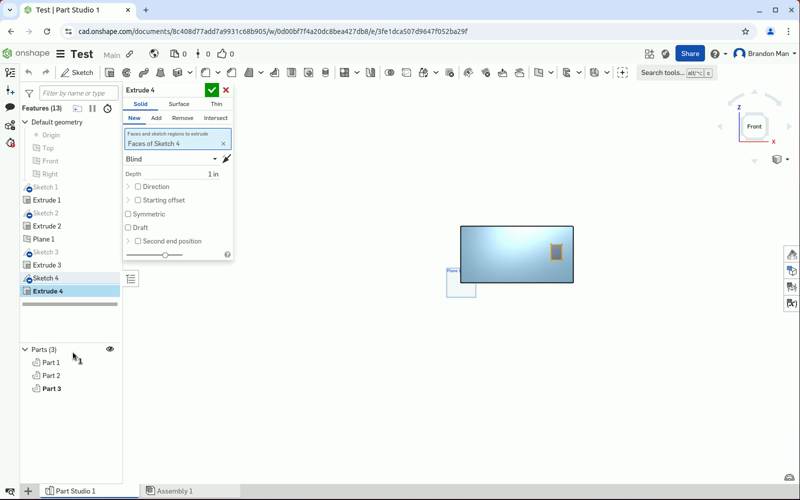
mouse_move(143, 106)
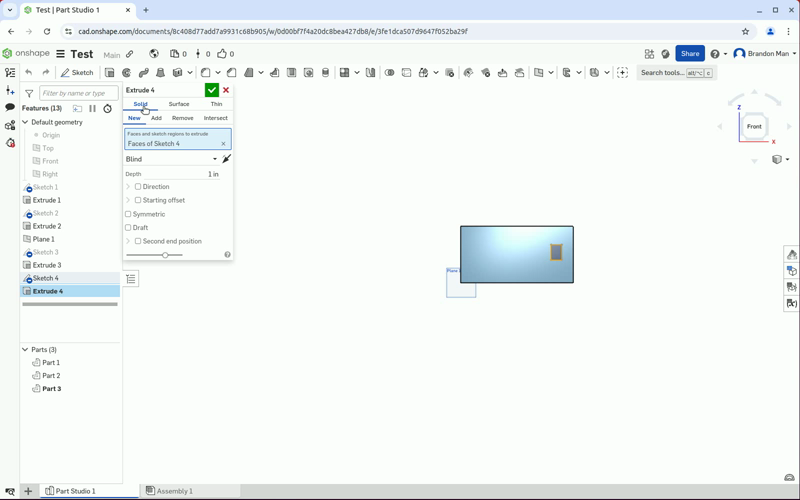
click(143, 106)
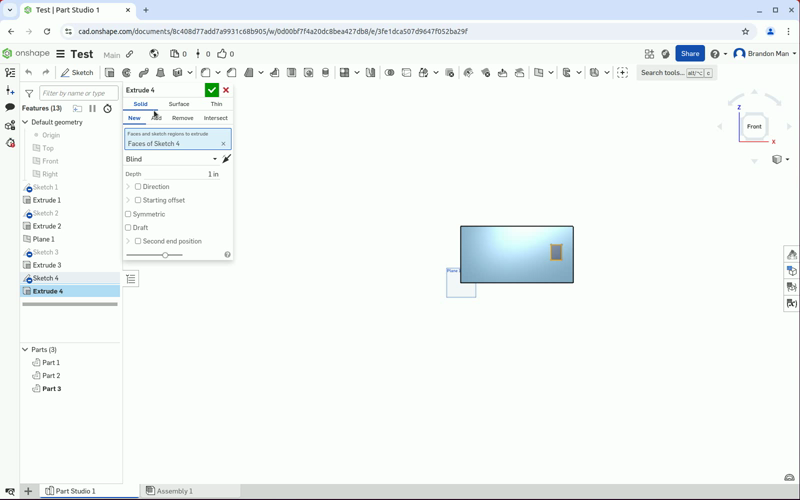
mouse_move(186, 120)
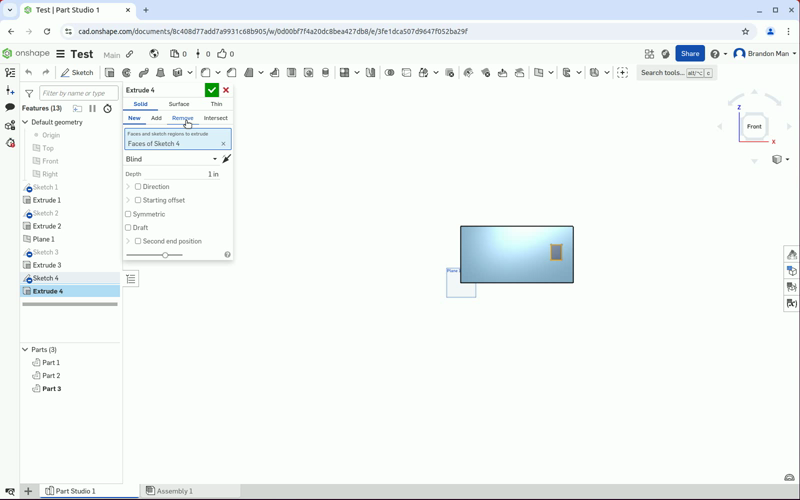
click(186, 120)
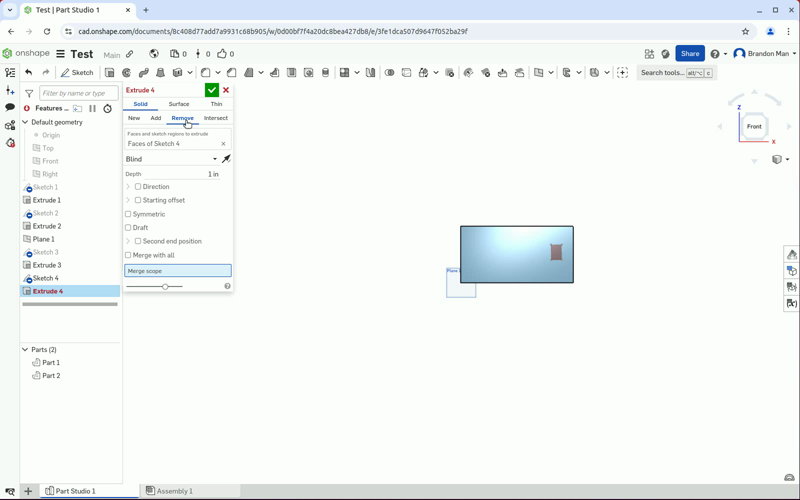
key(tab, 4)
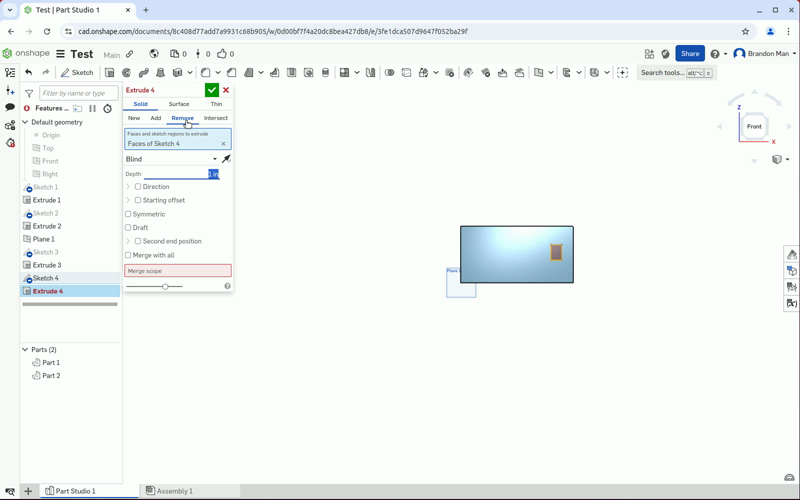
text(0.963)
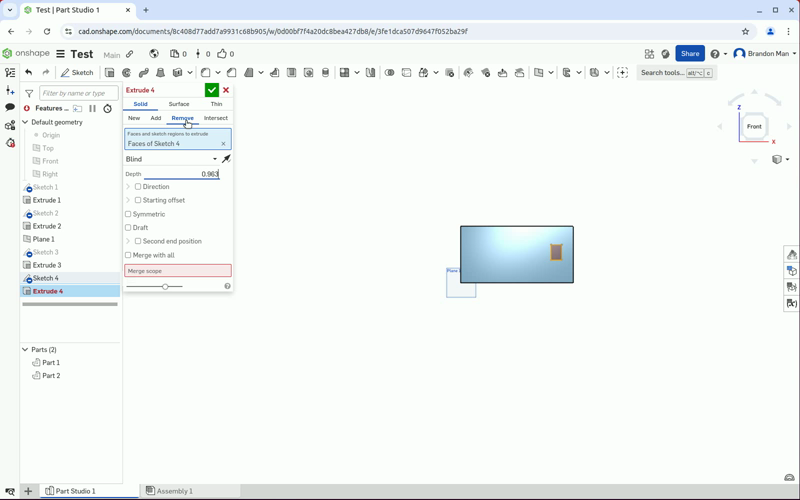
key(tab, 6)
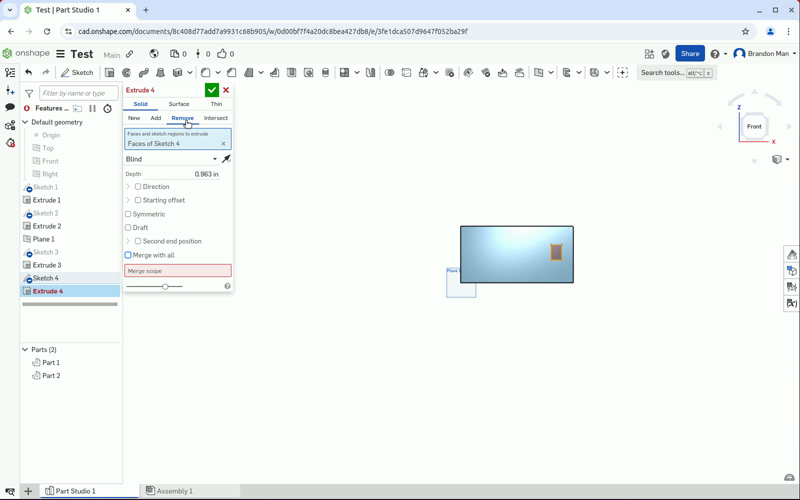
key(space)
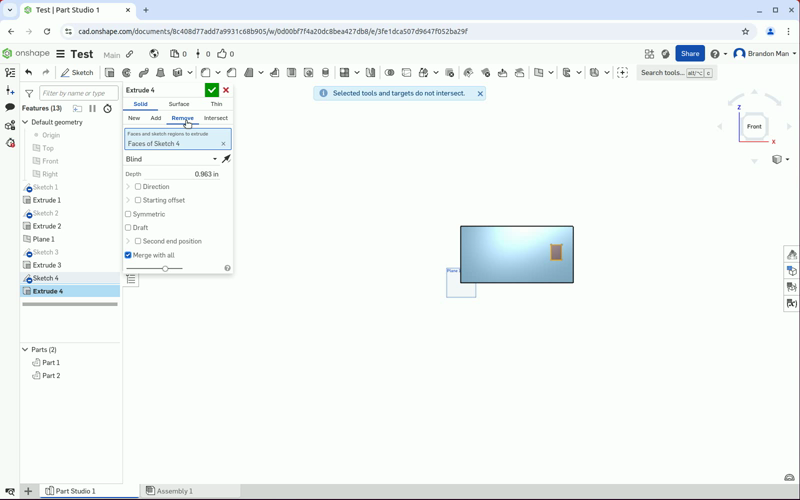
key(enter)
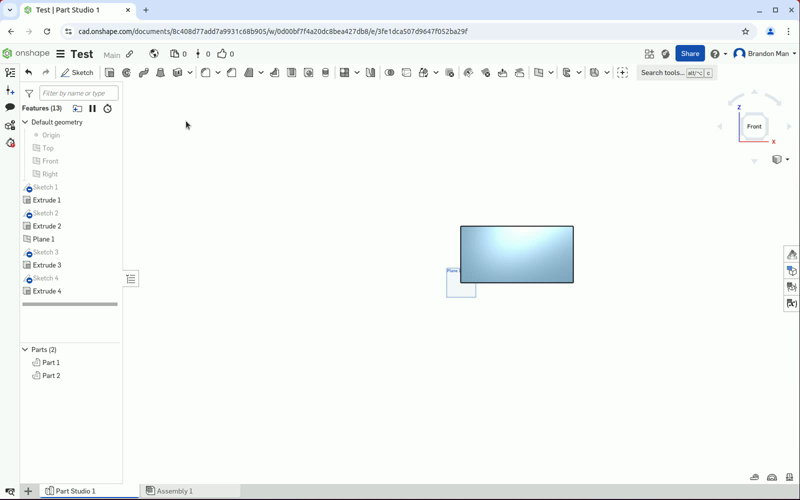
key(shift+h)
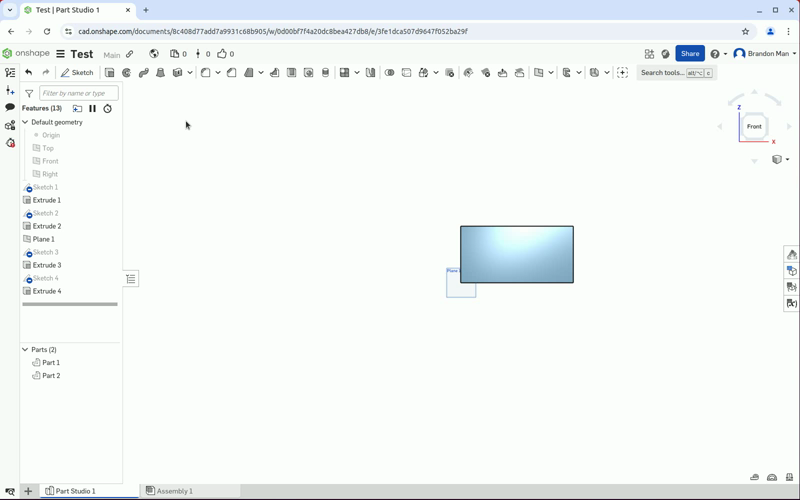
key(shift+h)
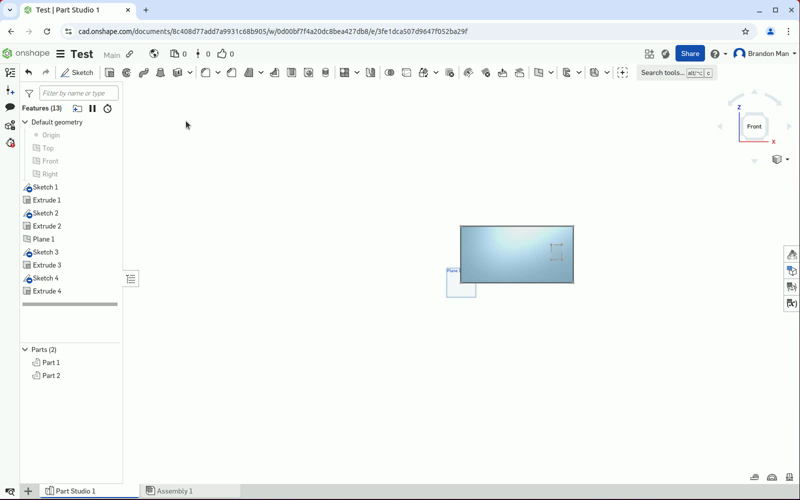
key(shift+7)
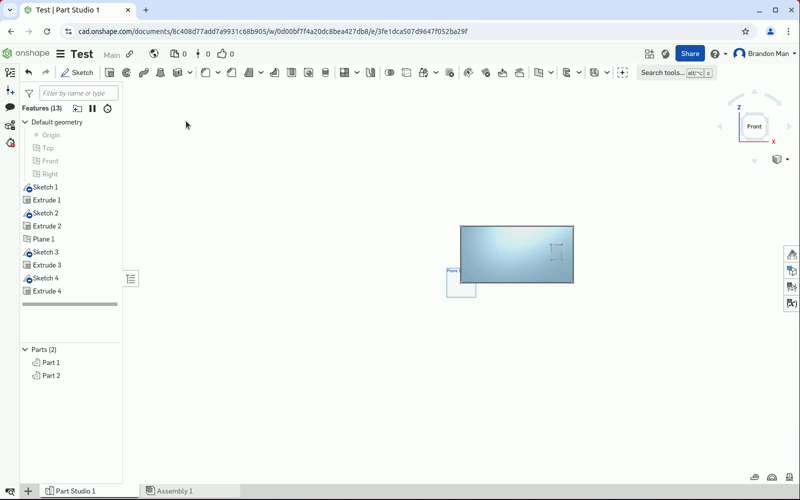
key(left, 2)
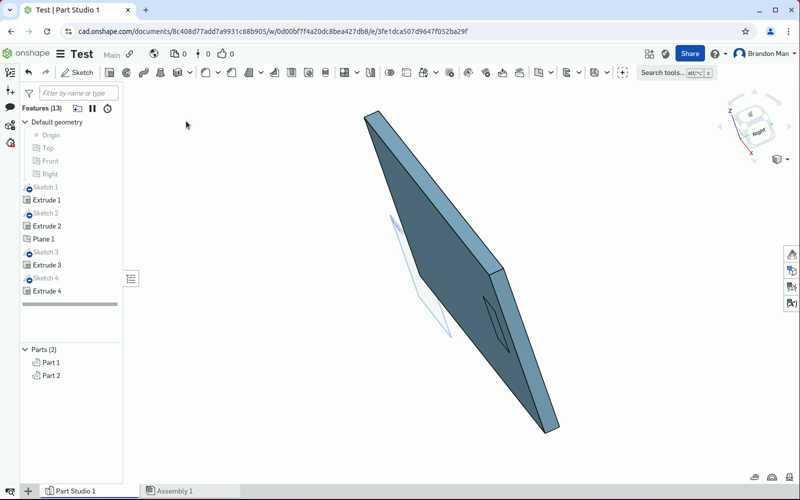
key(down, 2)
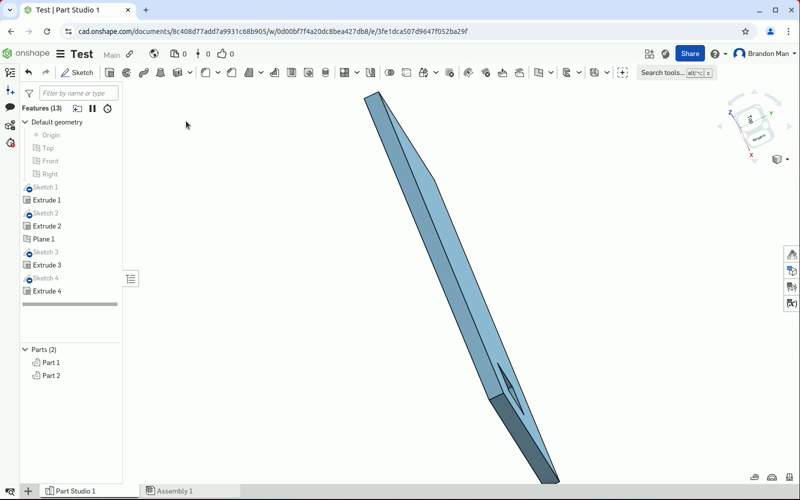
key(up, 2)
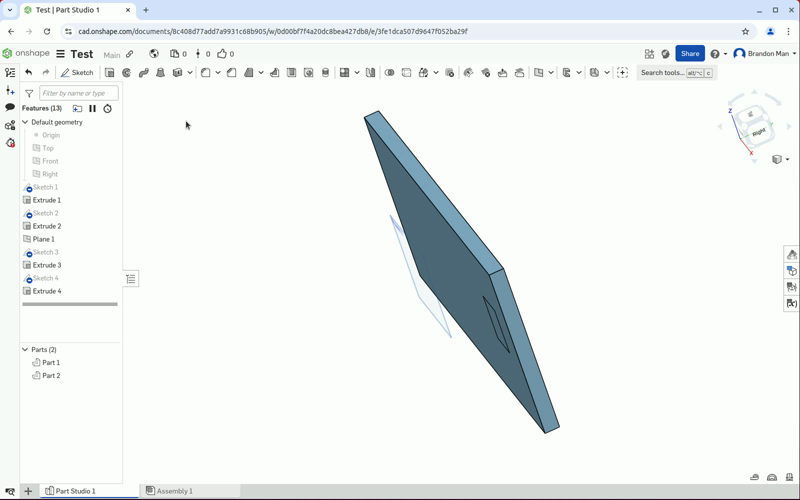
key(right, 2)
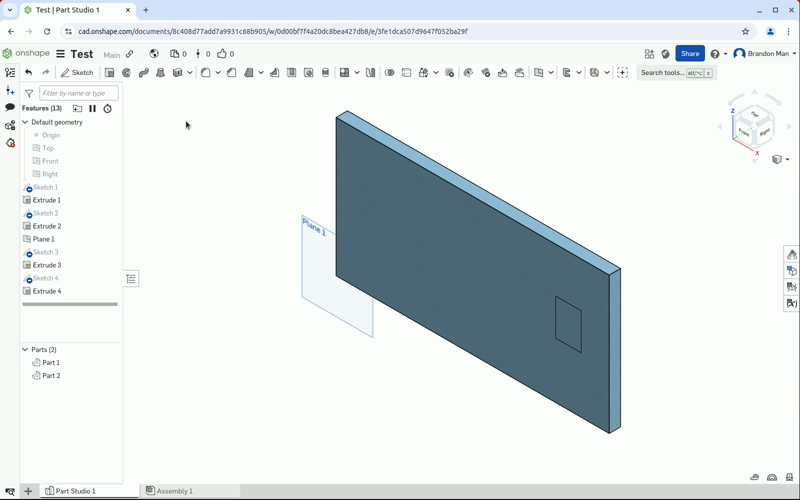
mouse_move(73, 189)
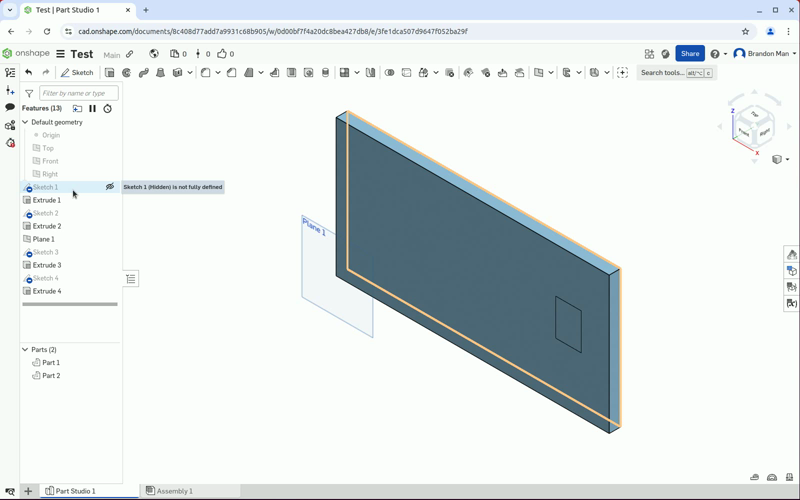
click(73, 189)